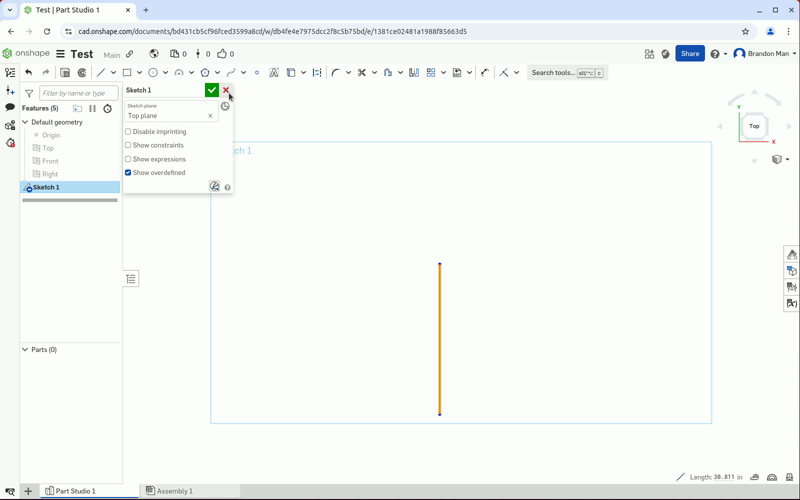
key(shift+h)
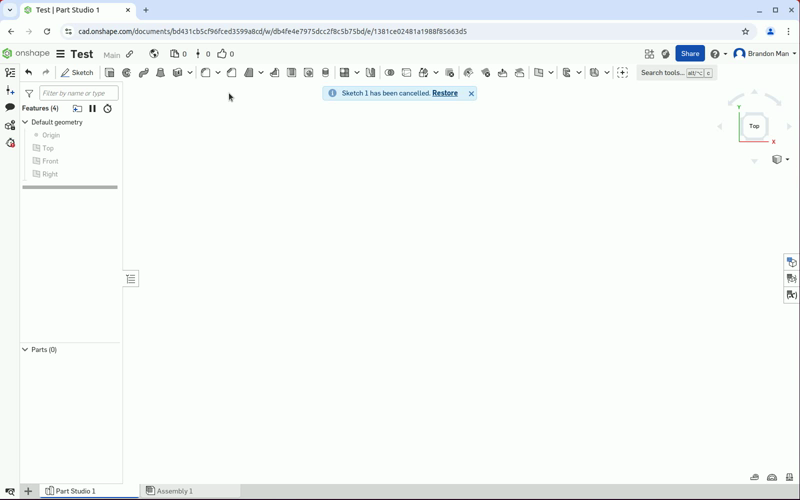
mouse_move(73, 352)
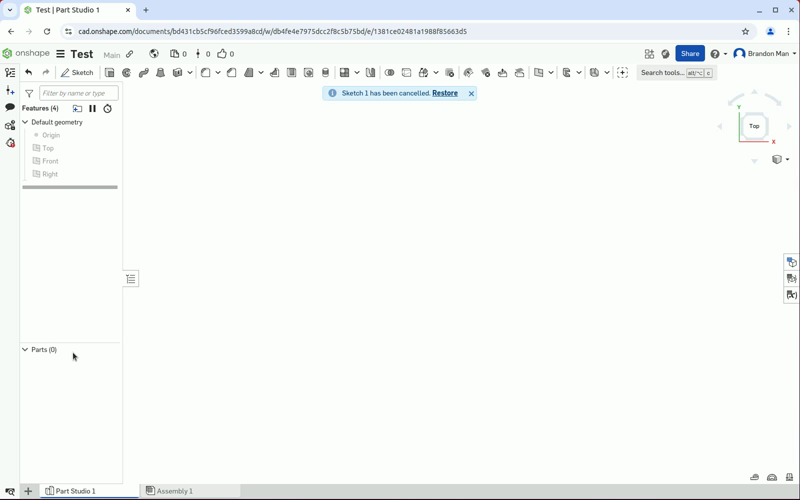
key(y)
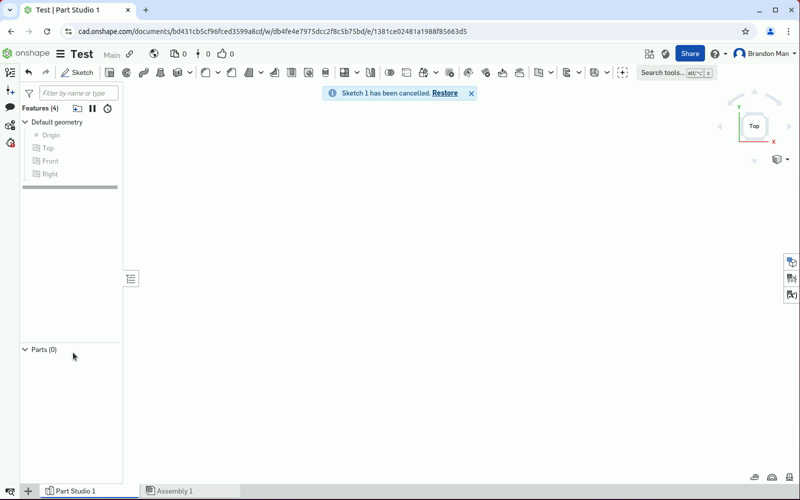
key(shift+p)
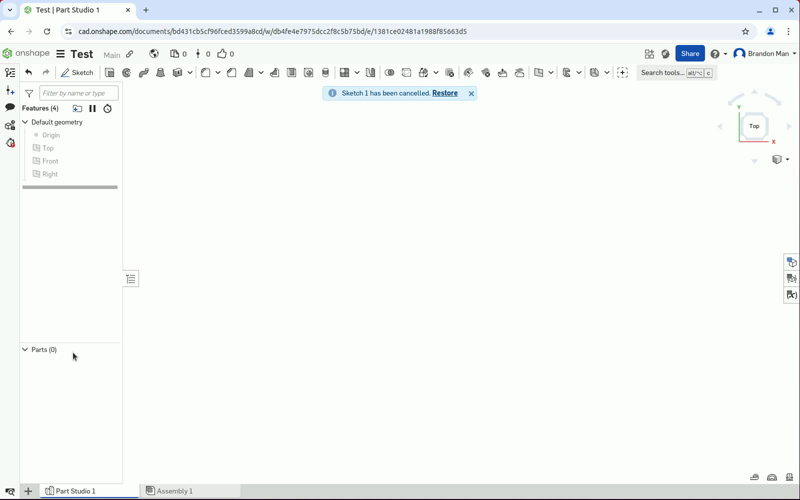
key(space)
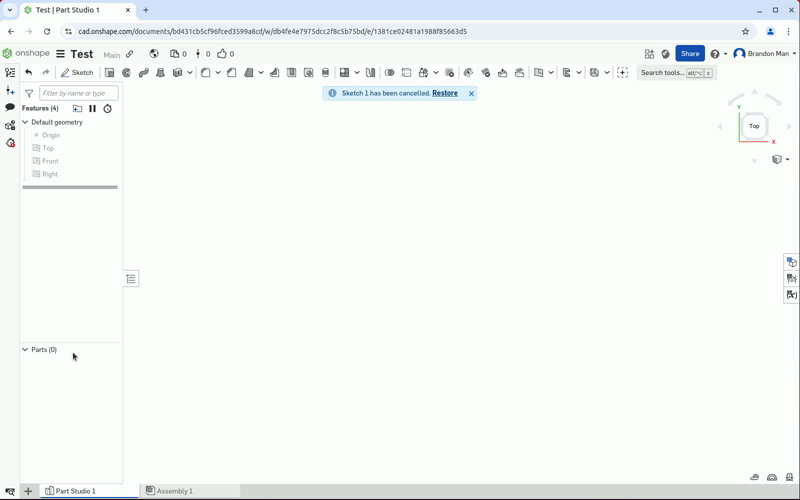
key_down(shift)
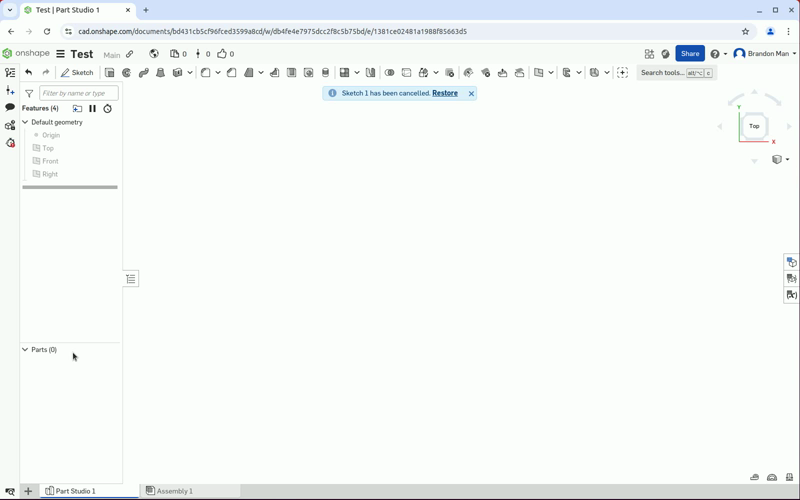
key(up)
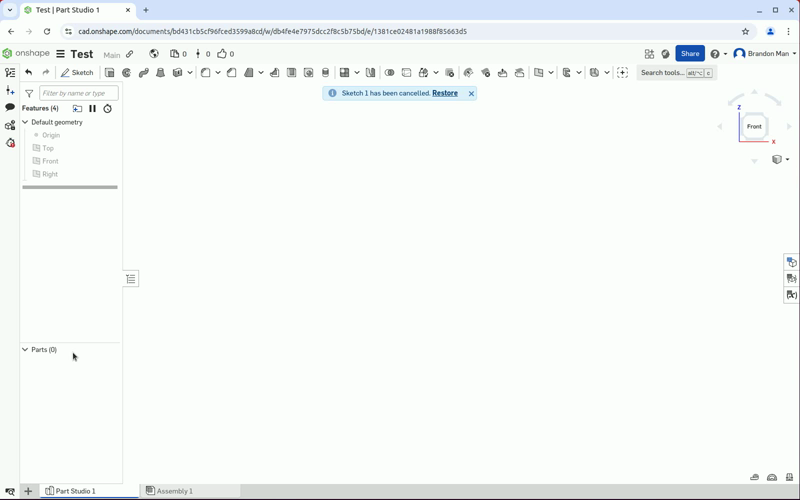
key_up(shift)
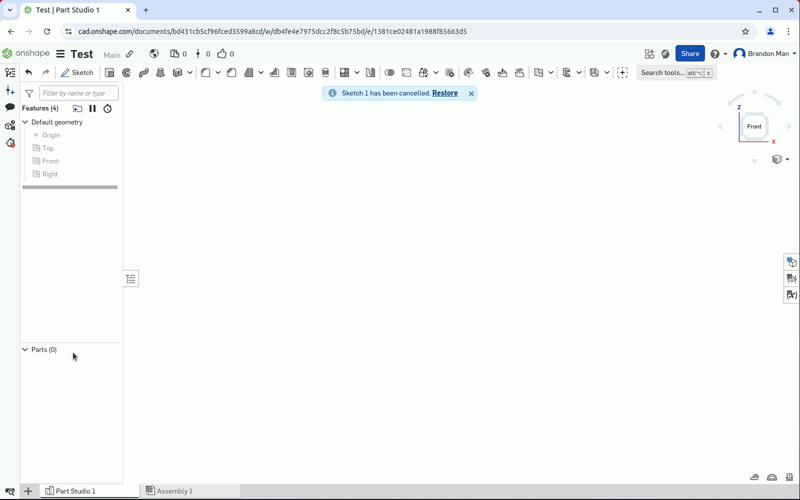
mouse_move(73, 352)
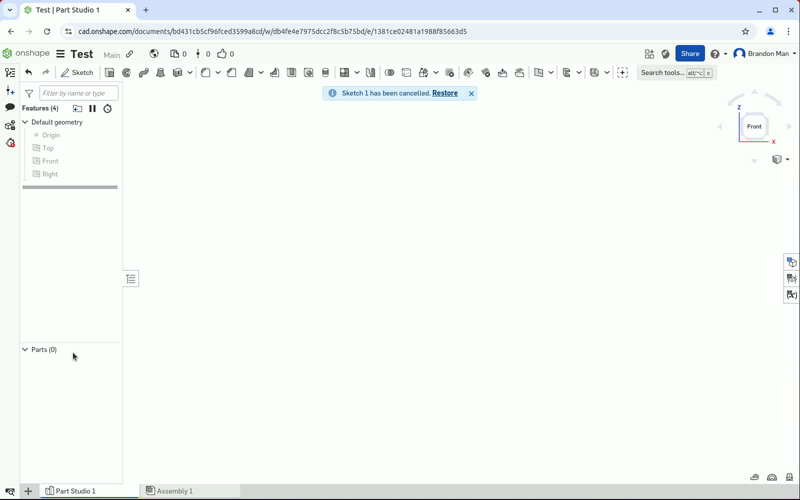
key(shift+y)
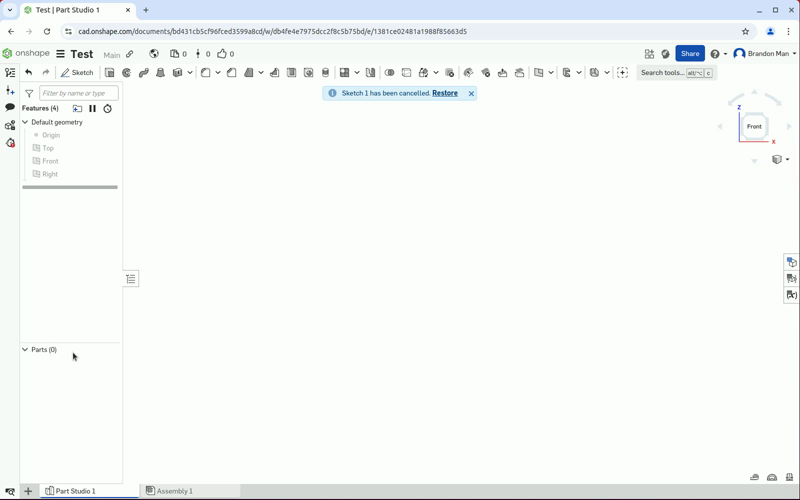
key(shift+s)
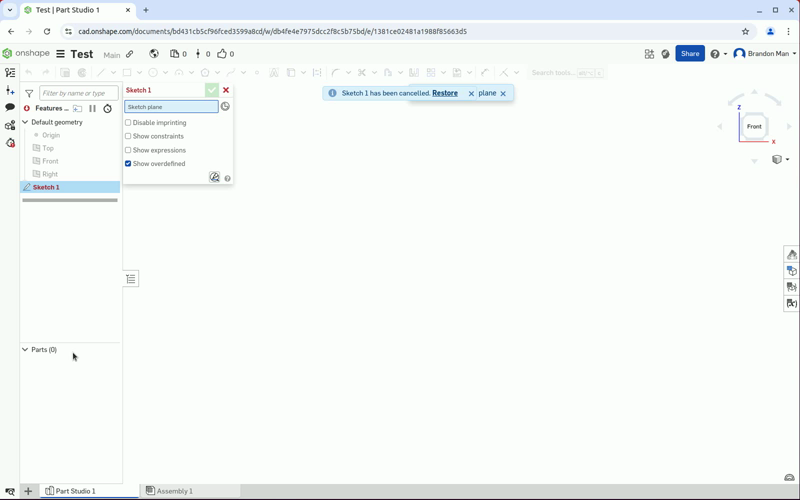
mouse_move(73, 163)
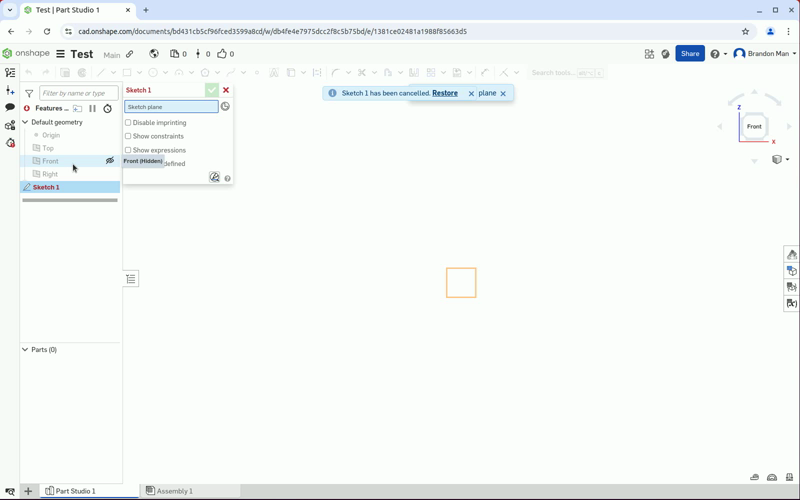
click(73, 163)
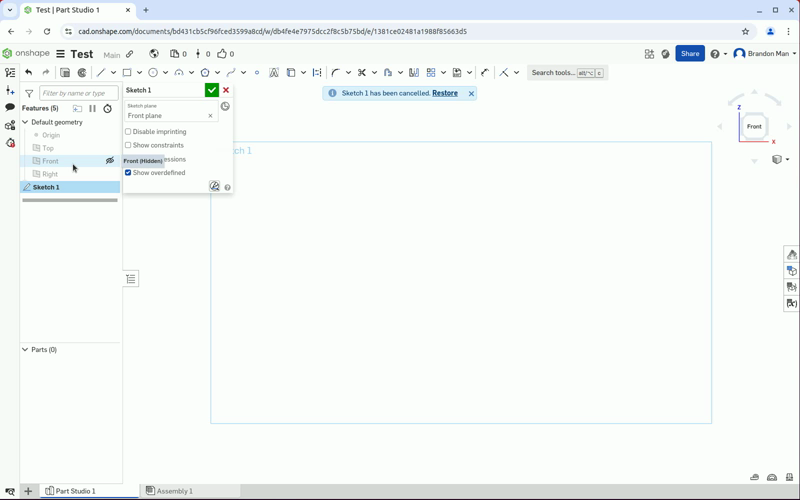
mouse_move(73, 352)
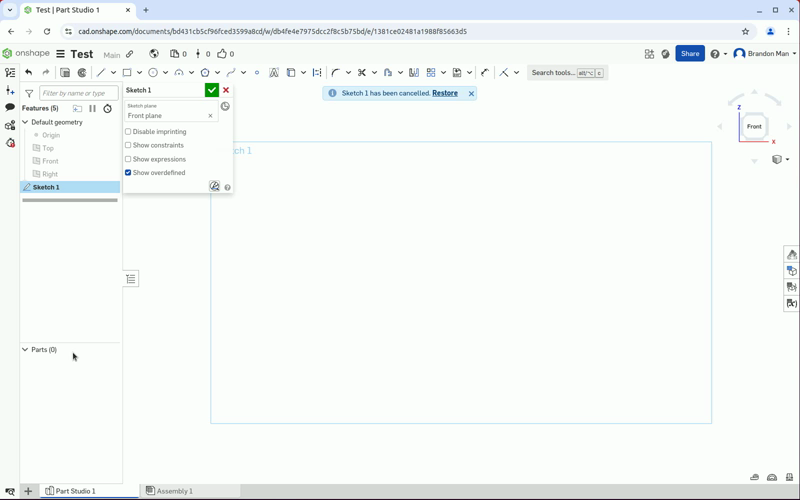
key(y)
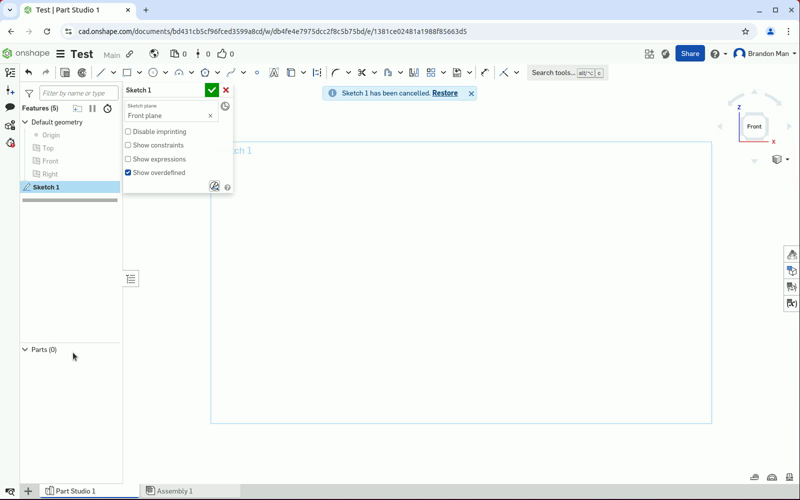
key(l)
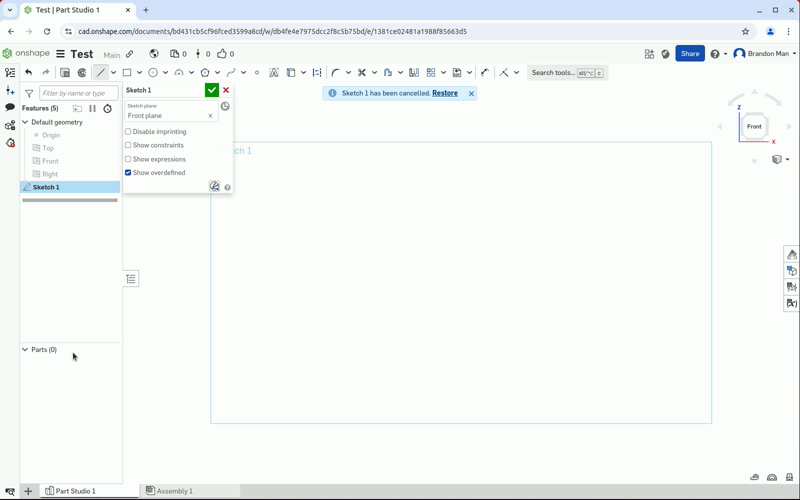
key_down(shift)
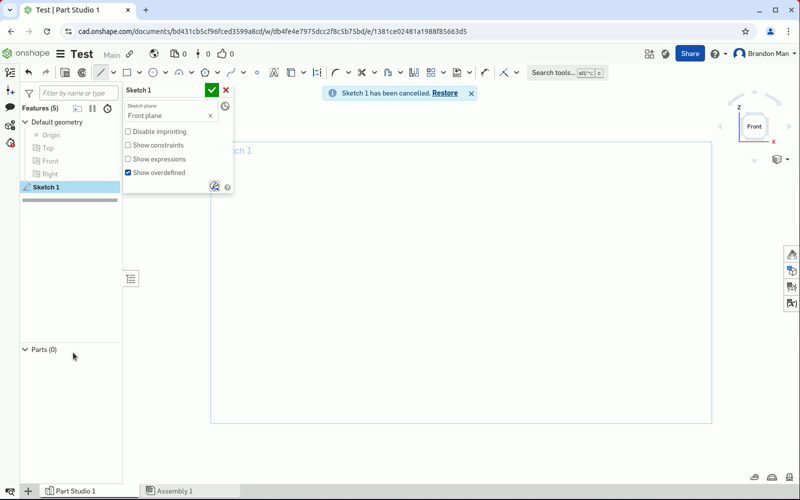
mouse_move(348, 282)
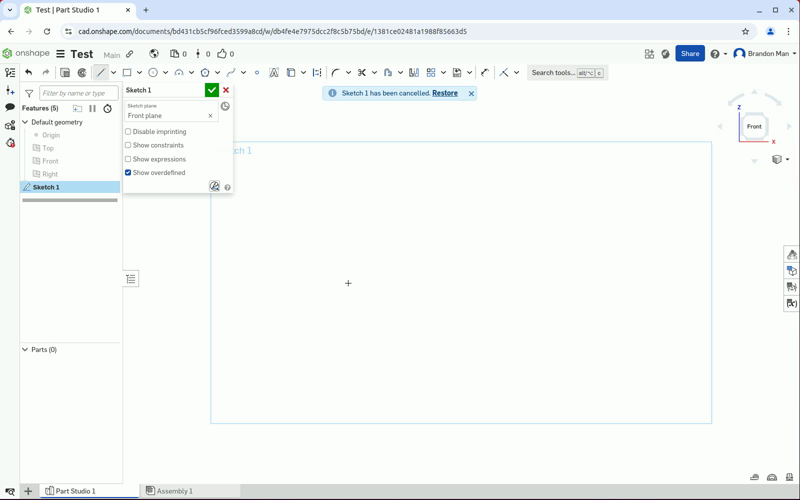
click(348, 282)
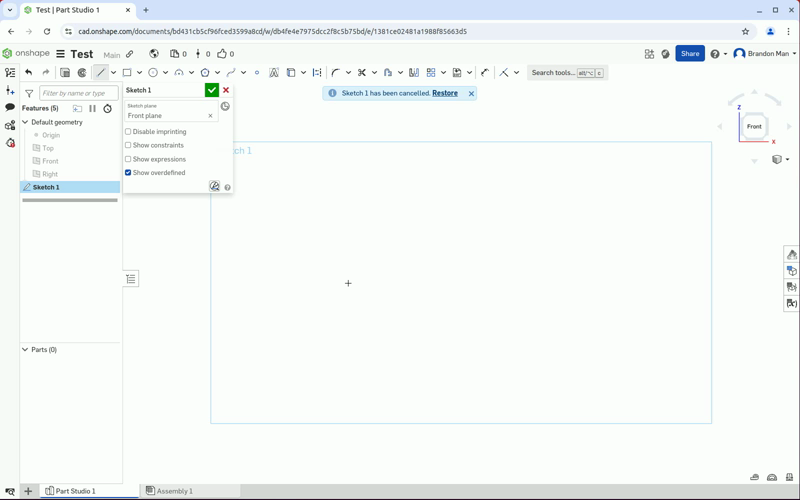
key_up(shift)
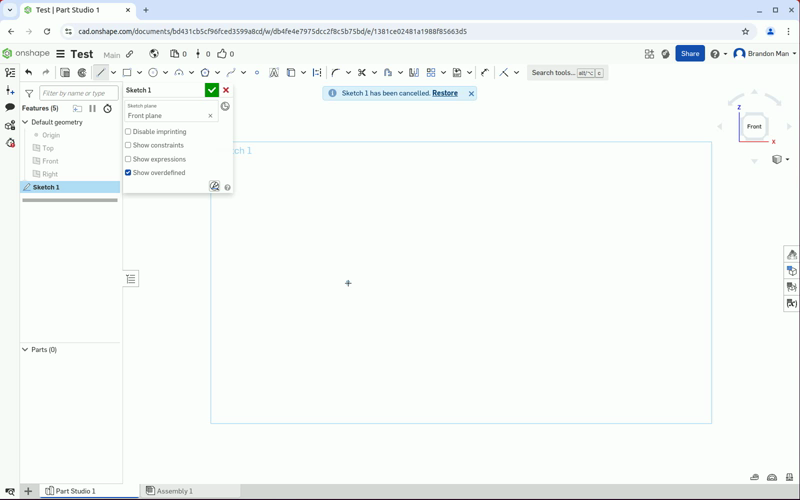
key_down(shift)
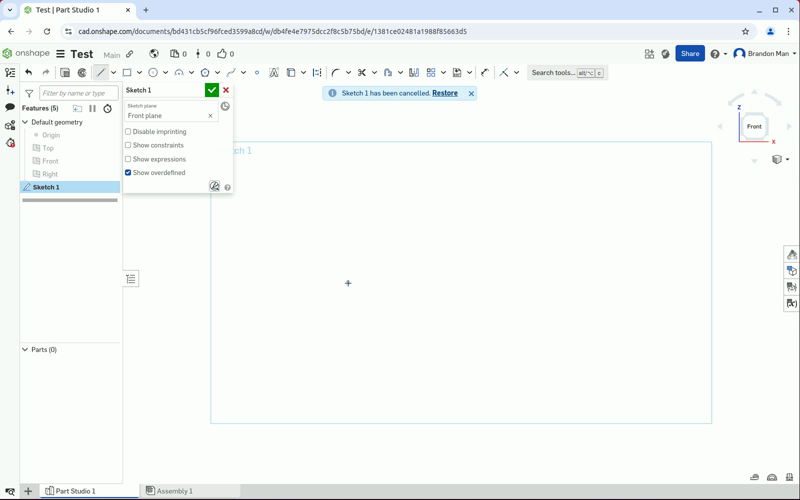
mouse_move(460, 282)
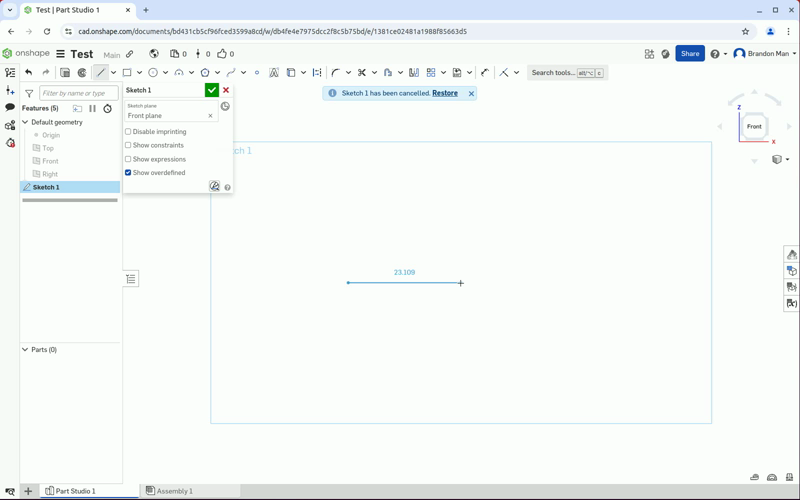
click(460, 282)
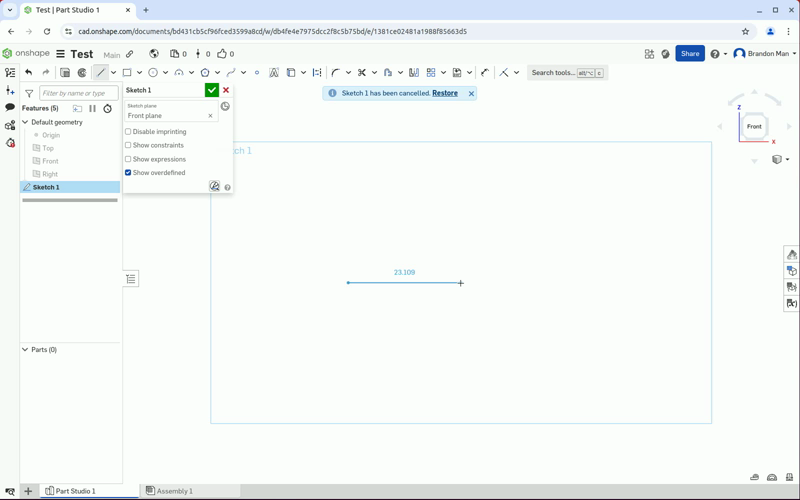
key_up(shift)
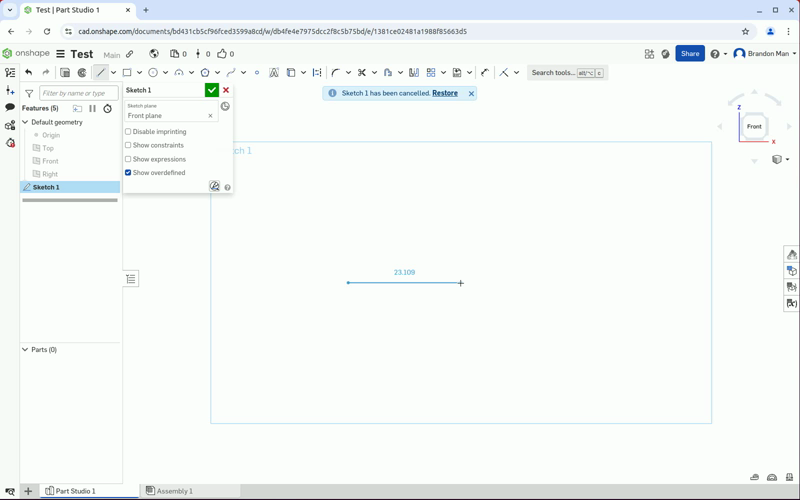
key_down(shift)
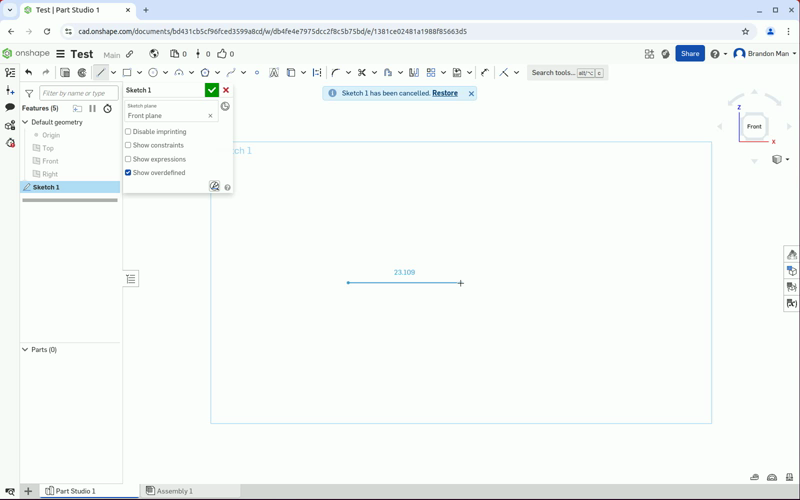
mouse_move(460, 170)
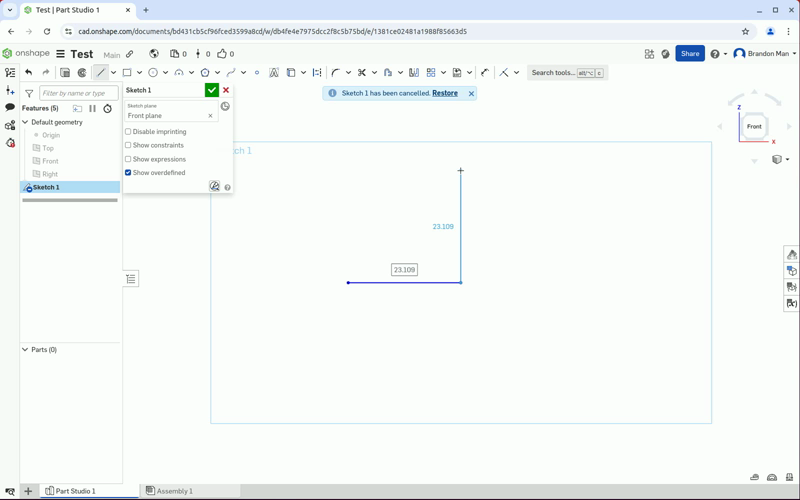
click(460, 170)
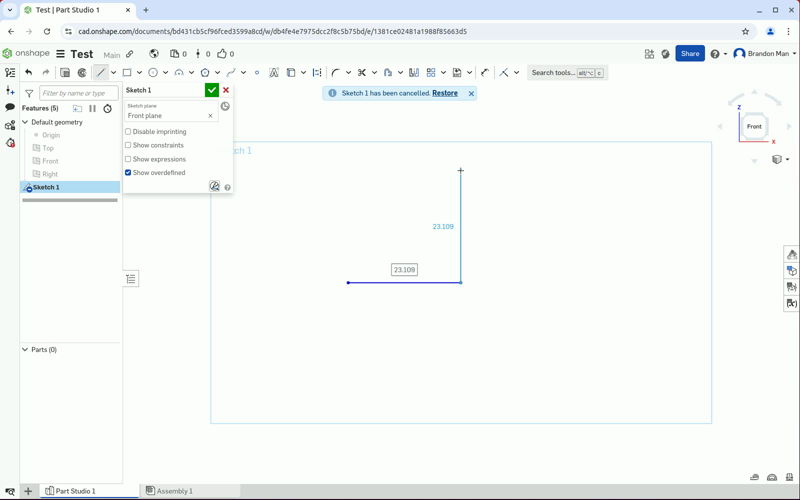
key_up(shift)
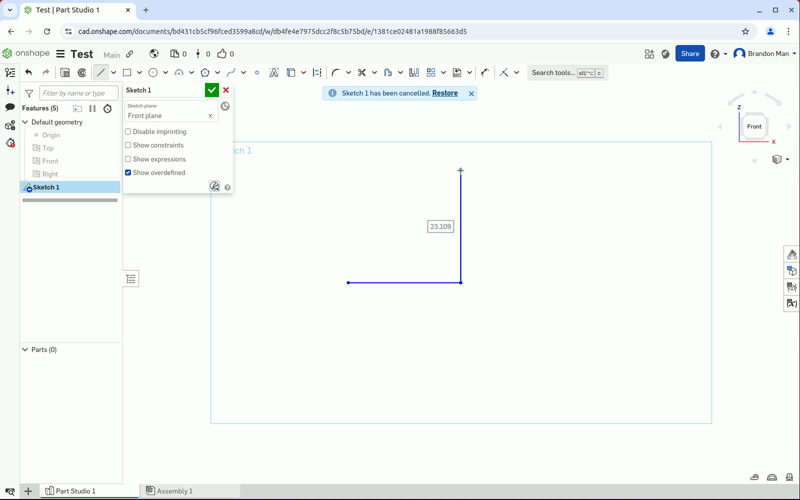
key_down(shift)
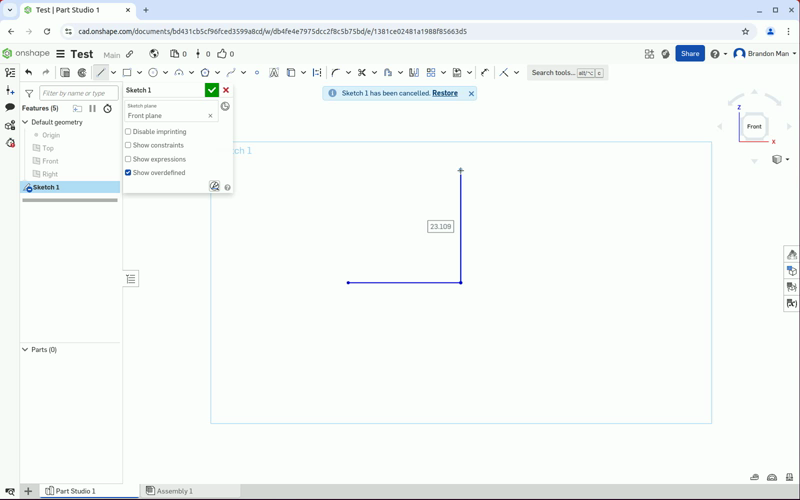
mouse_move(348, 170)
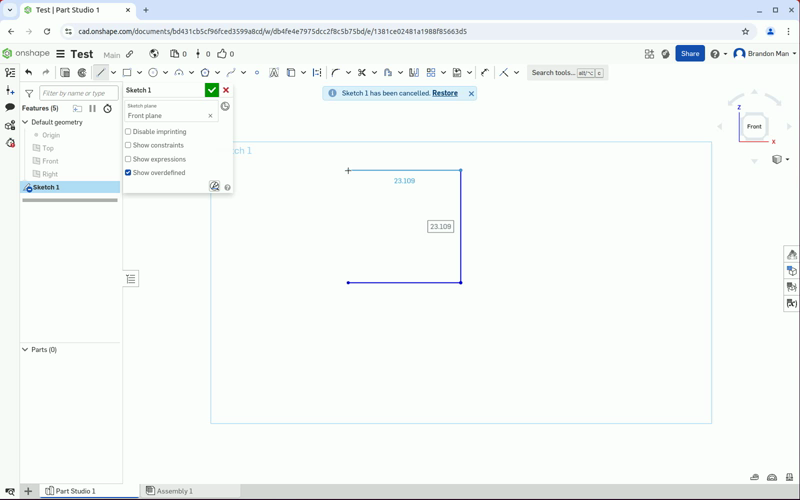
click(348, 170)
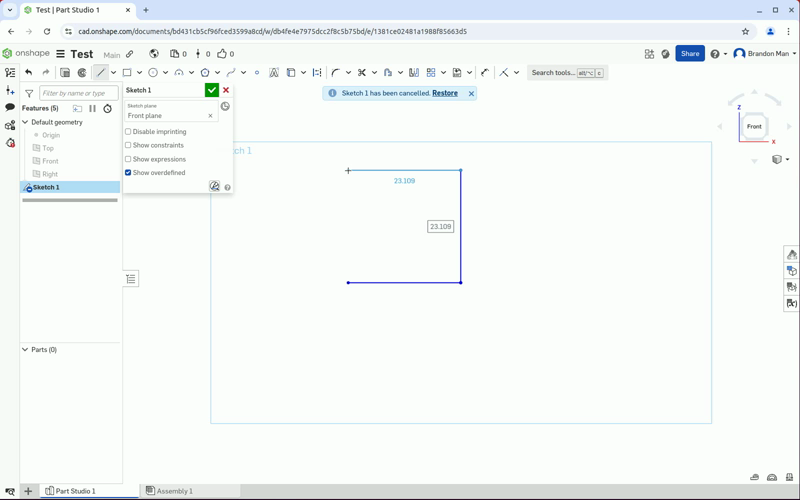
key_up(shift)
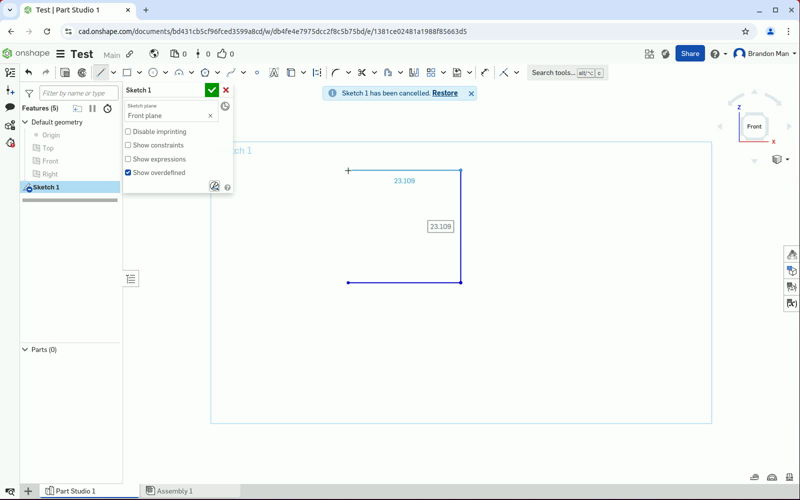
key_down(shift)
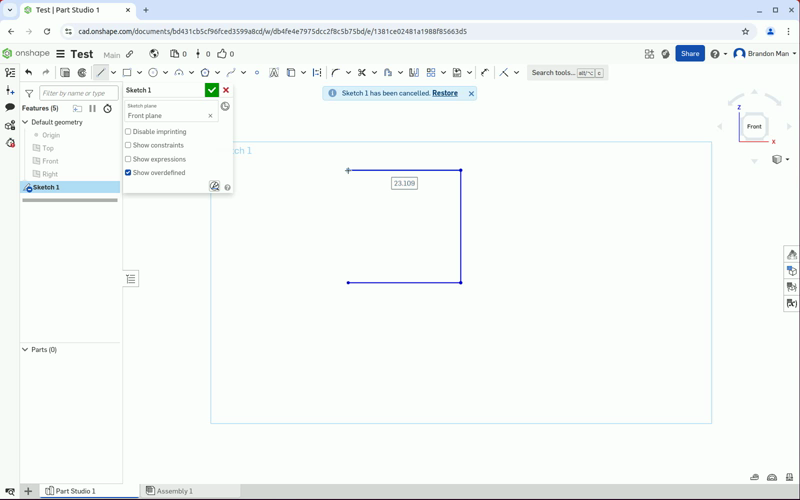
mouse_move(348, 282)
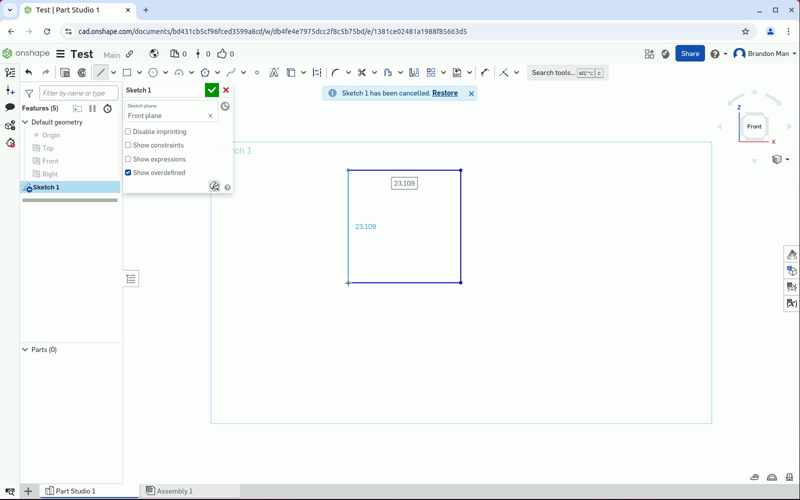
key_up(shift)
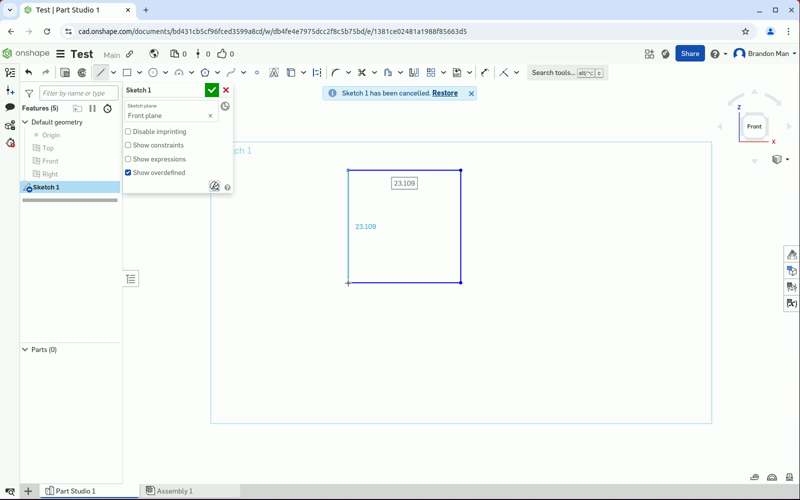
click(348, 282)
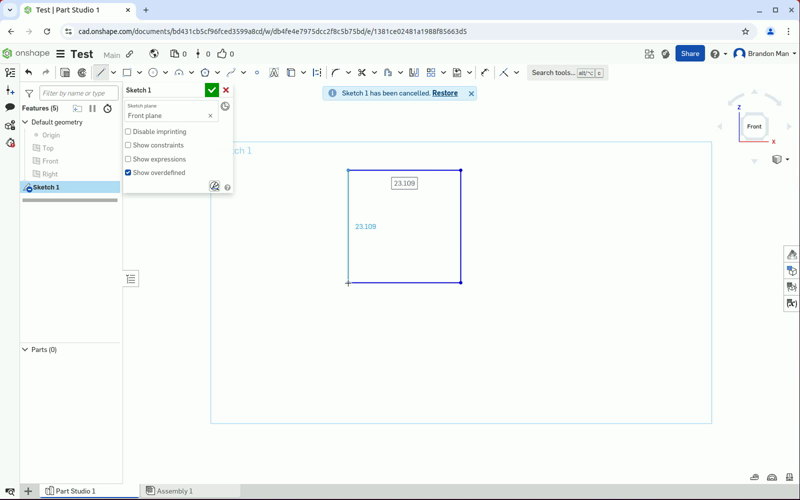
key(esc)
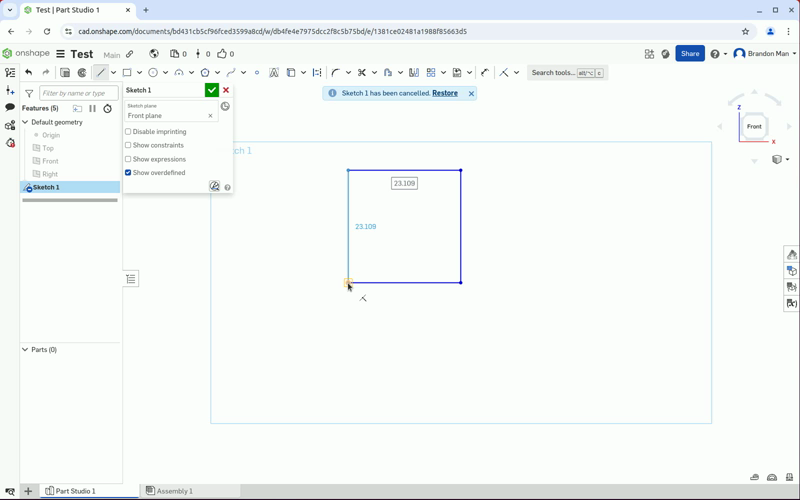
key(c)
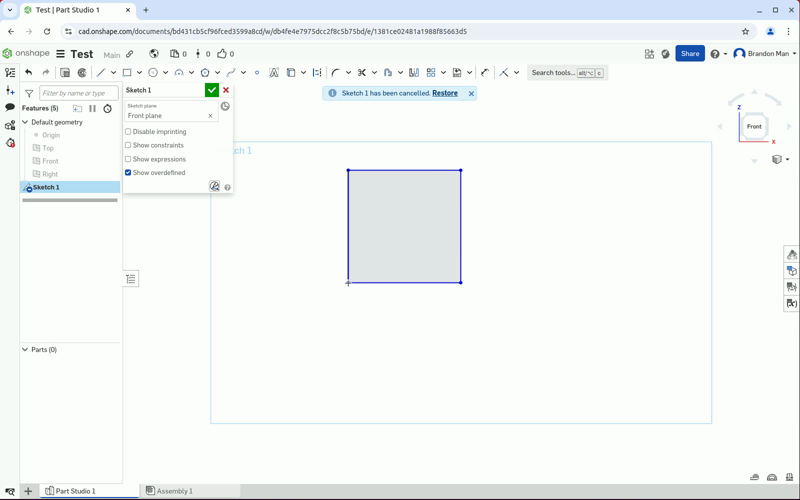
key_down(shift)
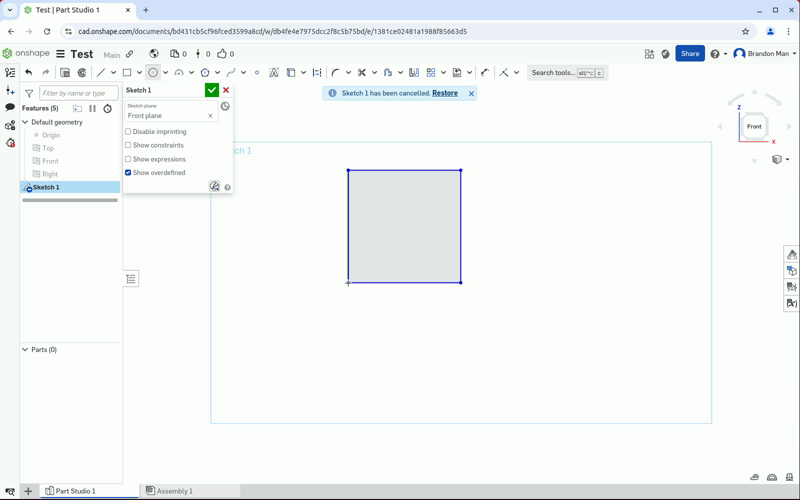
mouse_move(362, 268)
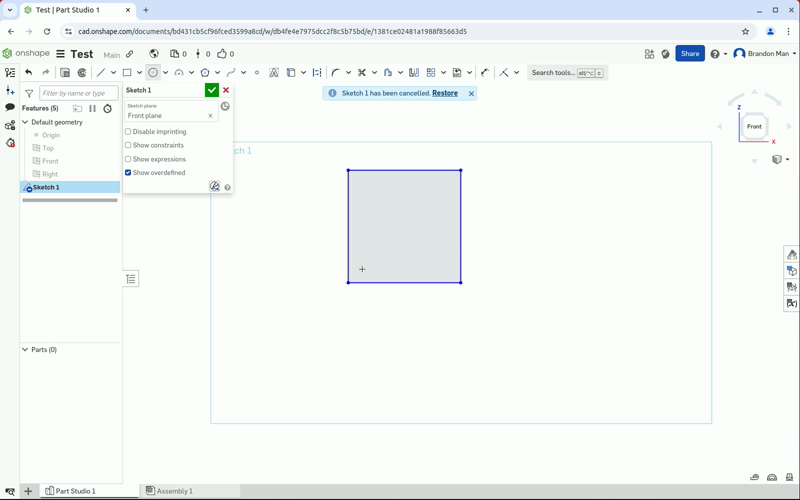
click(362, 268)
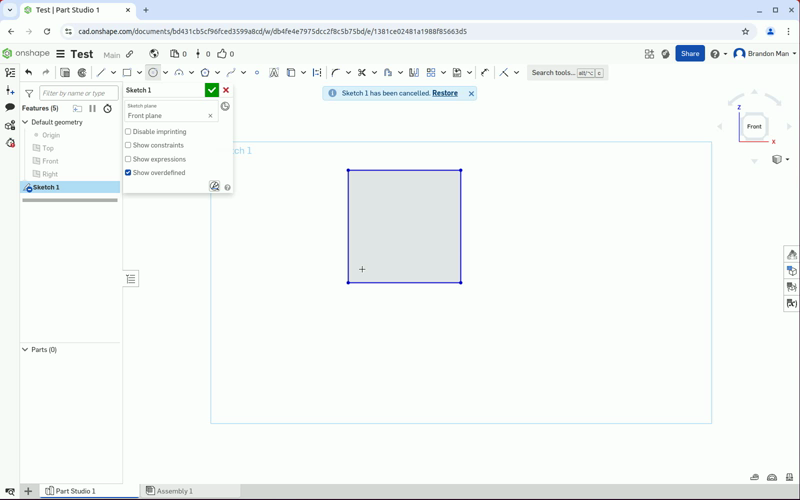
key_up(shift)
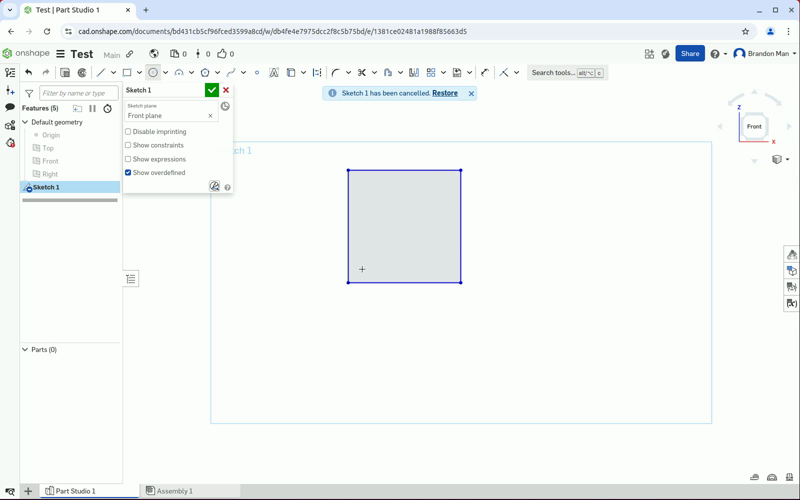
mouse_move(365, 268)
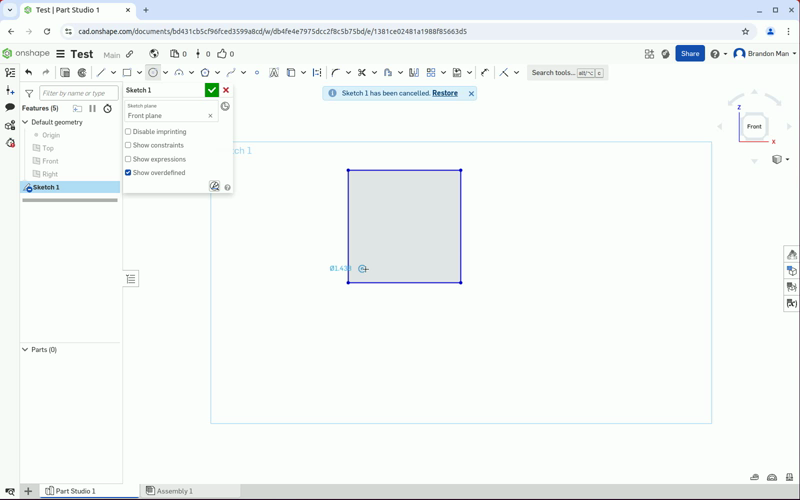
click(365, 268)
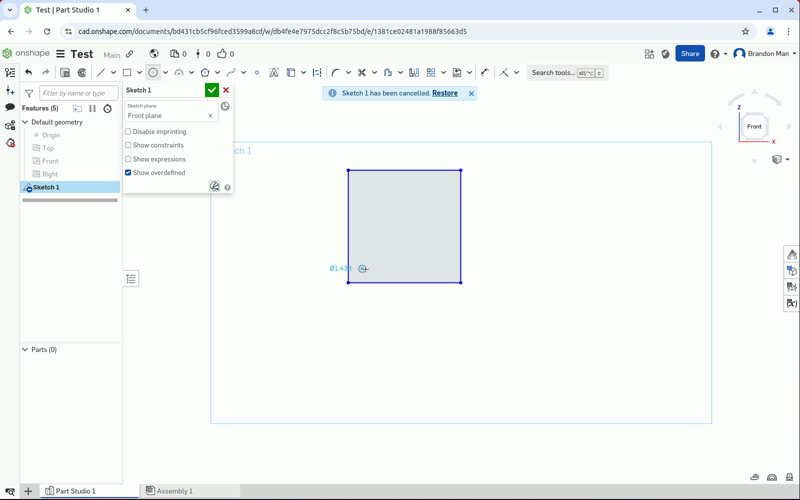
key(esc)
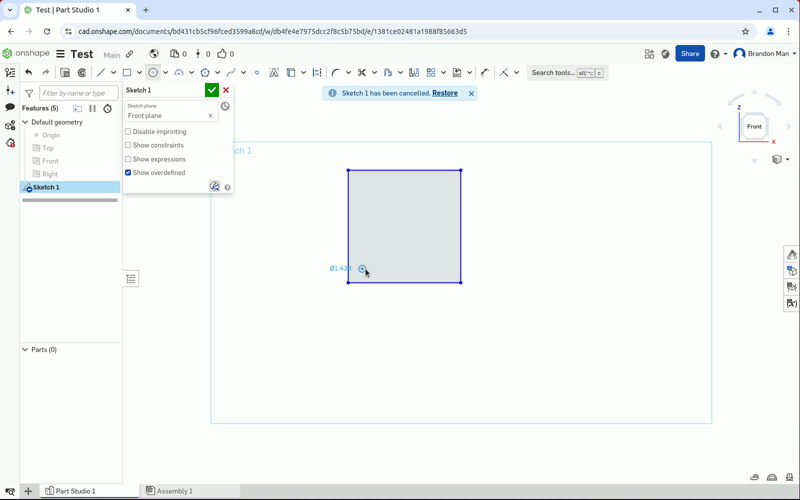
key(c)
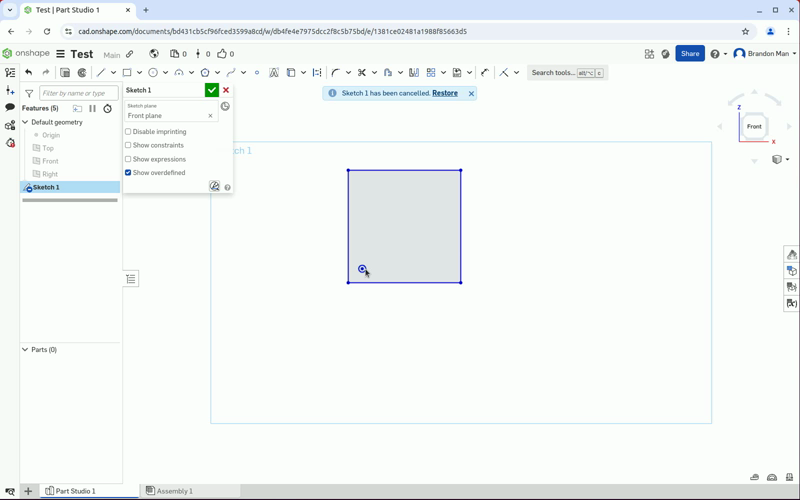
key_down(shift)
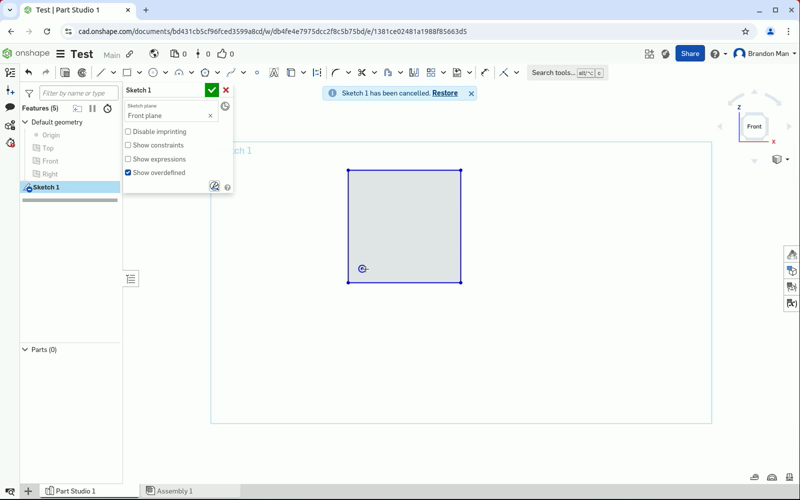
mouse_move(362, 184)
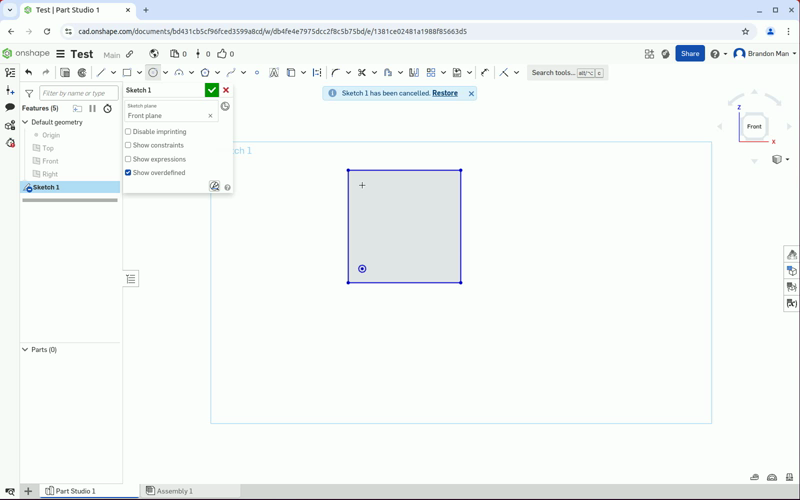
click(362, 184)
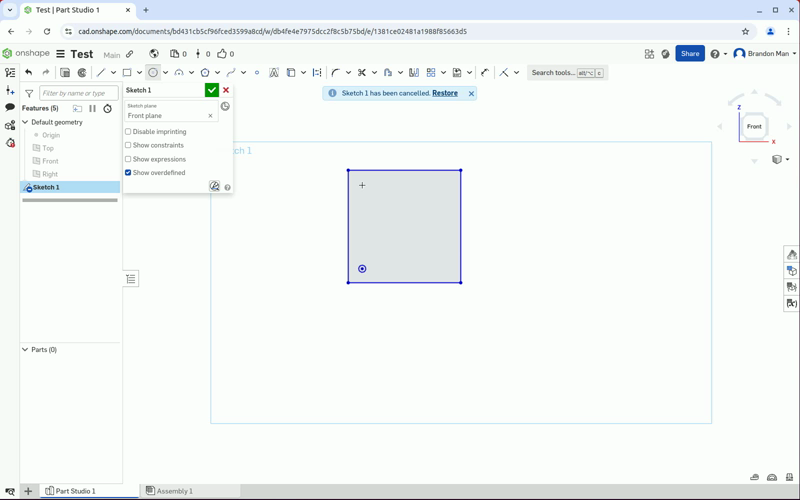
key_up(shift)
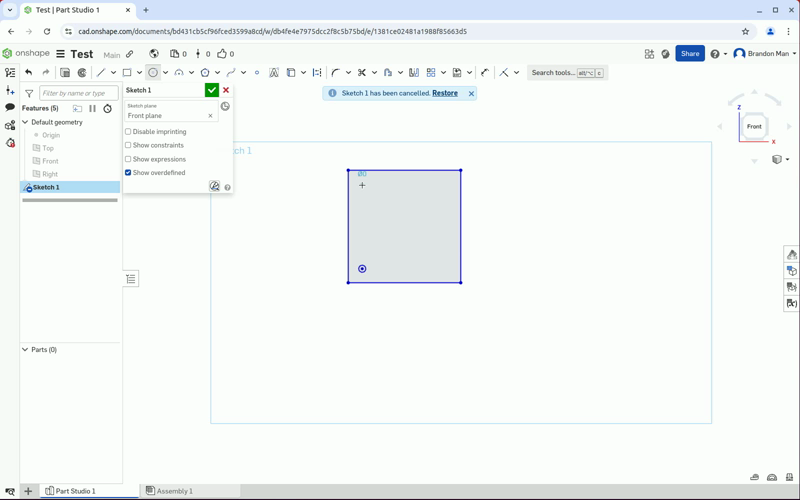
mouse_move(365, 184)
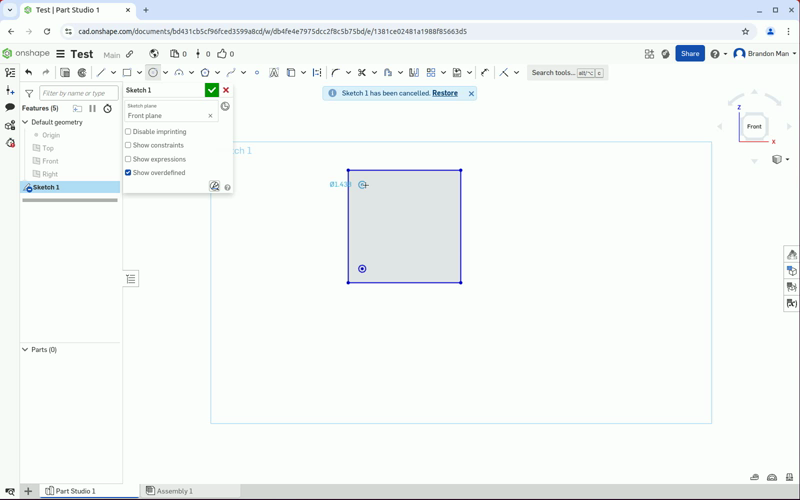
click(365, 184)
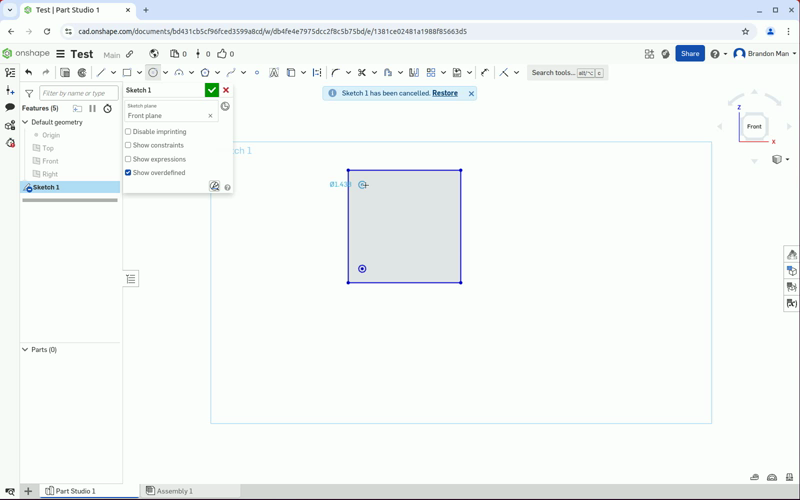
key(esc)
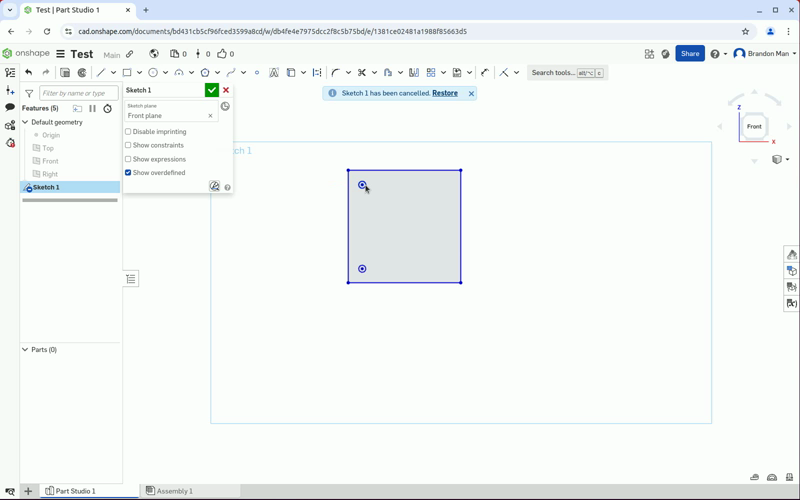
key(c)
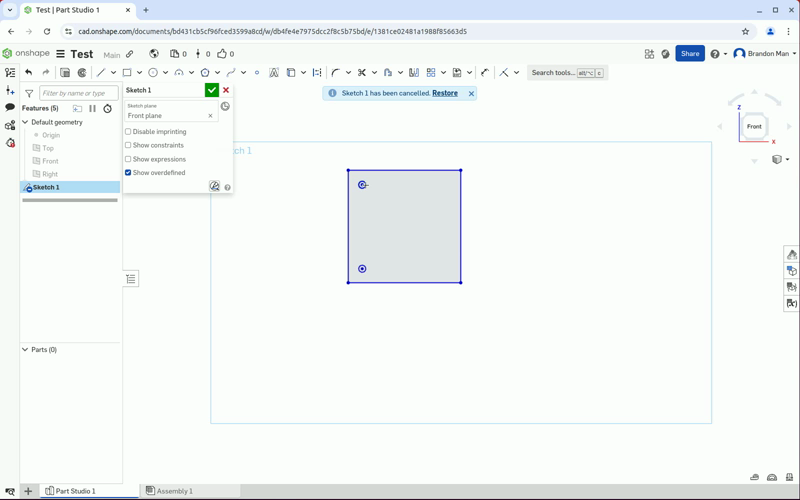
key_down(shift)
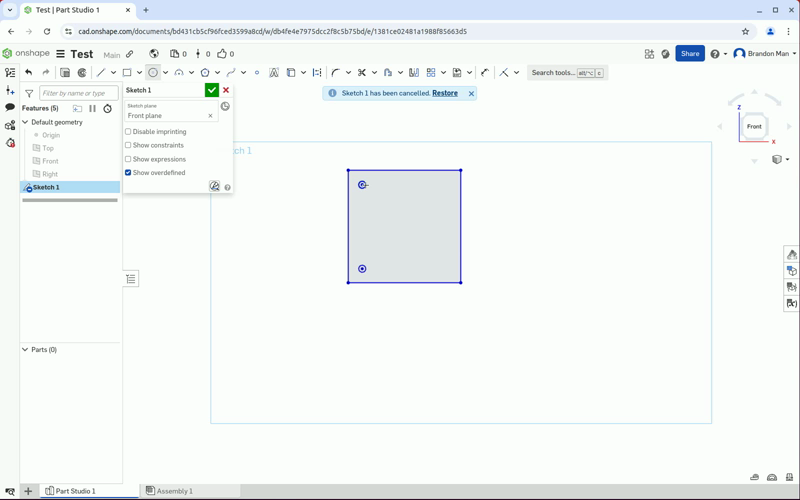
mouse_move(404, 226)
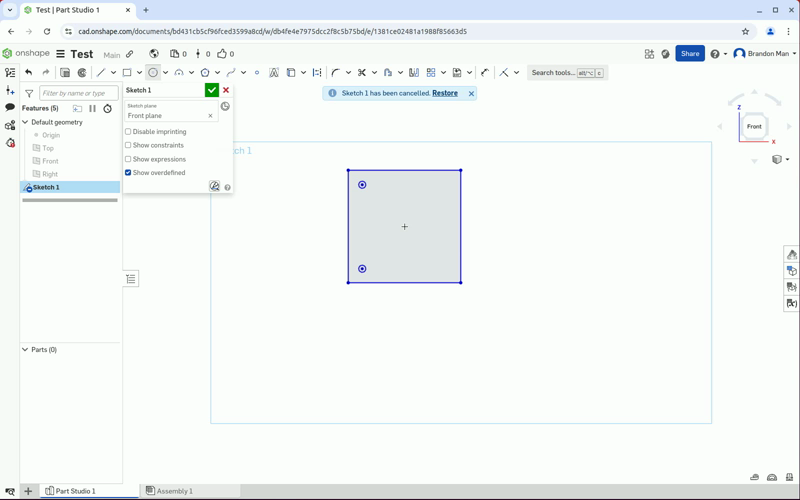
click(404, 226)
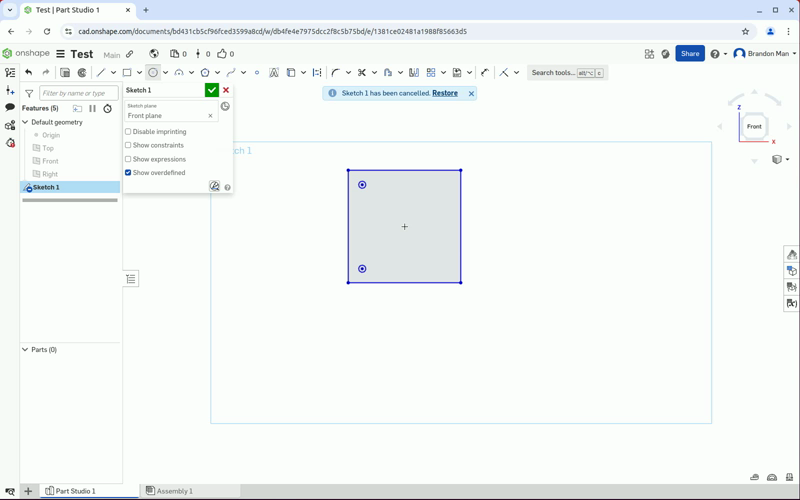
key_up(shift)
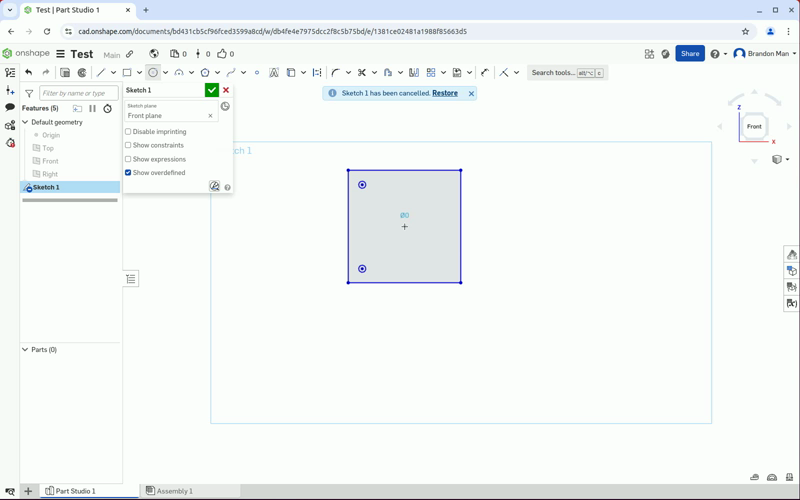
mouse_move(434, 226)
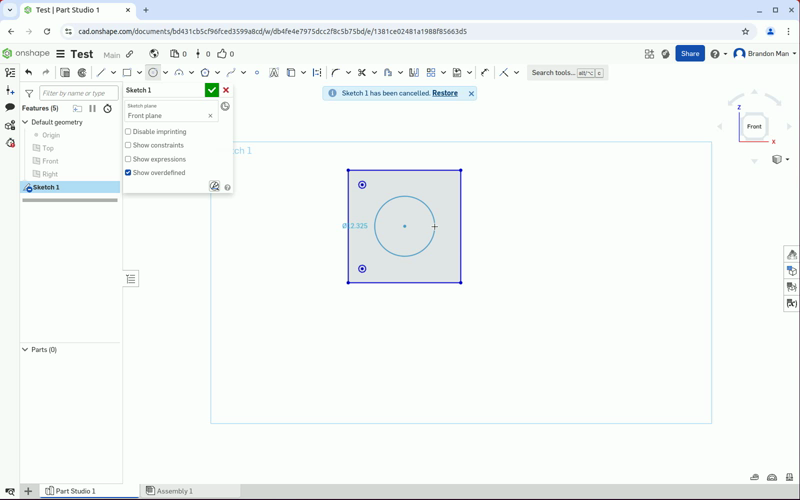
click(434, 226)
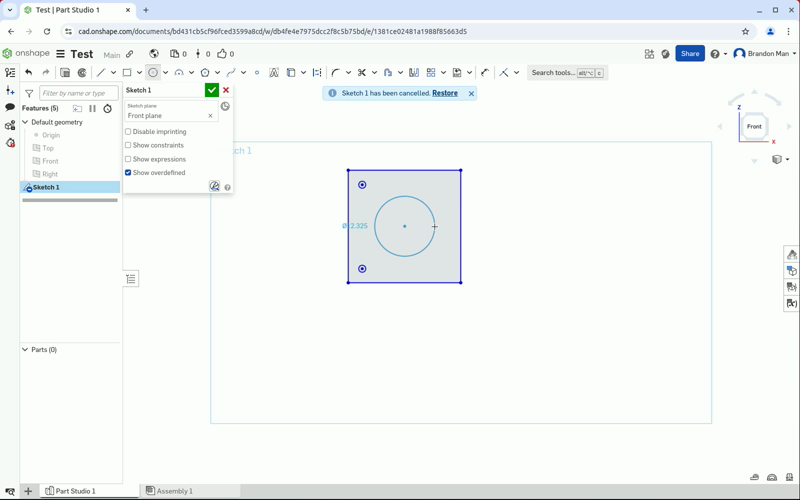
key(esc)
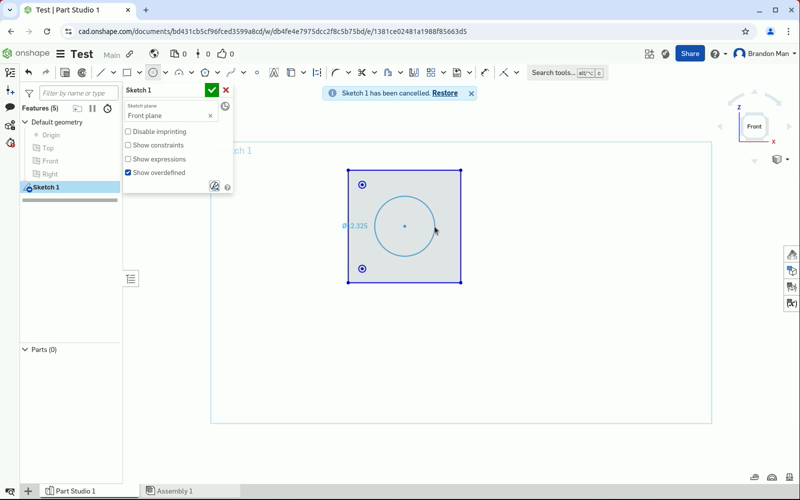
key(c)
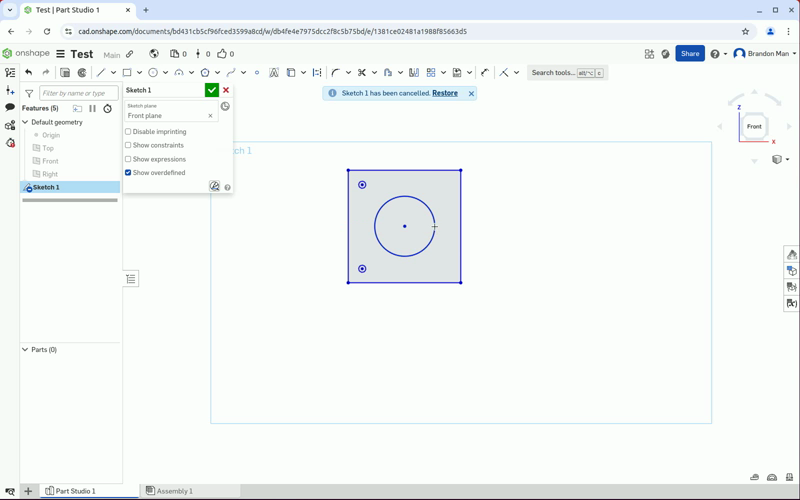
key_down(shift)
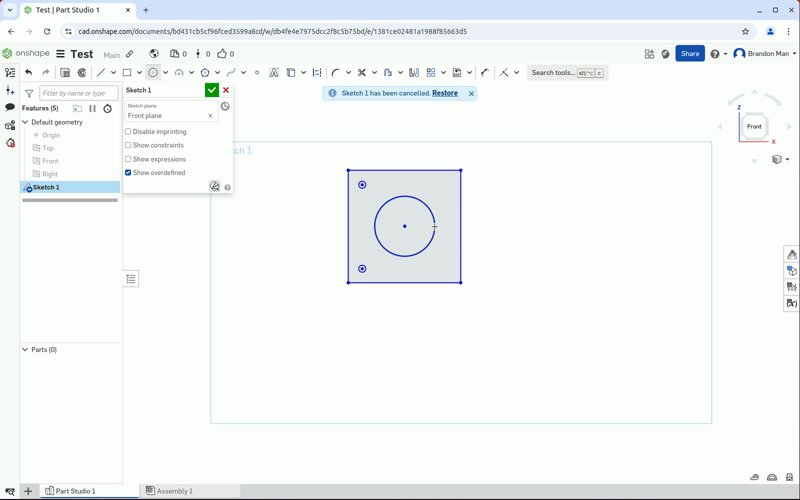
mouse_move(446, 268)
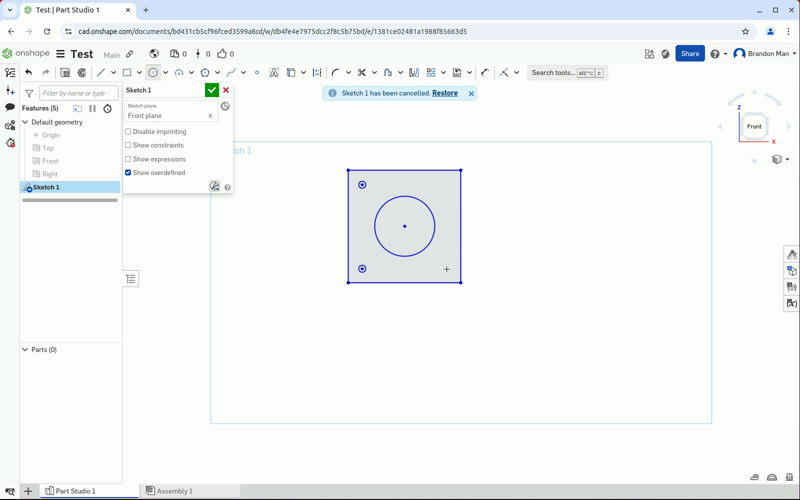
click(446, 268)
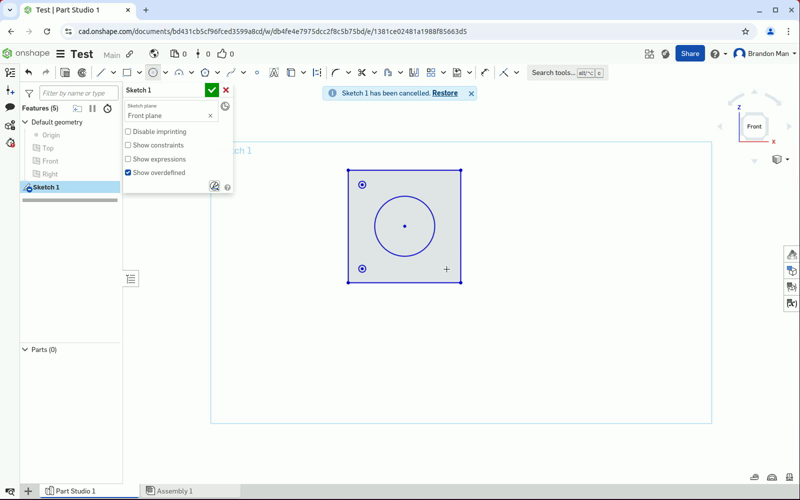
key_up(shift)
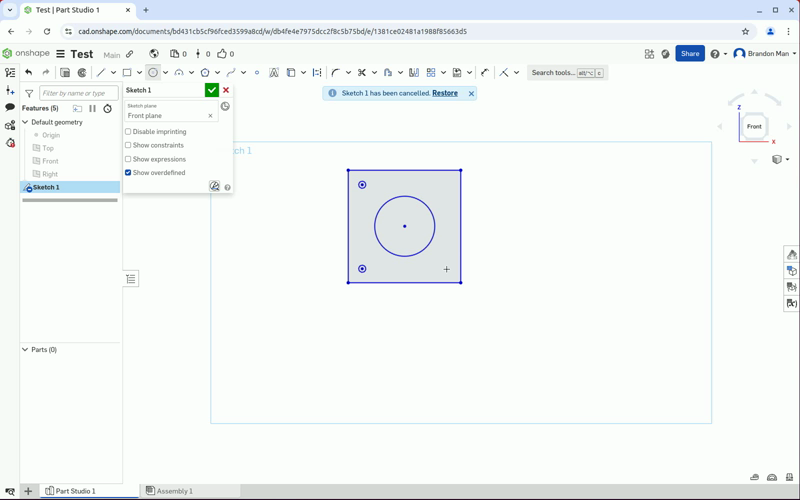
mouse_move(450, 268)
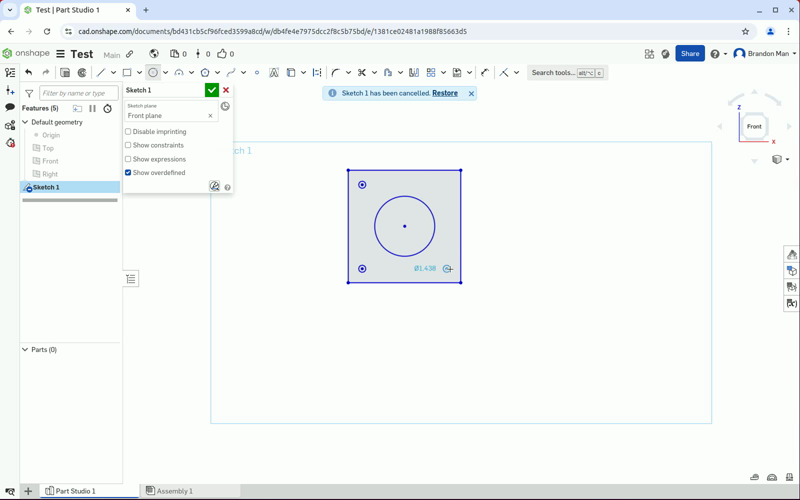
click(450, 268)
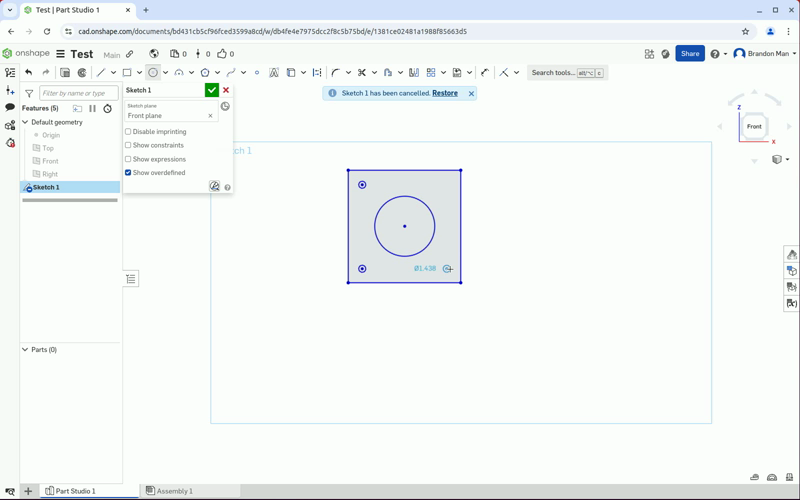
key(esc)
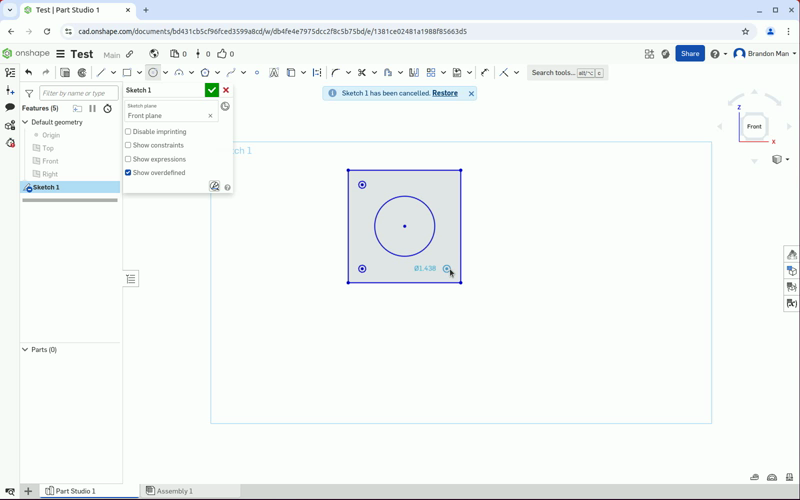
key(c)
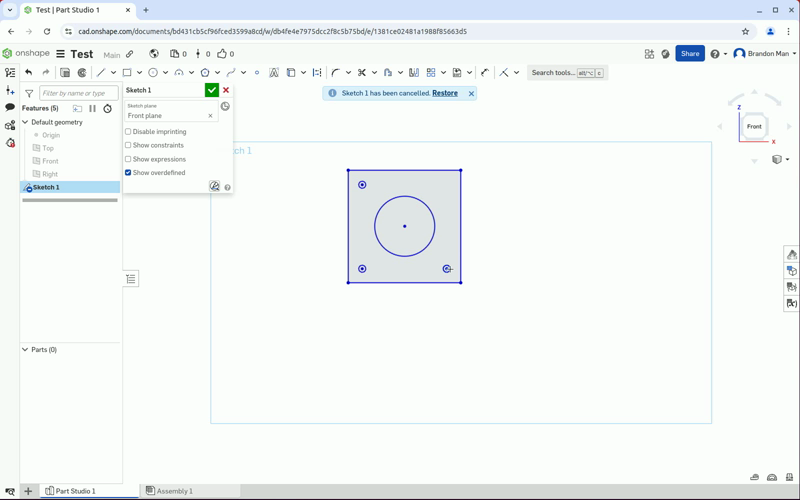
key_down(shift)
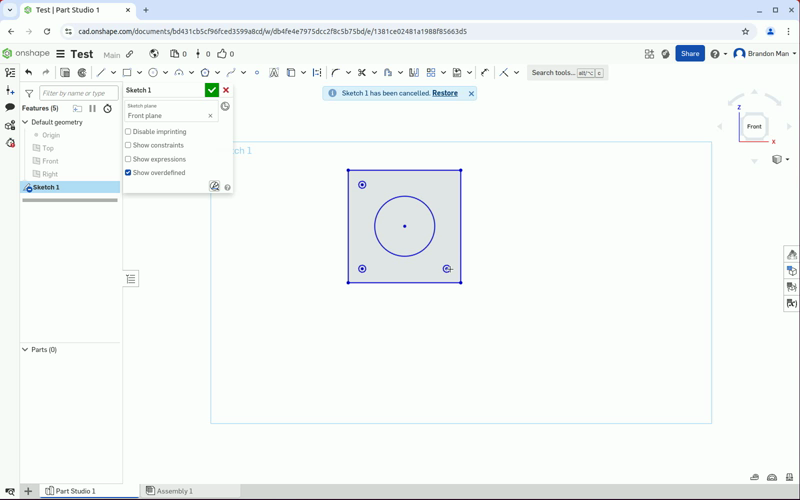
mouse_move(446, 184)
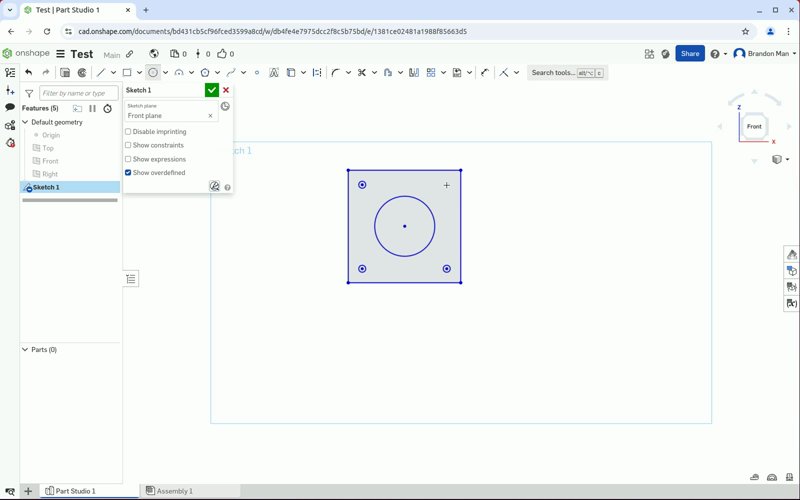
click(446, 184)
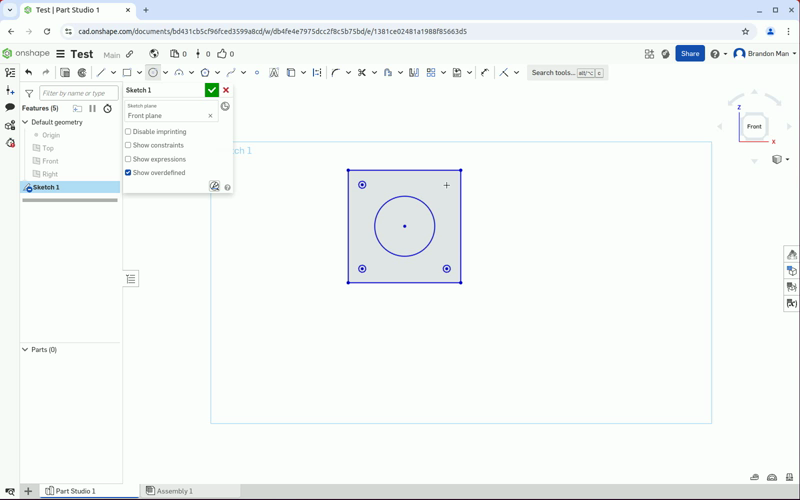
key_up(shift)
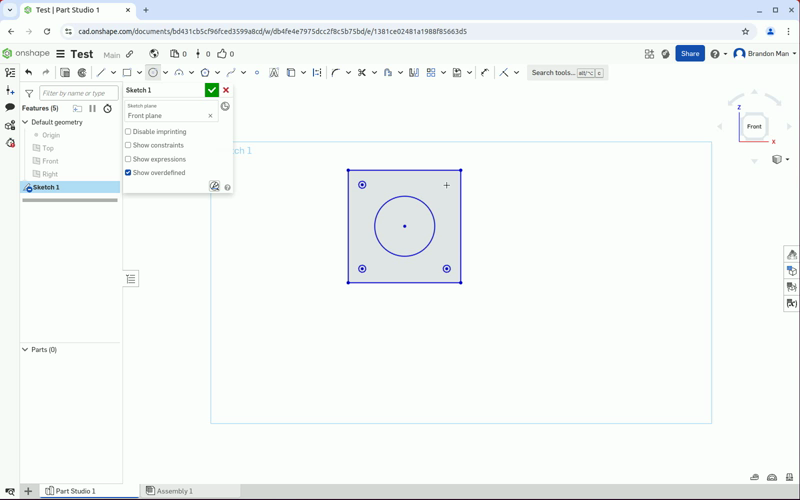
mouse_move(450, 184)
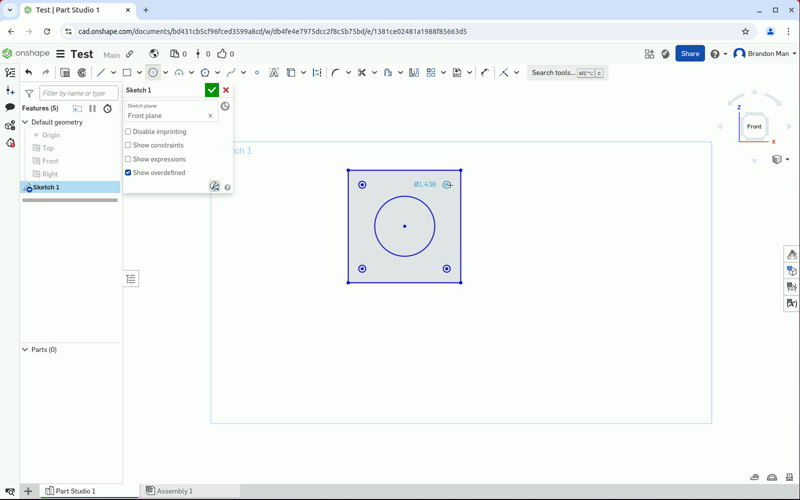
click(450, 184)
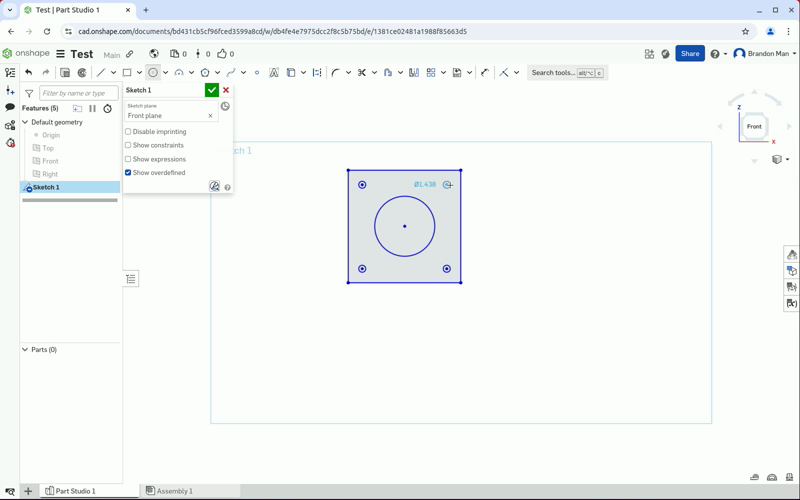
key(esc)
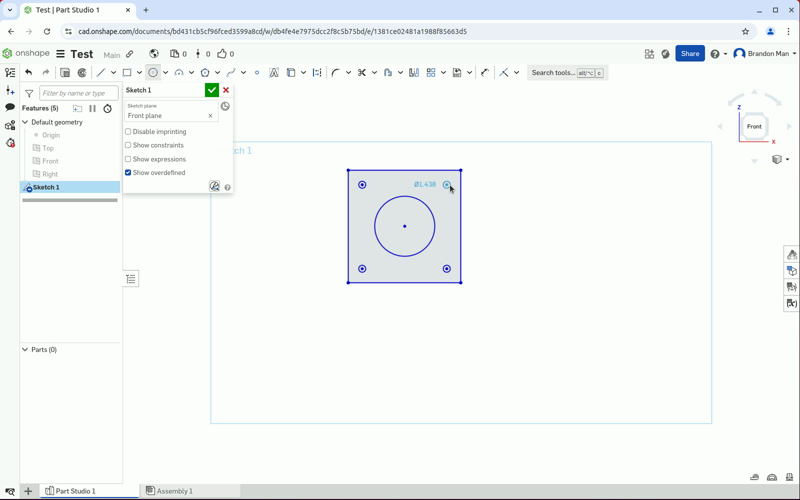
mouse_move(426, 263)
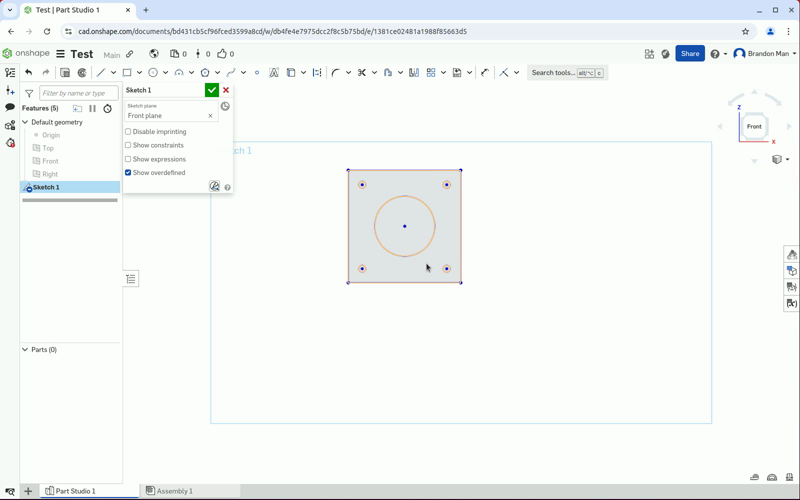
click(426, 263)
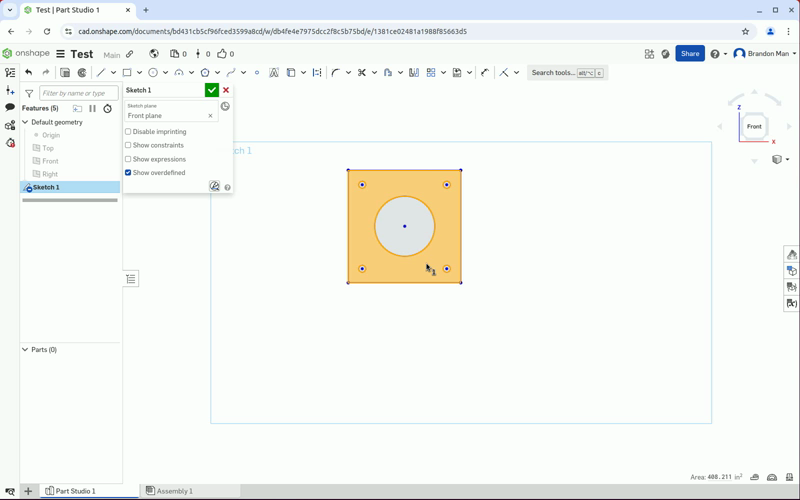
mouse_move(73, 352)
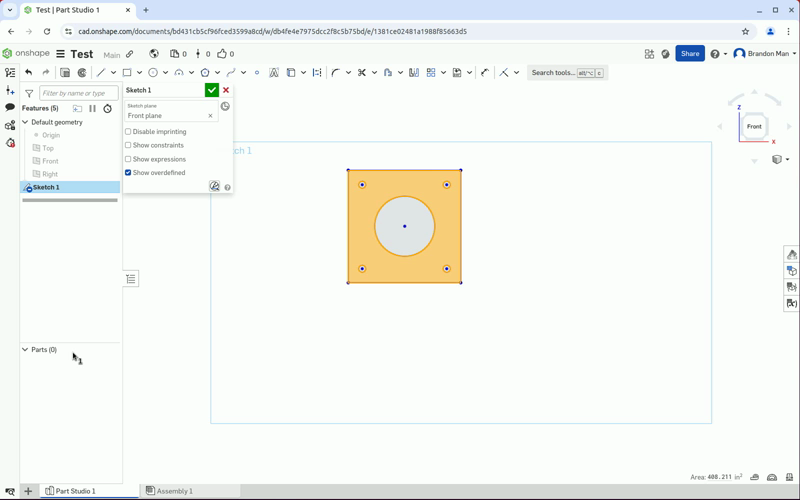
key(shift+y)
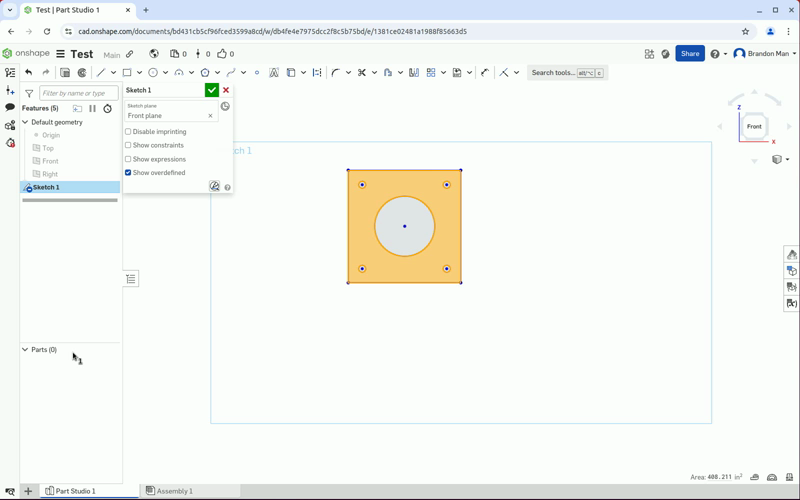
key(shift+e)
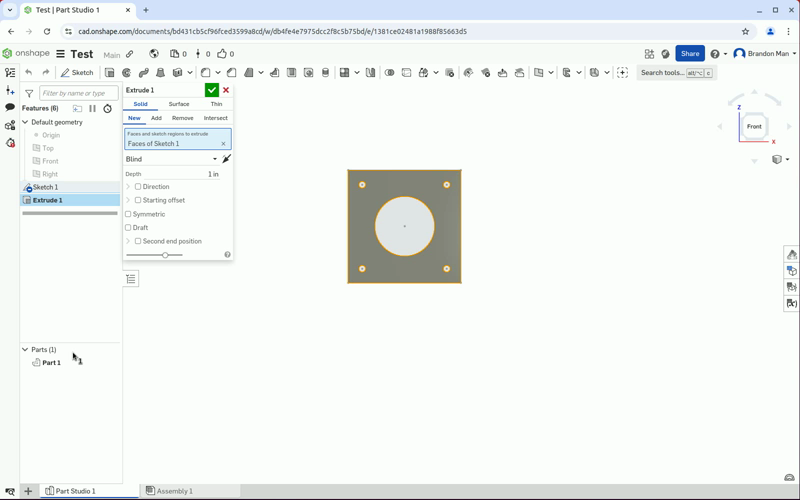
mouse_move(143, 106)
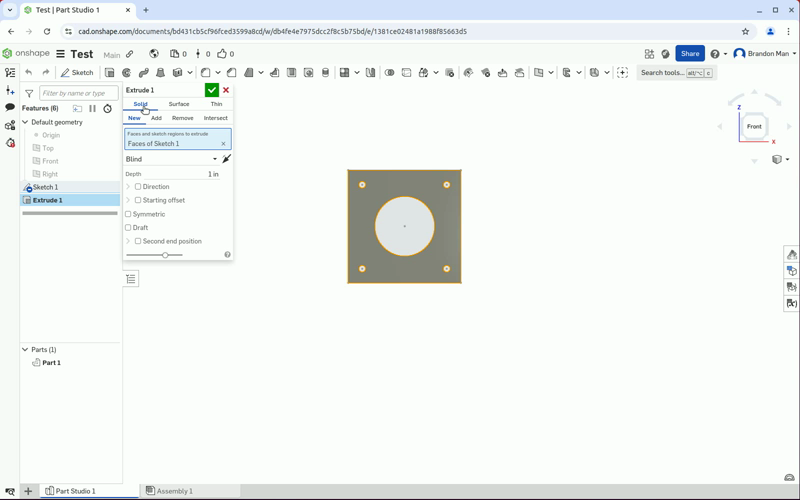
click(143, 106)
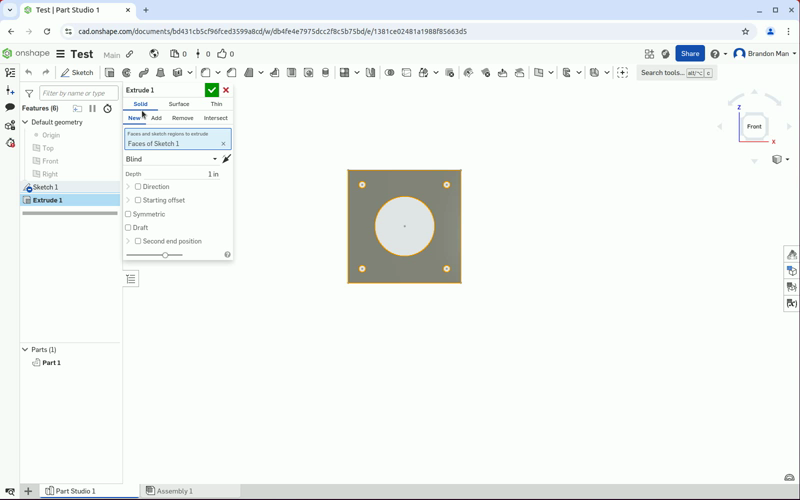
mouse_move(137, 120)
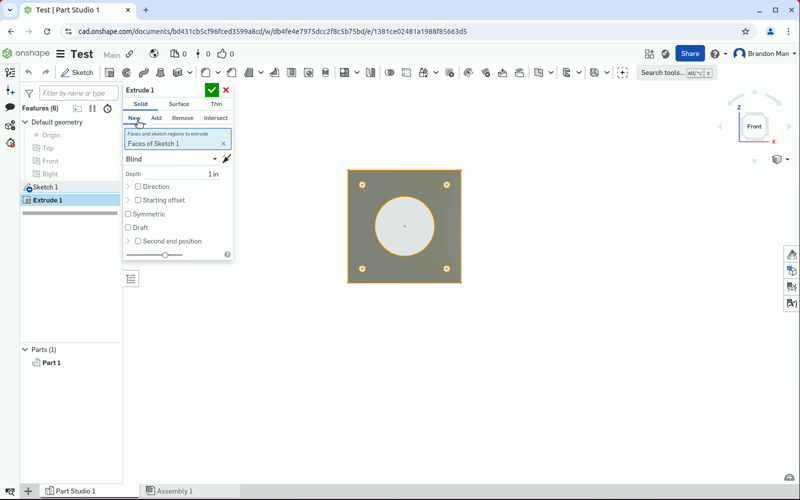
click(137, 120)
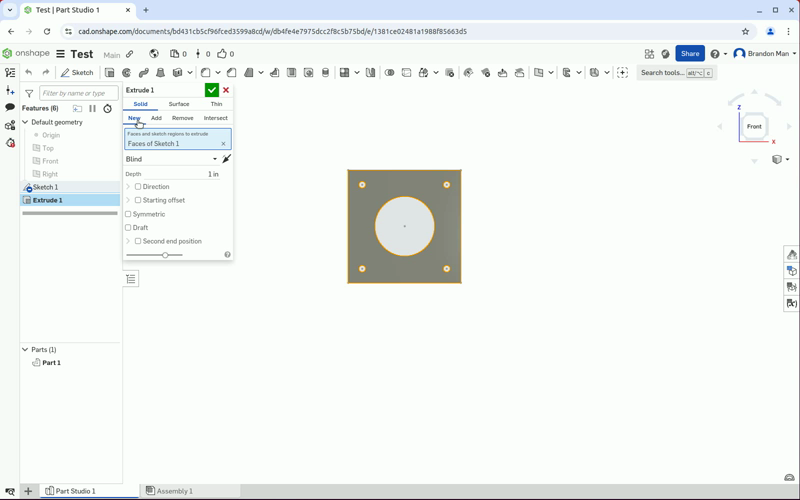
key(tab, 4)
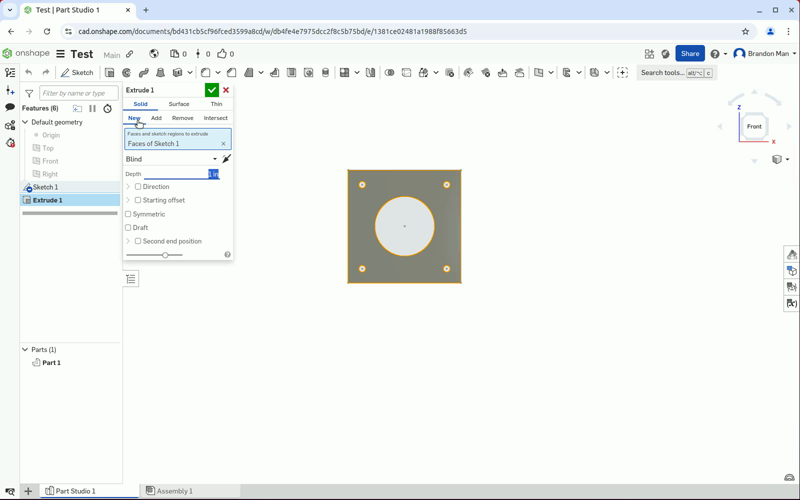
text(-18.775)
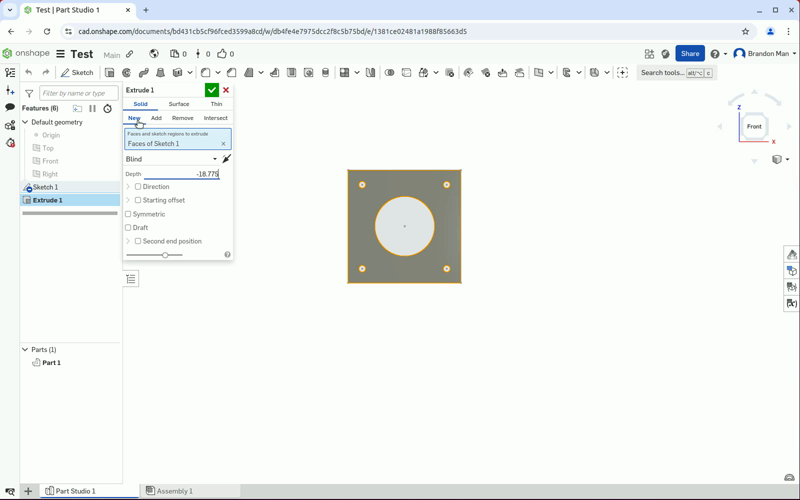
key(enter)
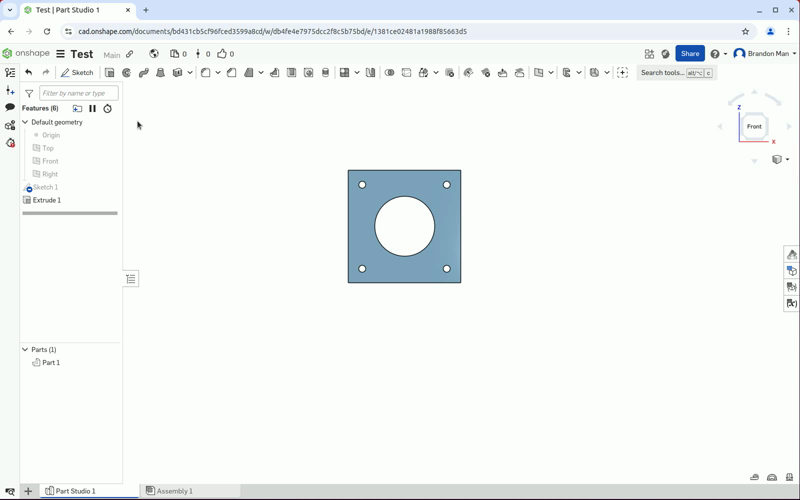
key(shift+h)
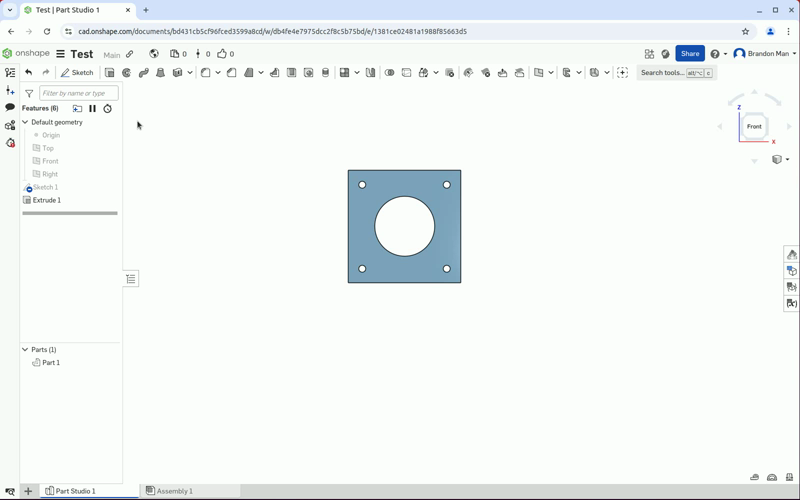
key(shift+h)
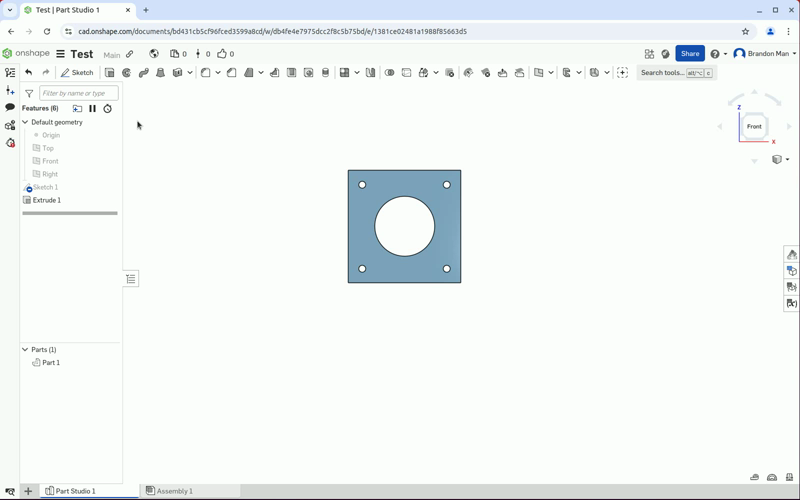
mouse_move(73, 189)
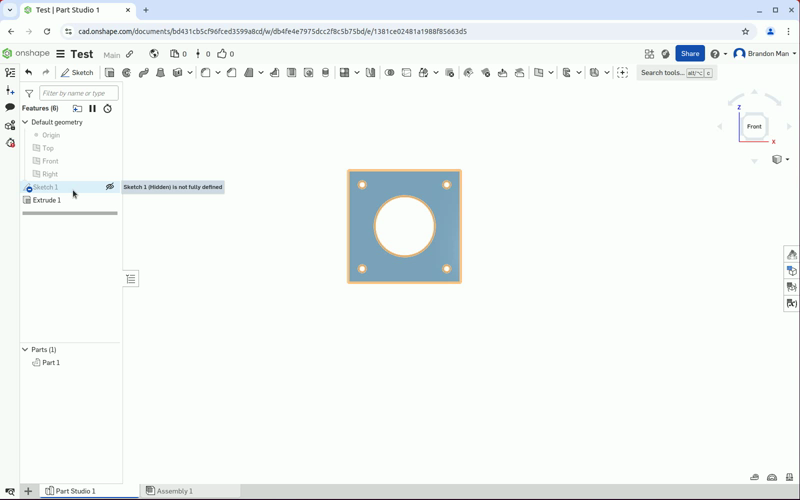
click(73, 189)
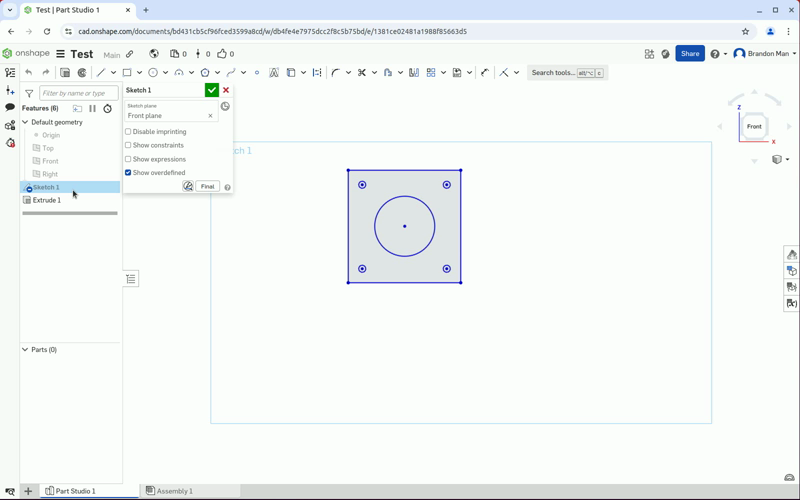
mouse_move(229, 92)
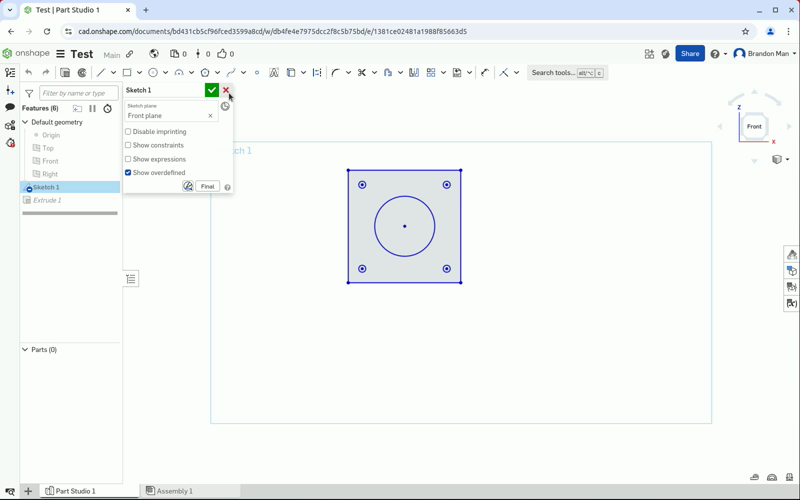
click(229, 92)
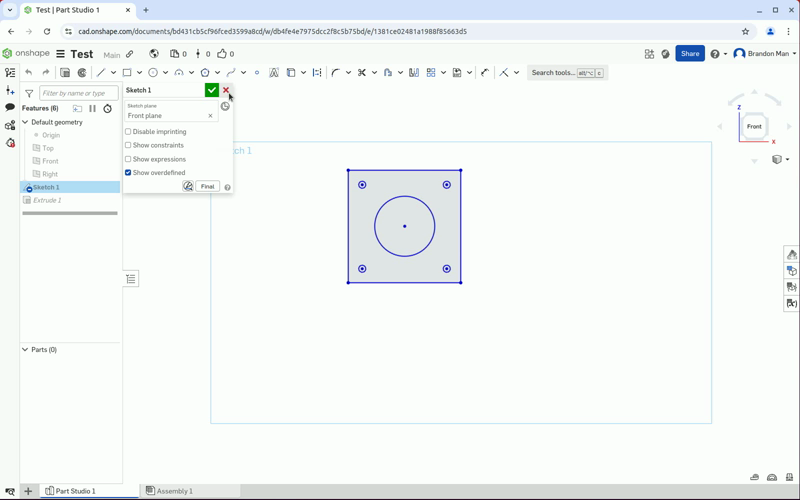
key(shift+s)
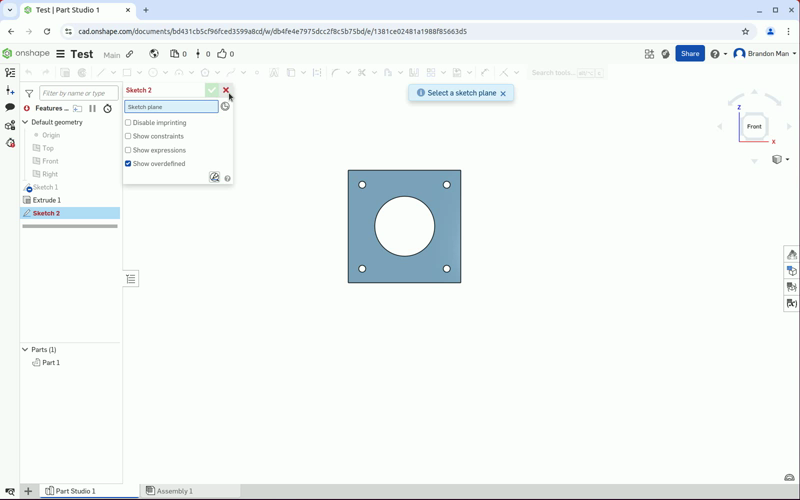
mouse_move(73, 163)
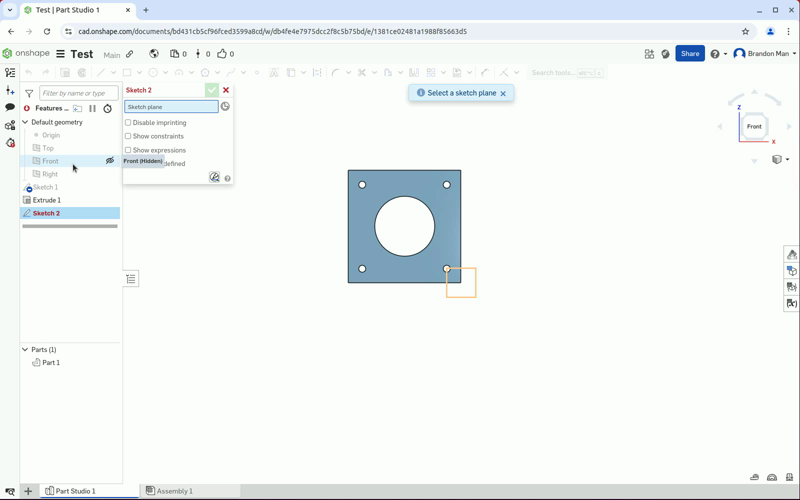
click(73, 163)
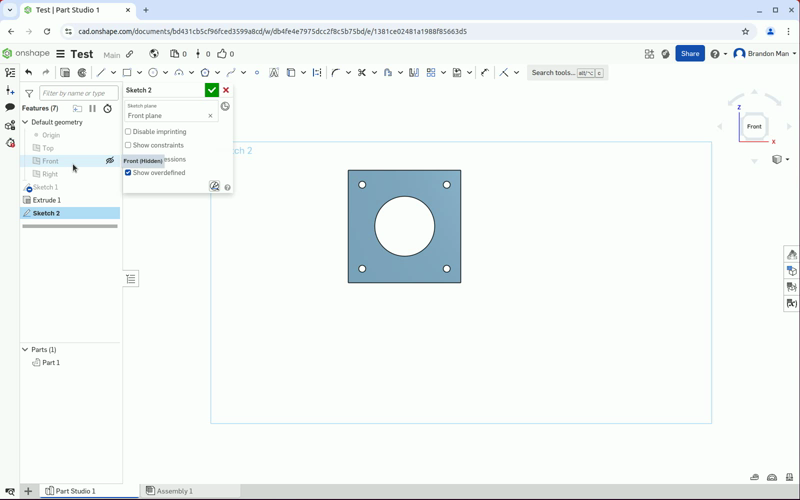
mouse_move(73, 352)
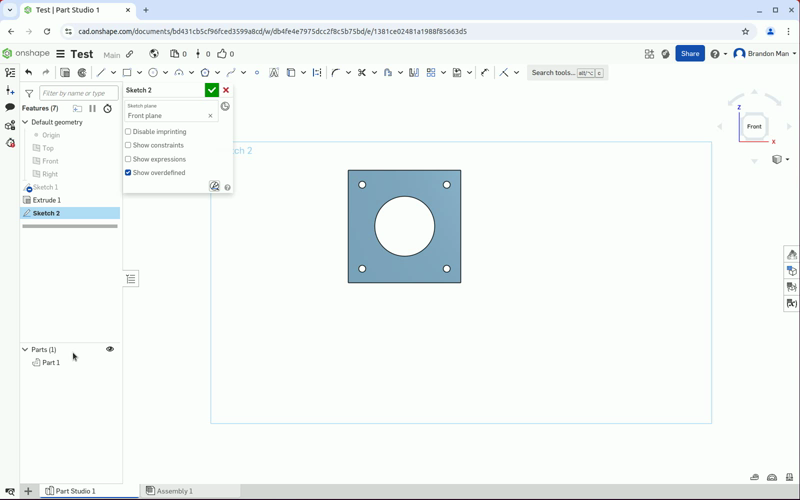
key(y)
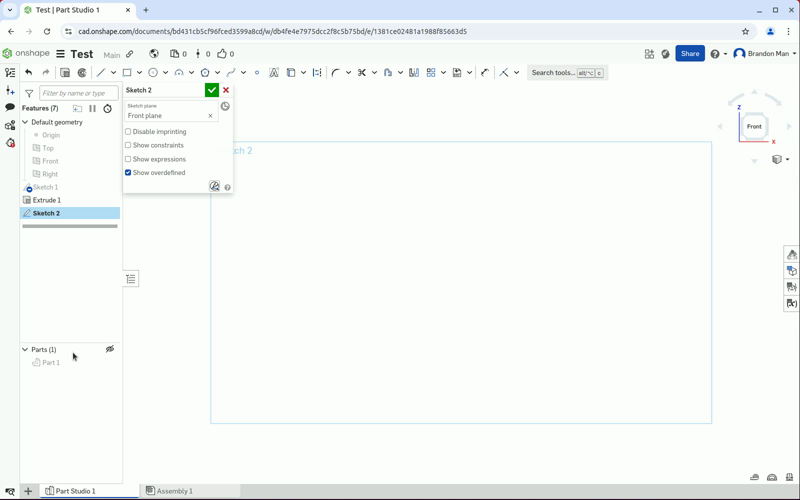
key(c)
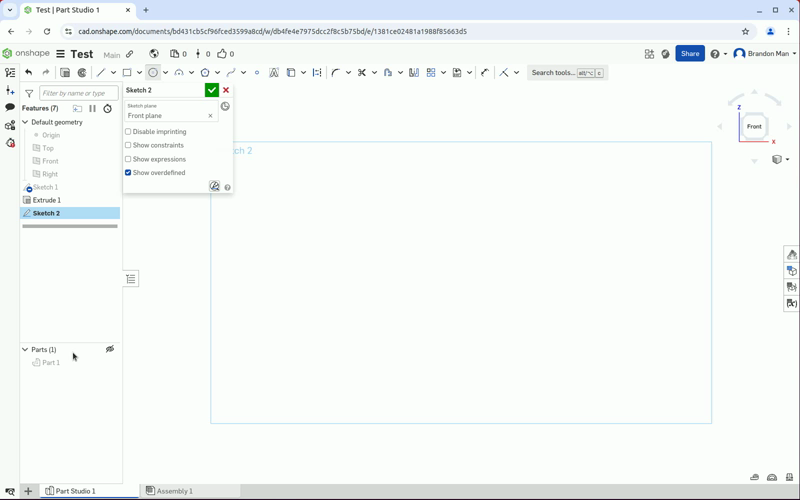
key_down(shift)
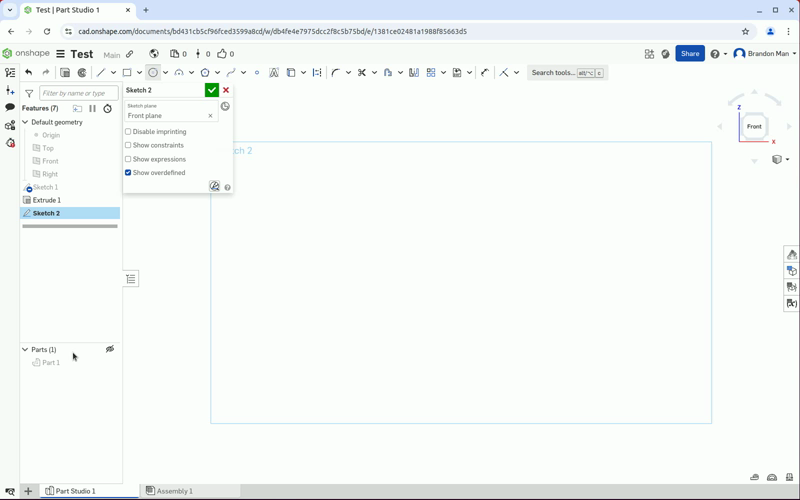
mouse_move(405, 226)
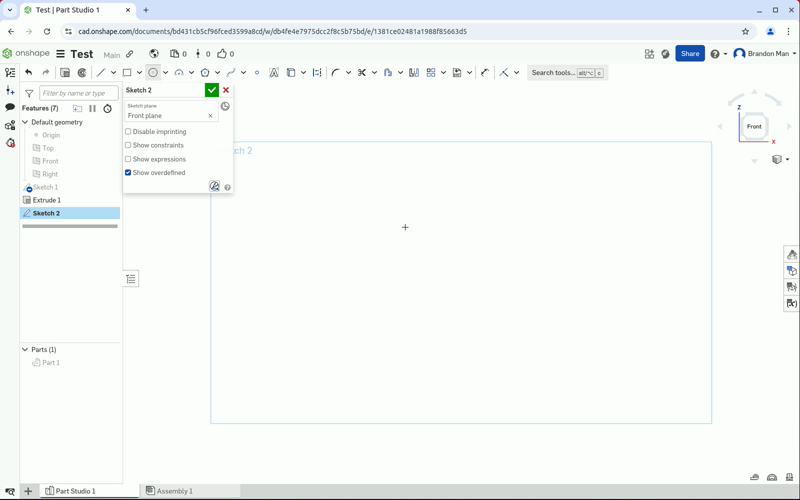
click(405, 226)
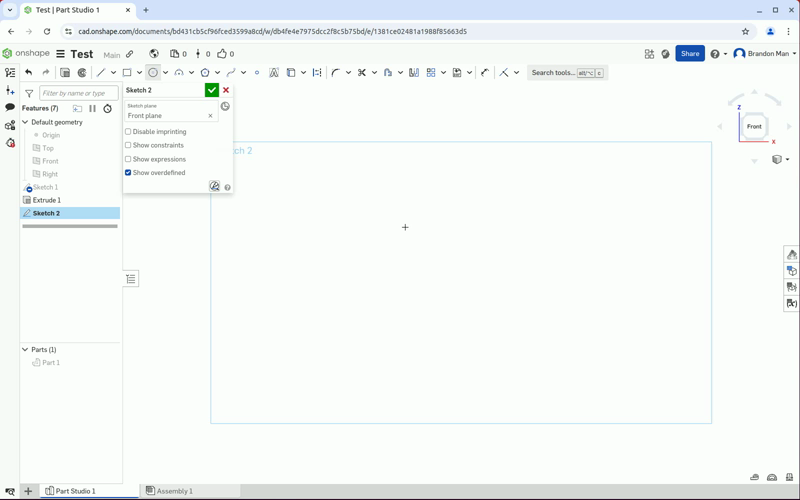
key_up(shift)
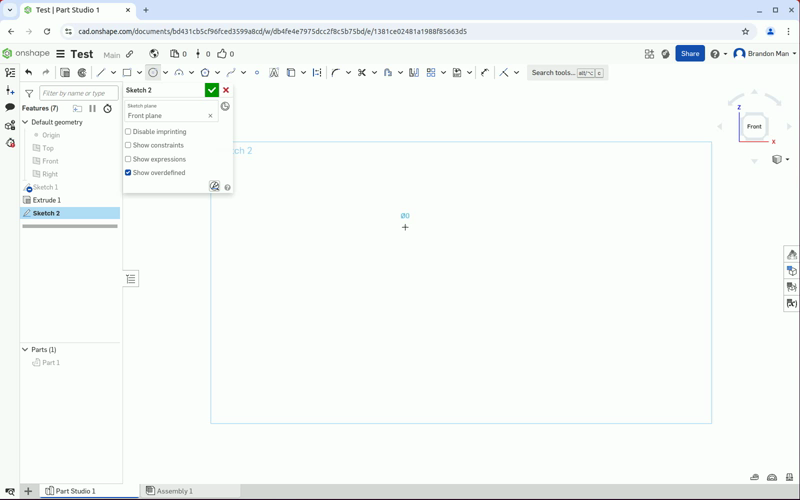
mouse_move(434, 226)
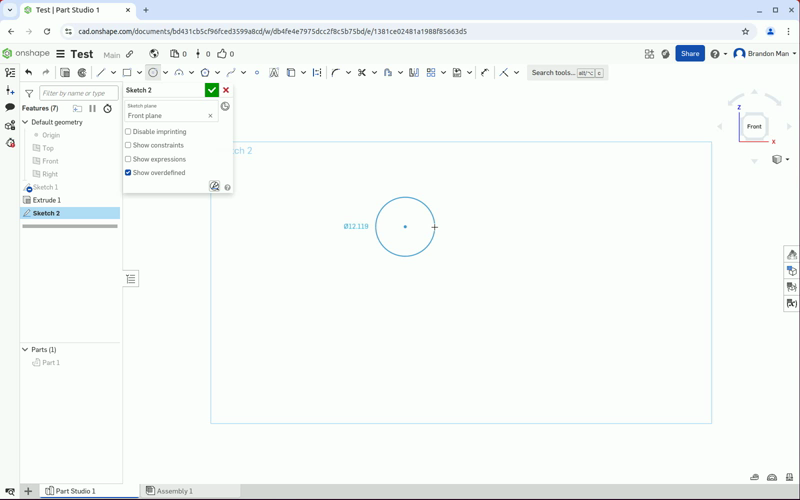
click(434, 226)
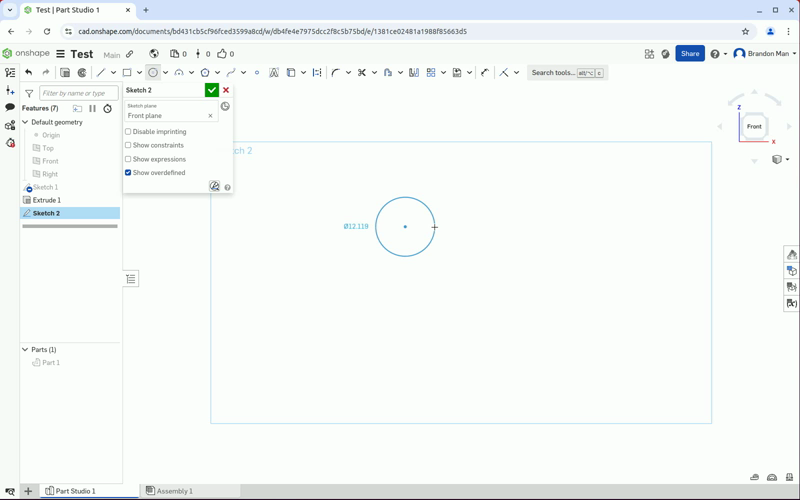
key(esc)
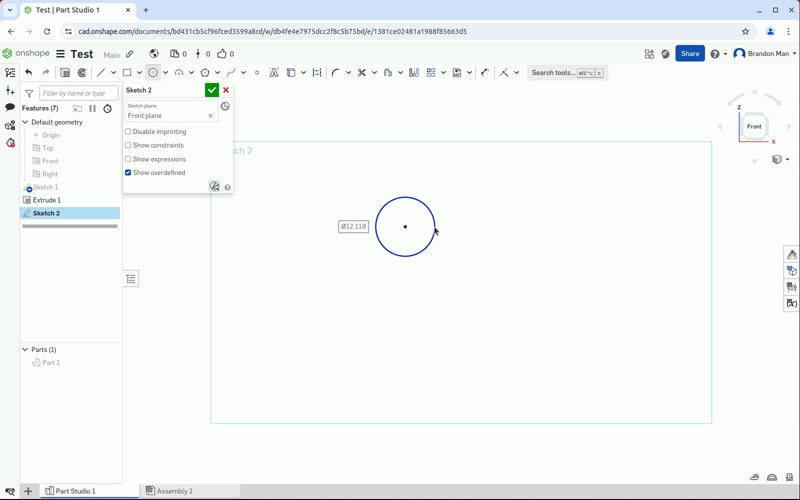
key(c)
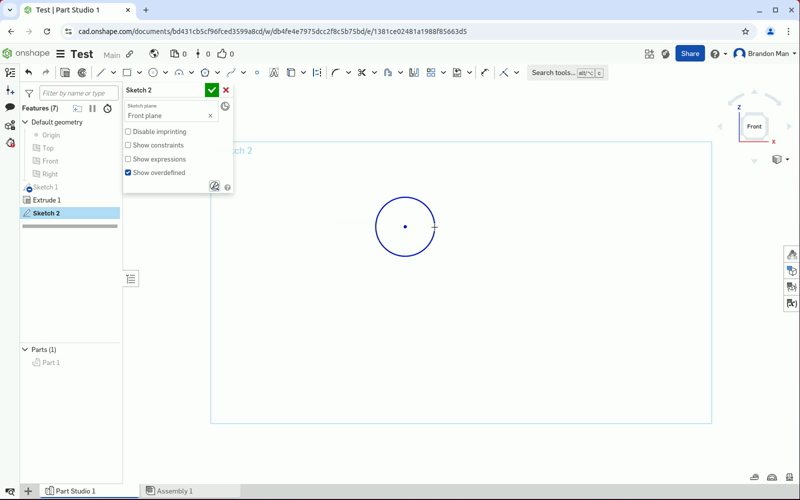
key_down(shift)
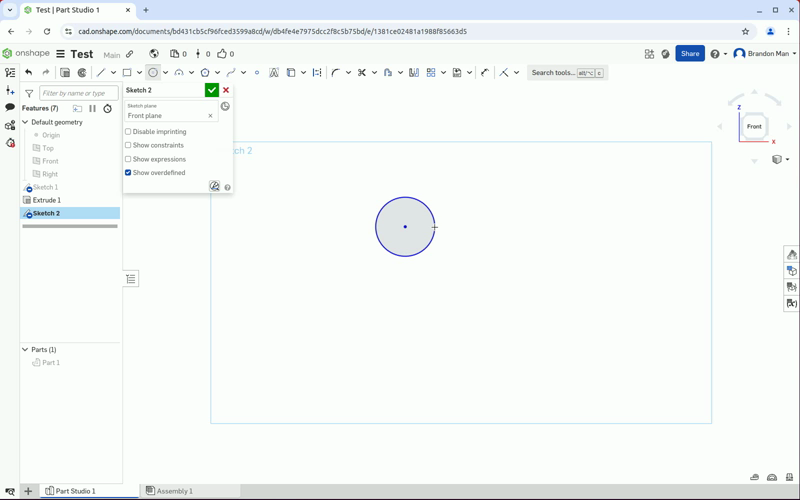
mouse_move(405, 226)
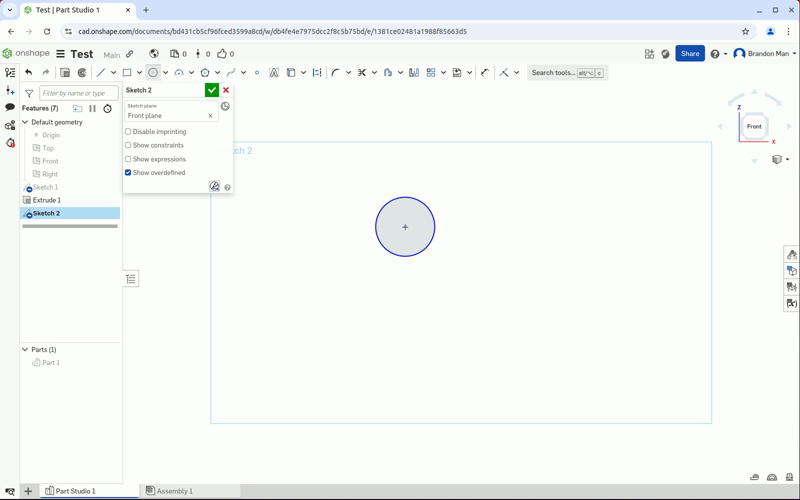
click(405, 226)
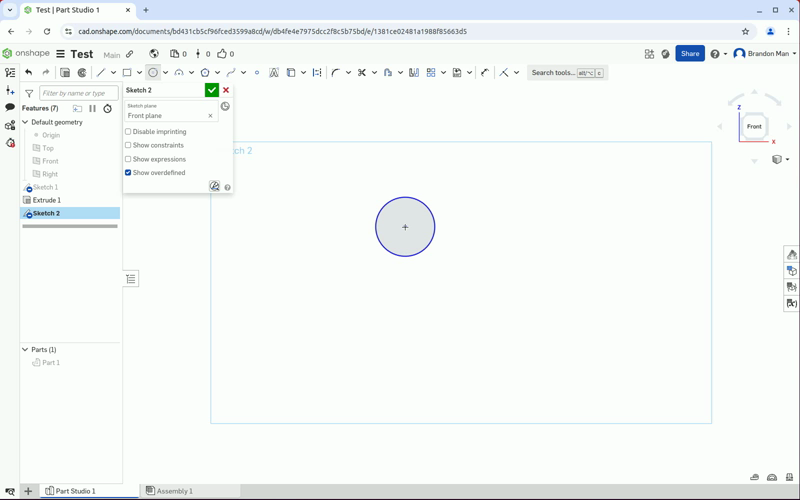
key_up(shift)
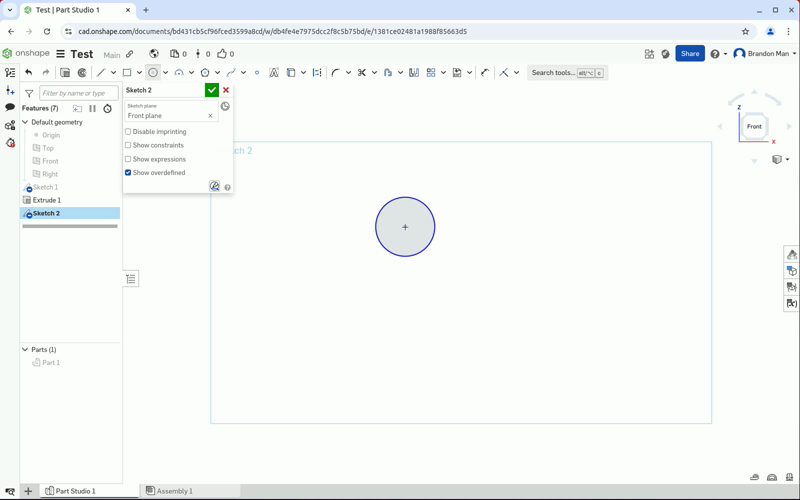
mouse_move(412, 226)
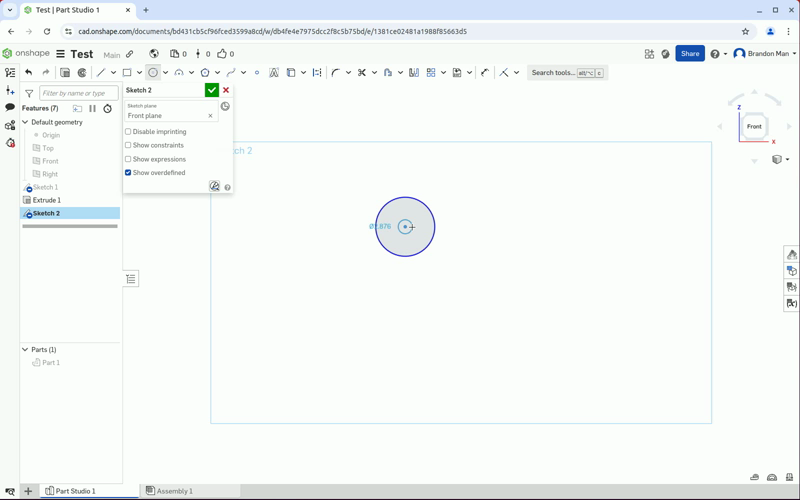
click(412, 226)
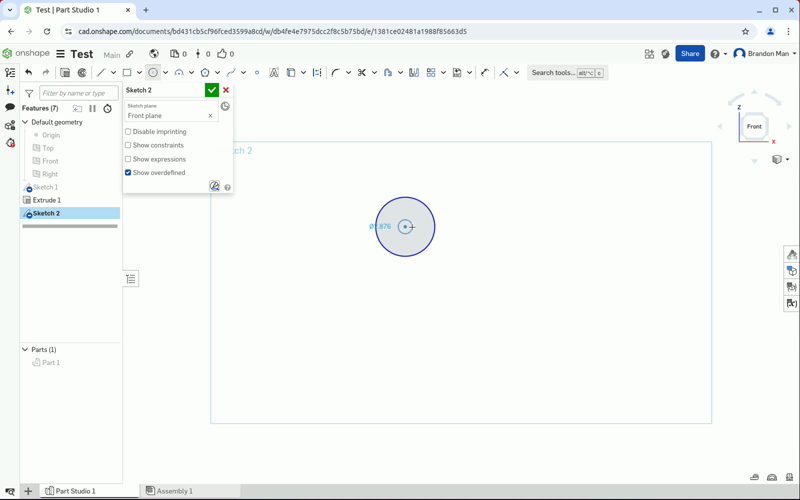
key(esc)
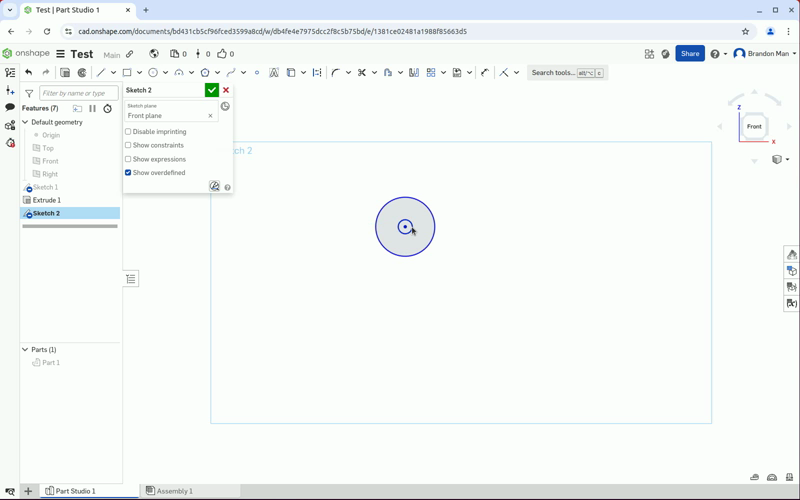
mouse_move(418, 209)
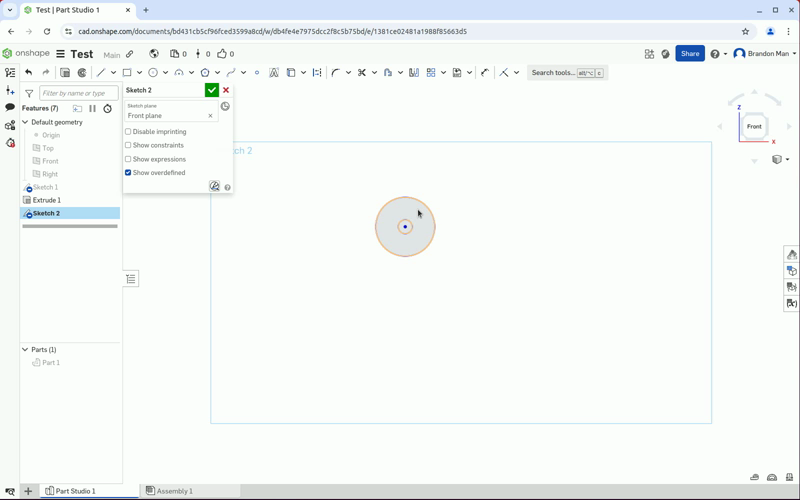
click(418, 209)
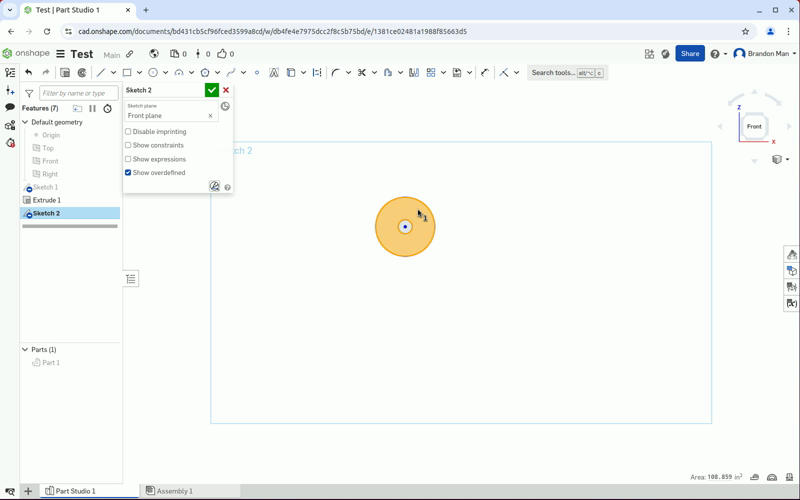
mouse_move(73, 352)
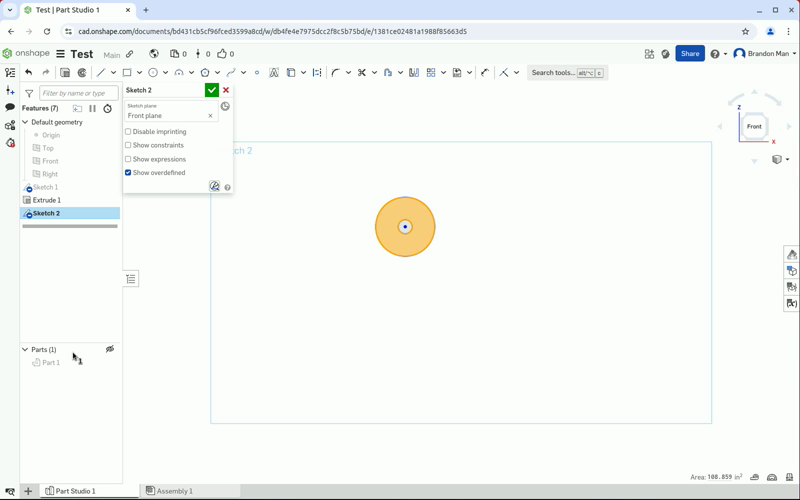
key(shift+y)
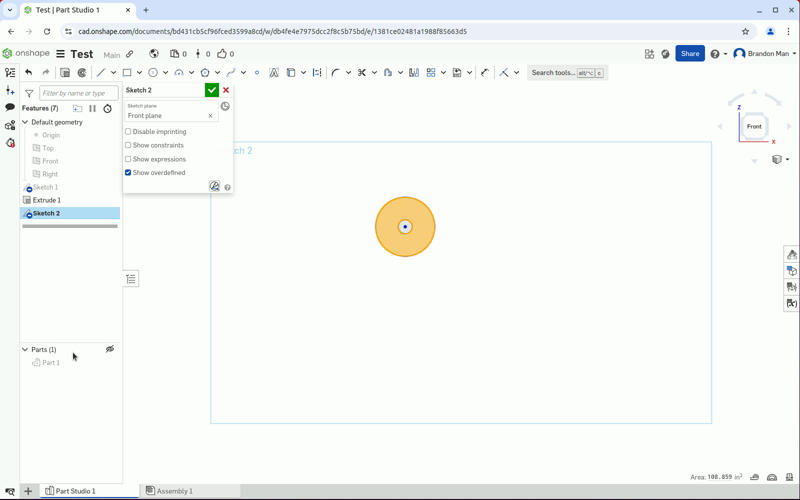
key(shift+e)
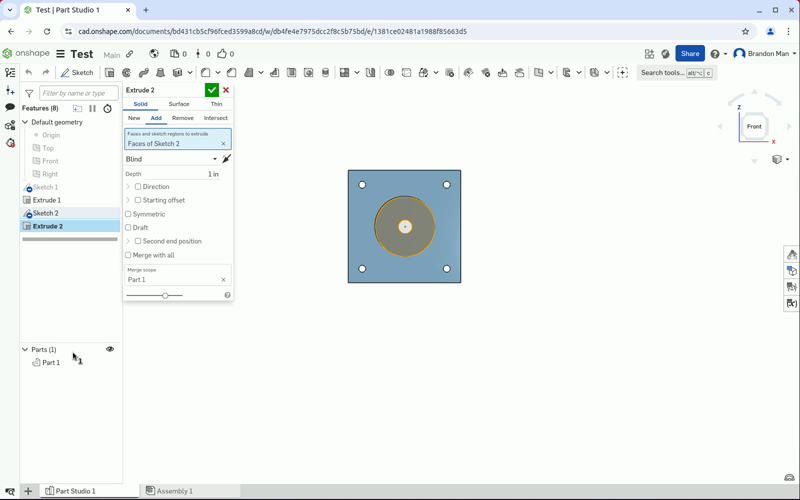
mouse_move(143, 106)
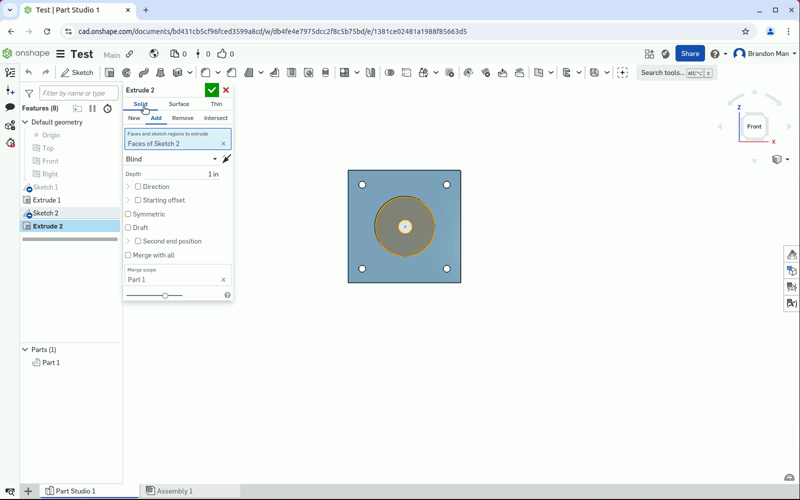
click(143, 106)
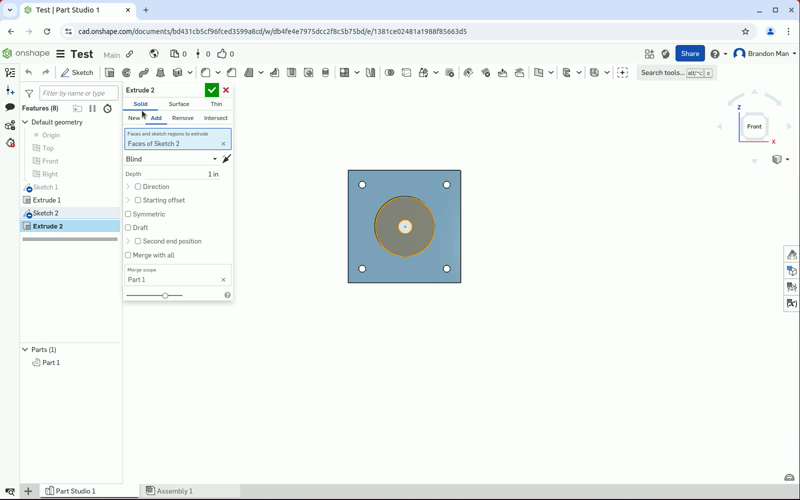
mouse_move(137, 120)
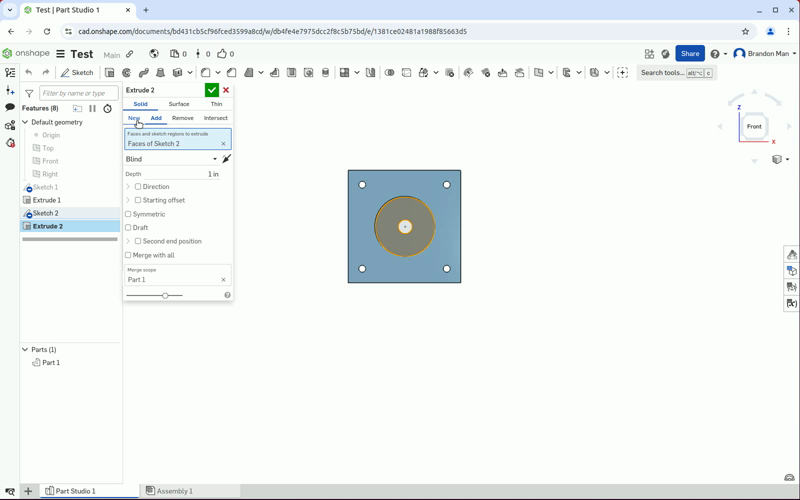
click(137, 120)
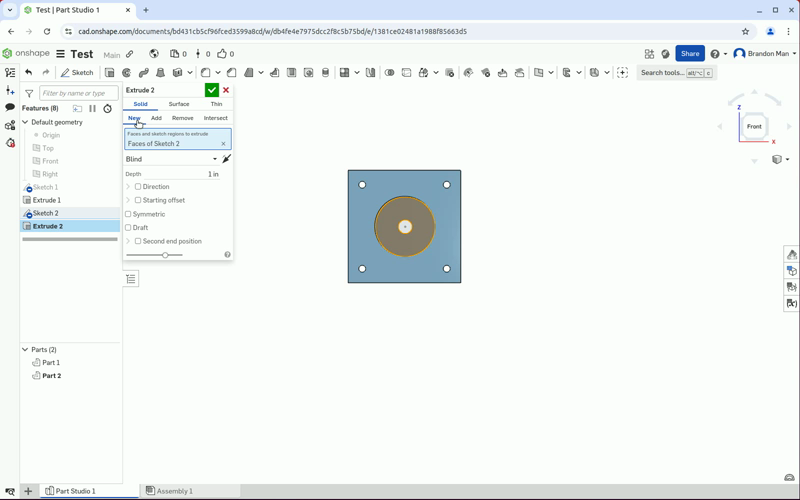
key(tab, 4)
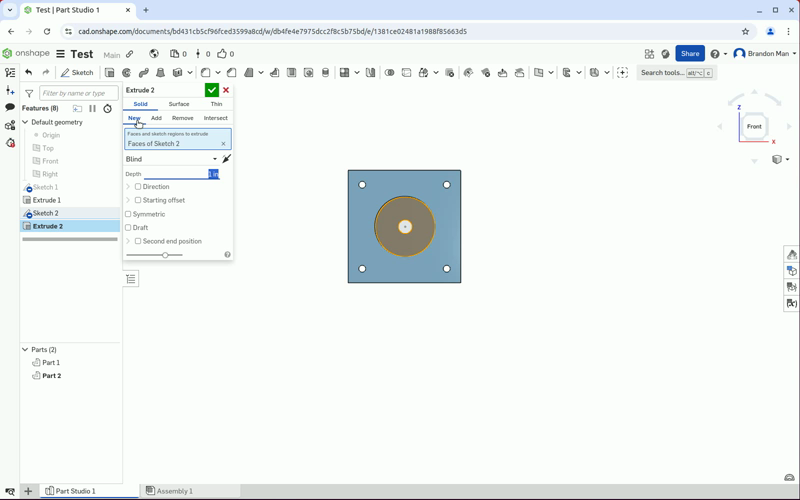
text(-18.775)
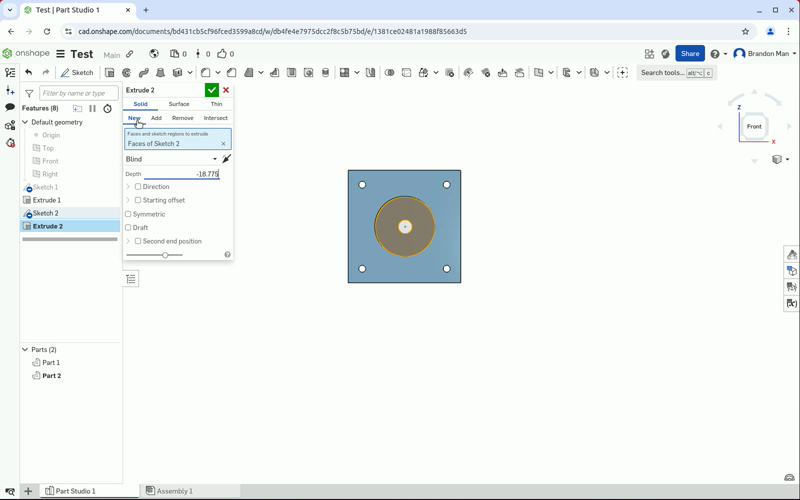
key(enter)
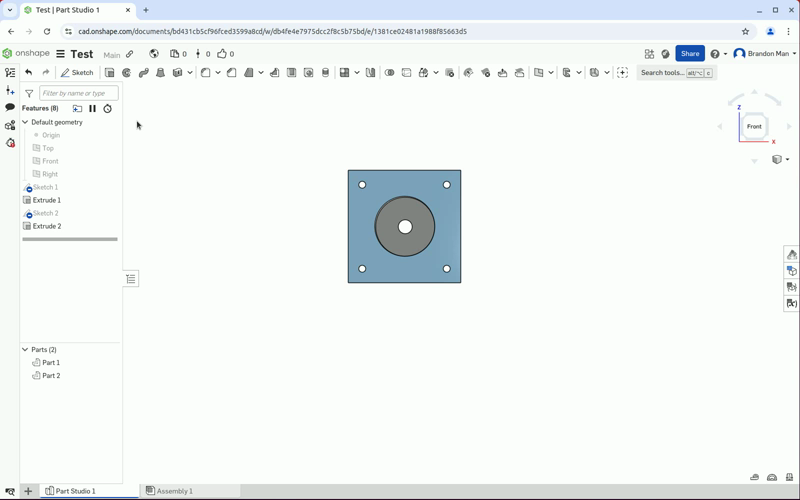
key(shift+h)
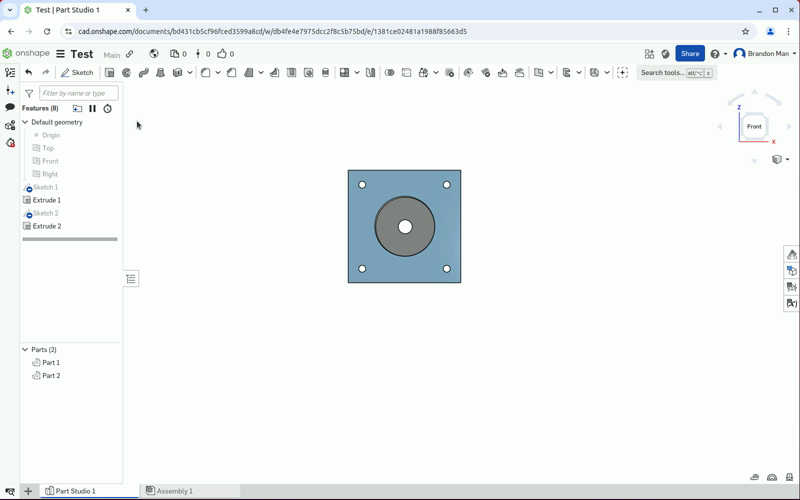
key(shift+h)
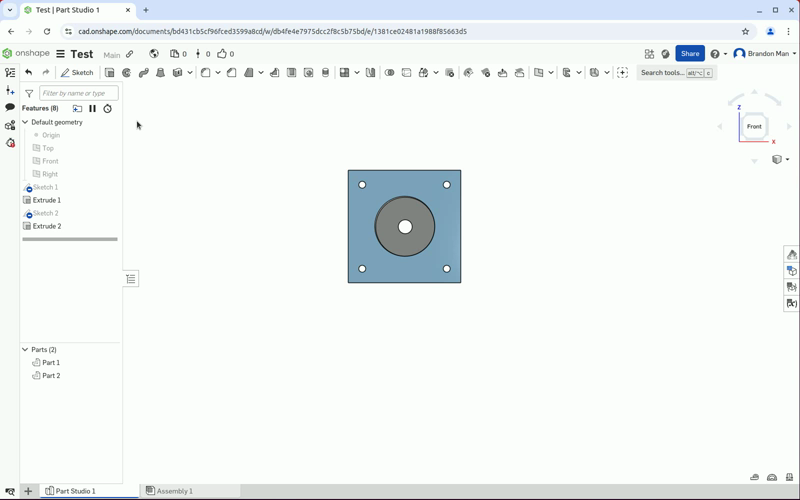
mouse_move(73, 189)
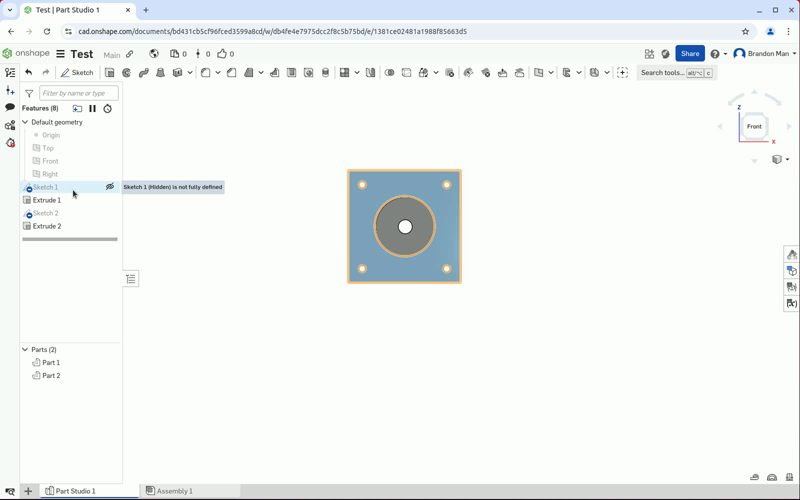
click(73, 189)
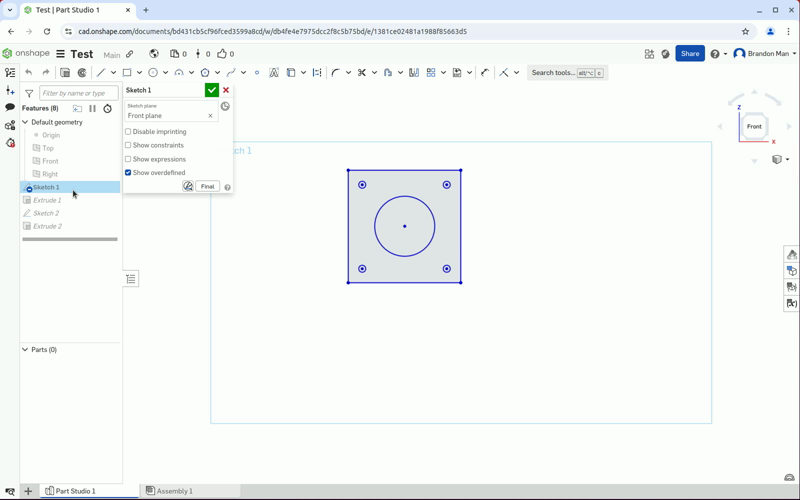
mouse_move(229, 92)
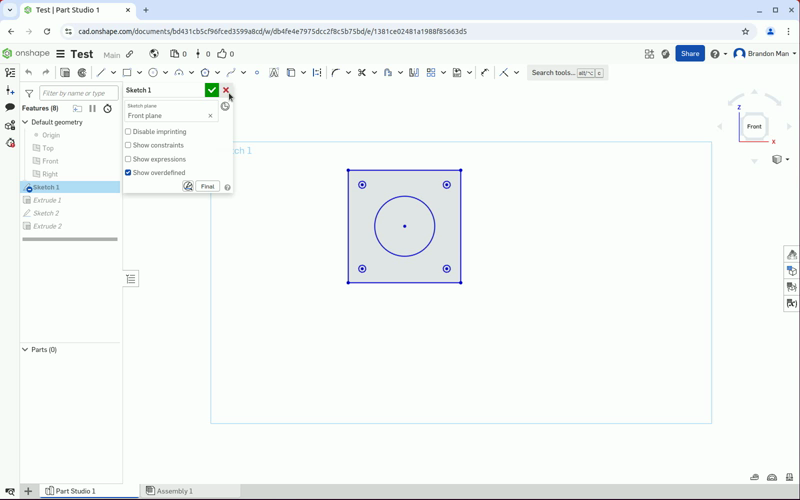
click(229, 92)
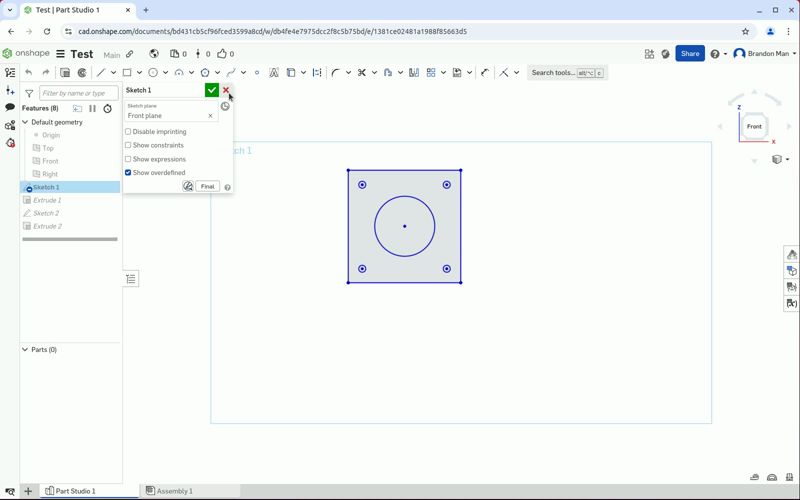
key(shift+s)
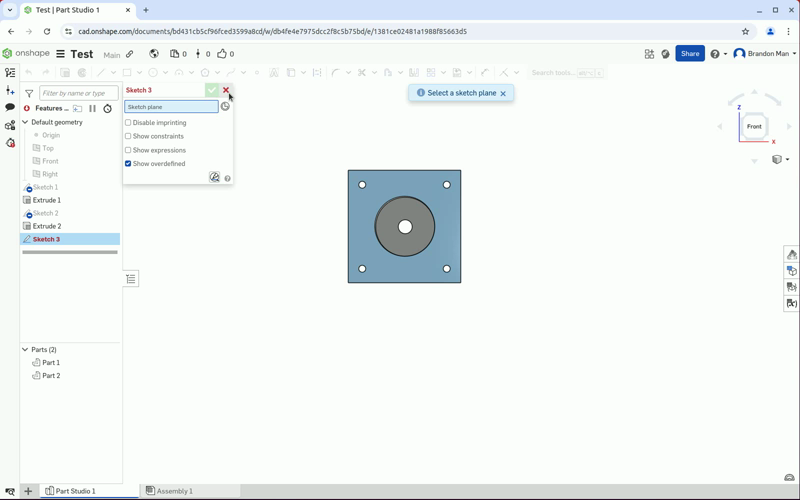
mouse_move(73, 163)
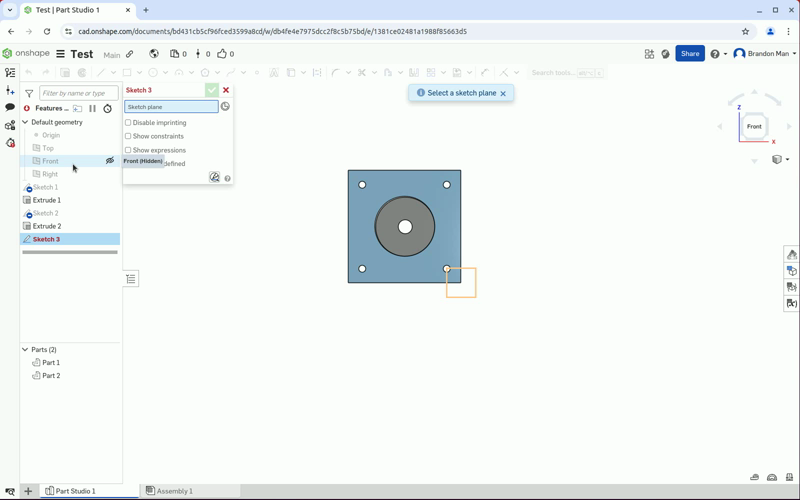
click(73, 163)
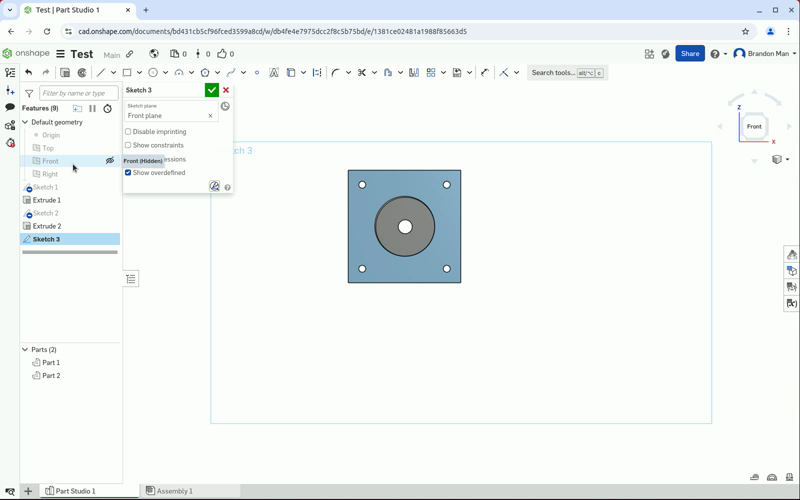
mouse_move(73, 352)
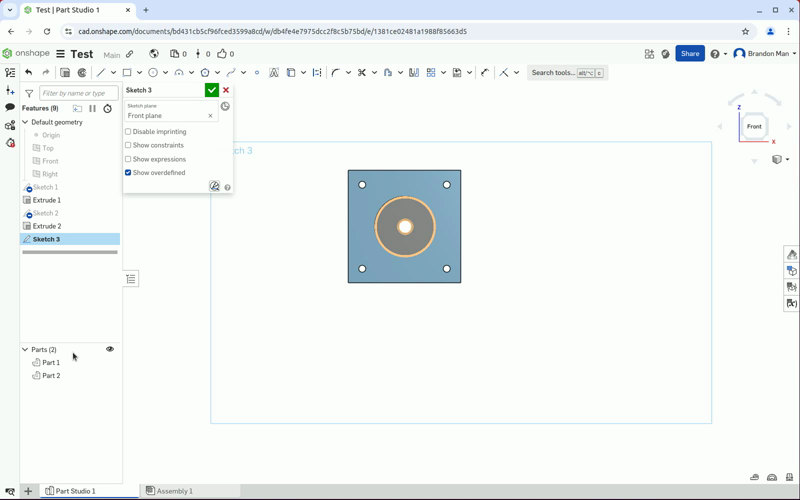
key(y)
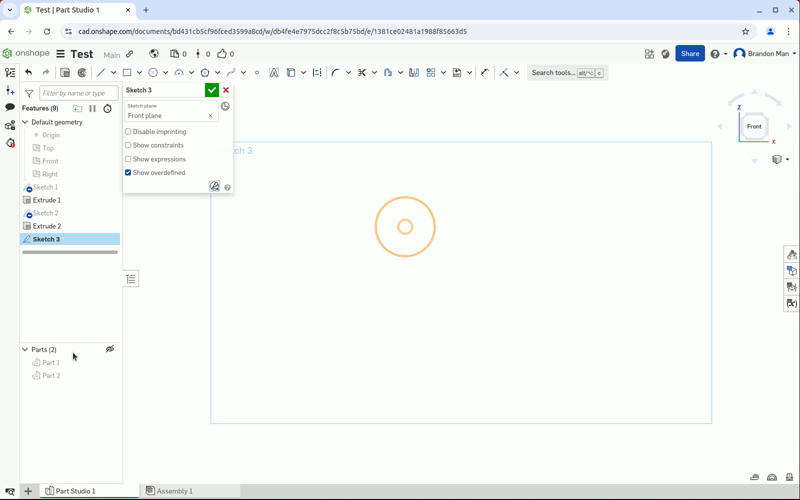
key(c)
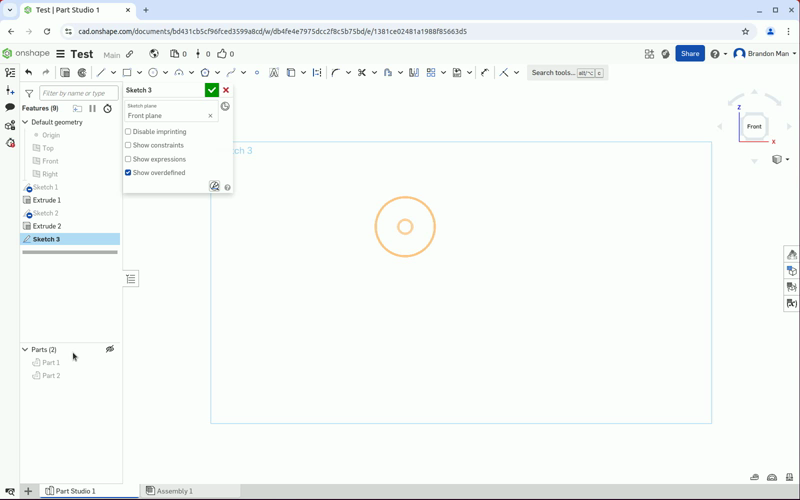
key_down(shift)
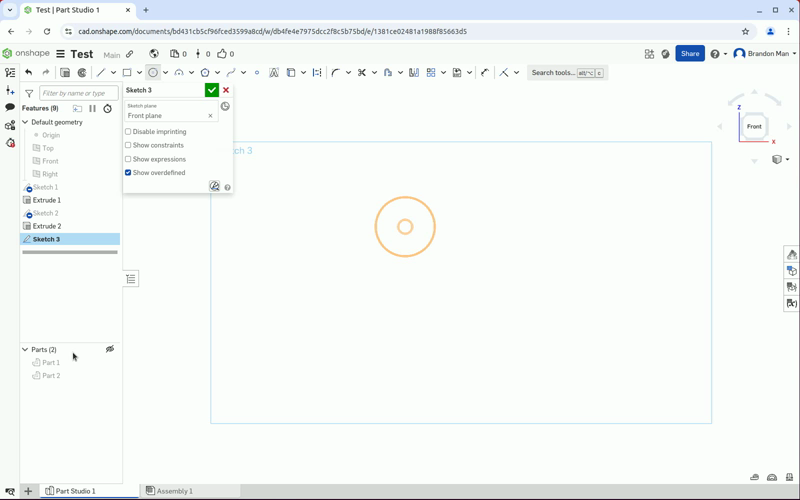
mouse_move(404, 226)
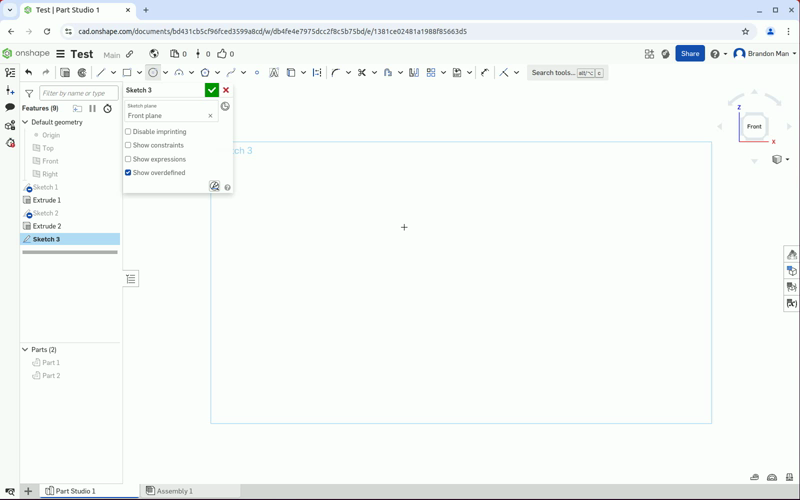
click(404, 226)
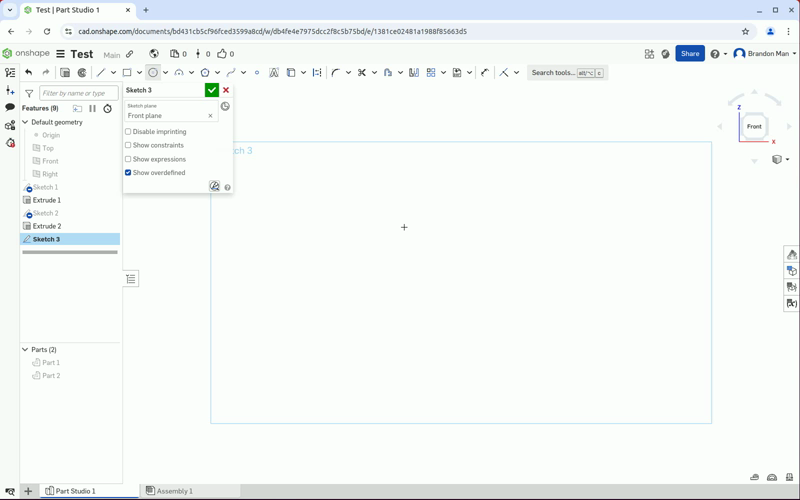
key_up(shift)
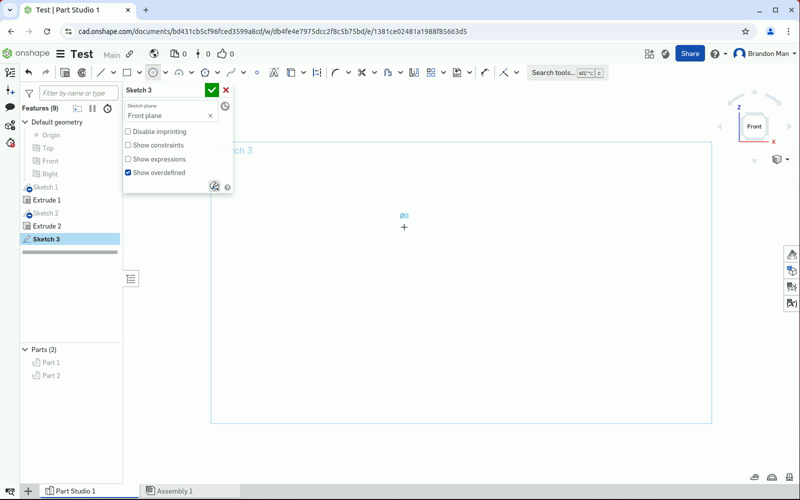
mouse_move(411, 226)
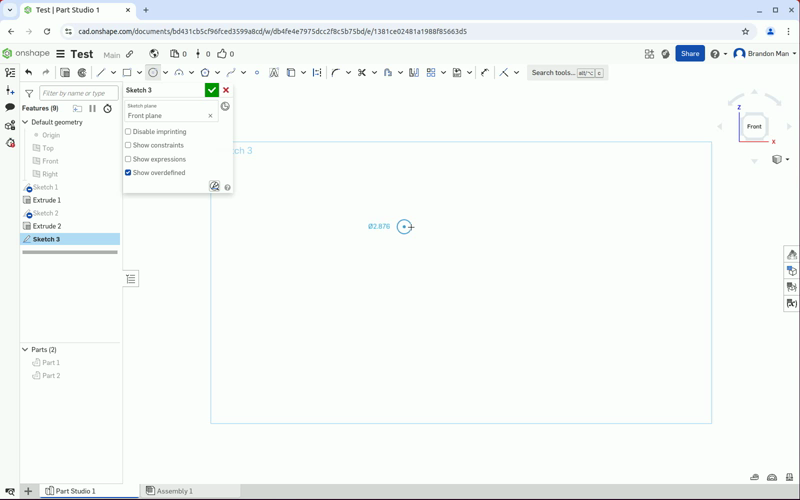
click(411, 226)
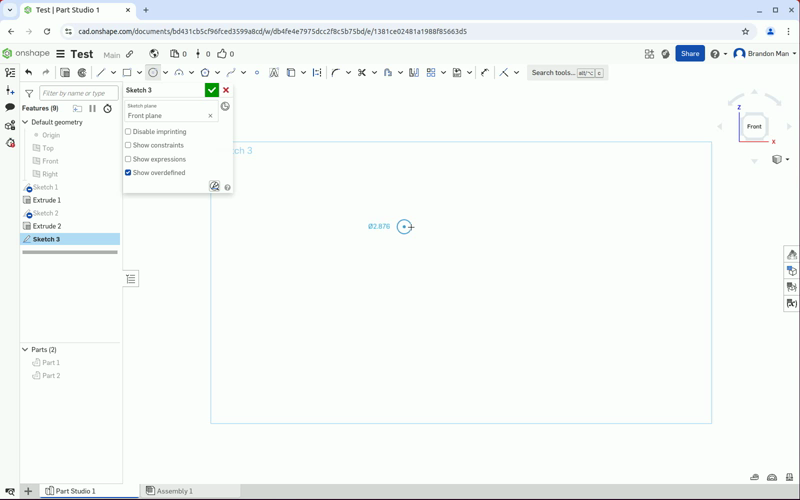
key(esc)
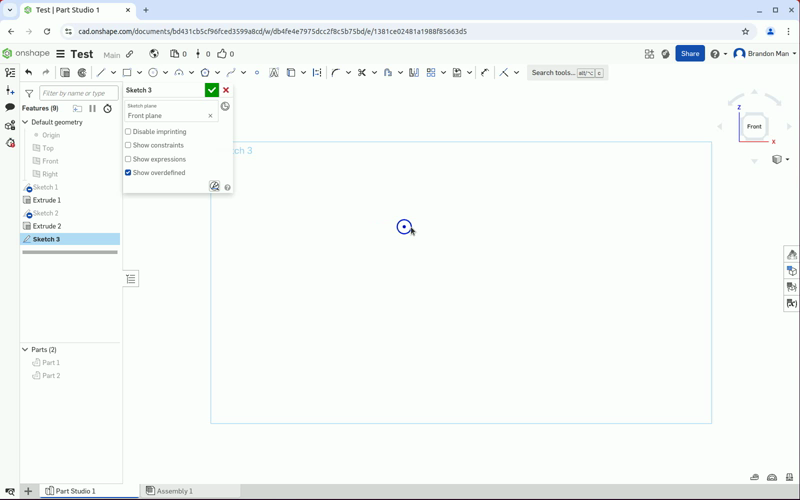
mouse_move(402, 231)
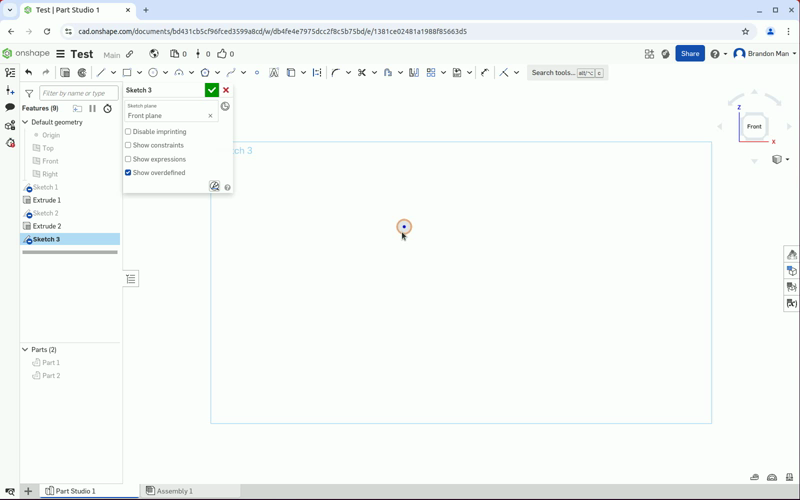
scroll(6)
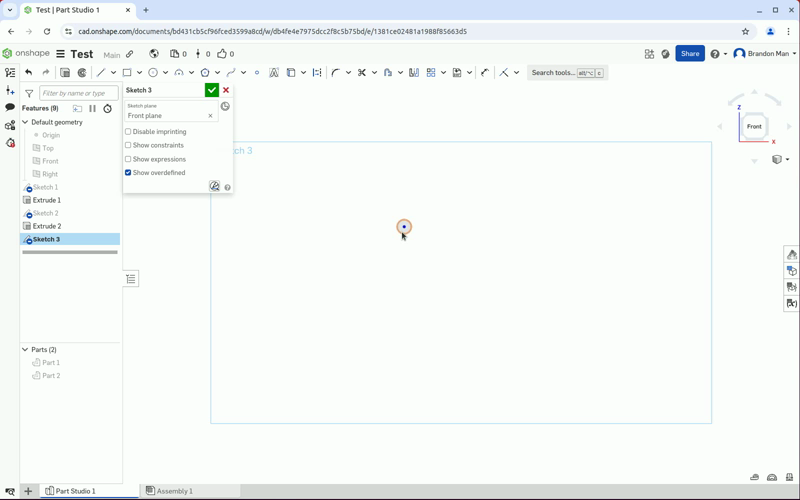
scroll(6)
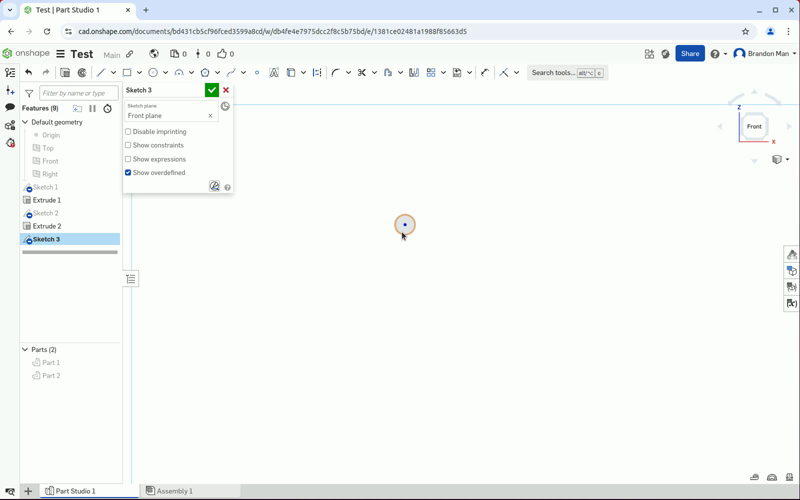
scroll(6)
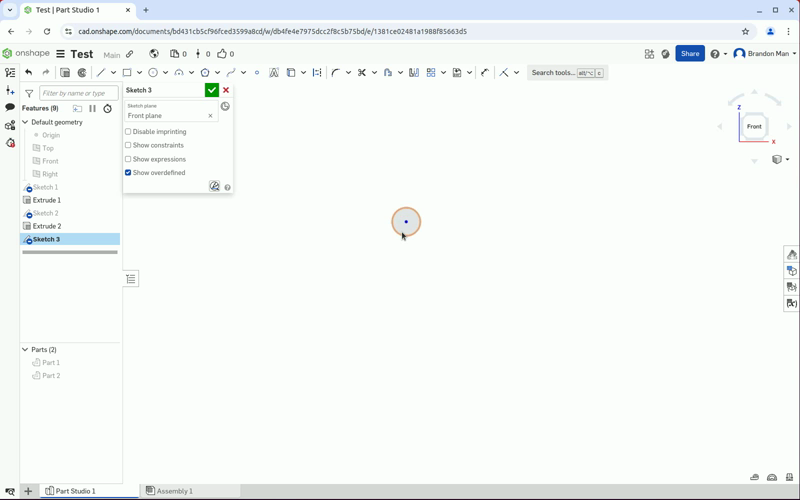
scroll(6)
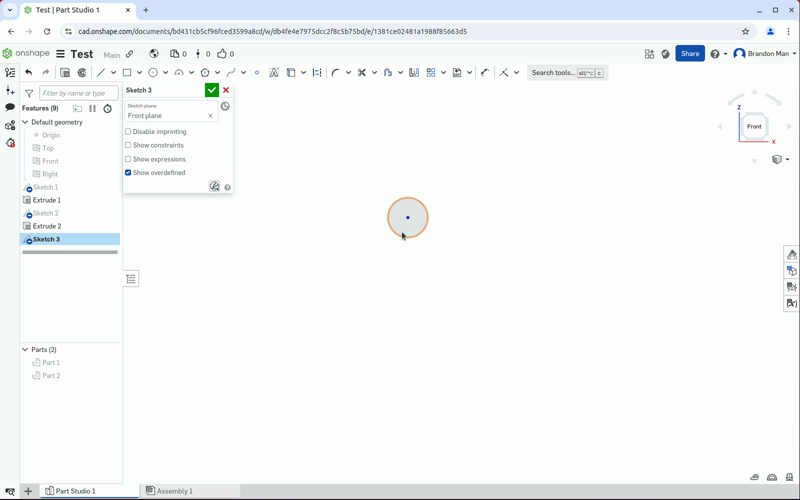
scroll(6)
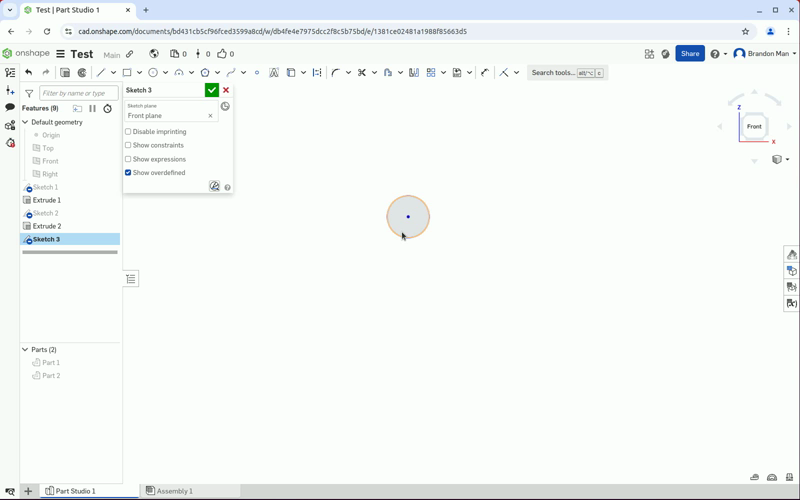
scroll(6)
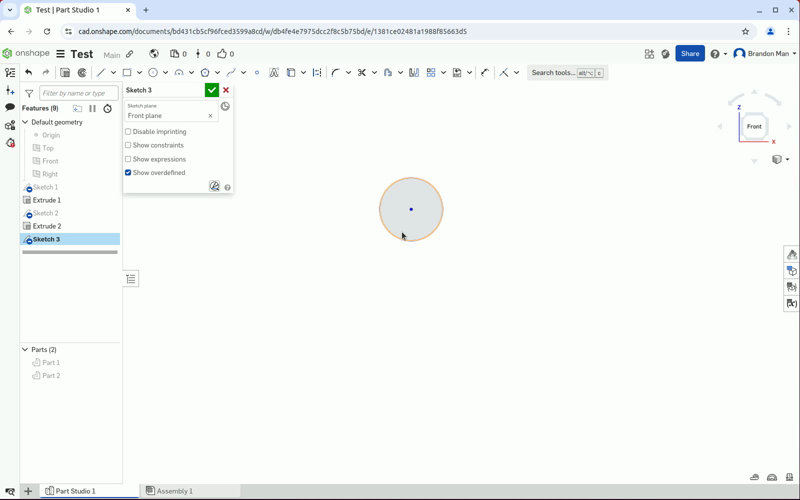
scroll(6)
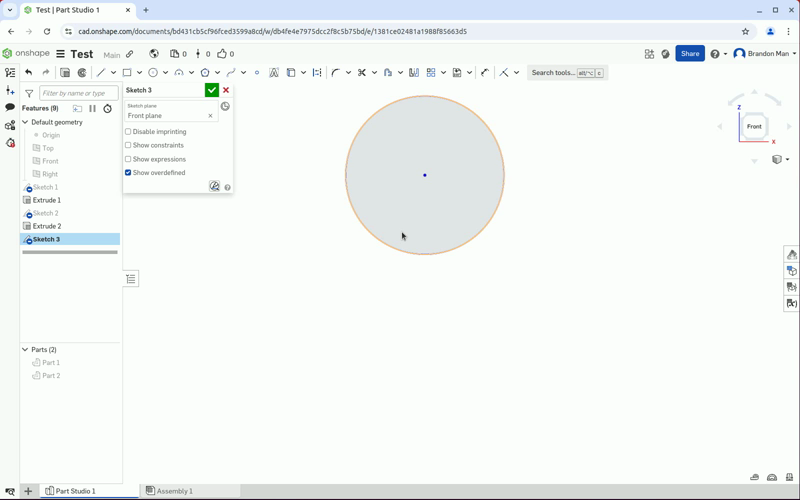
click(402, 231)
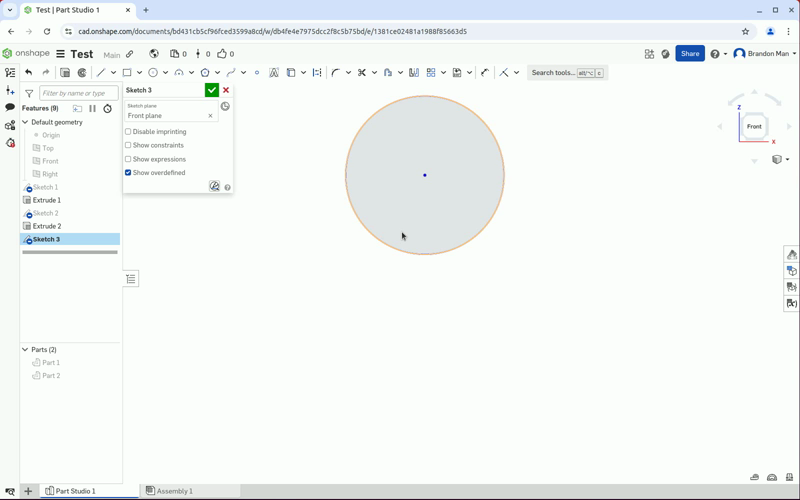
scroll(-6)
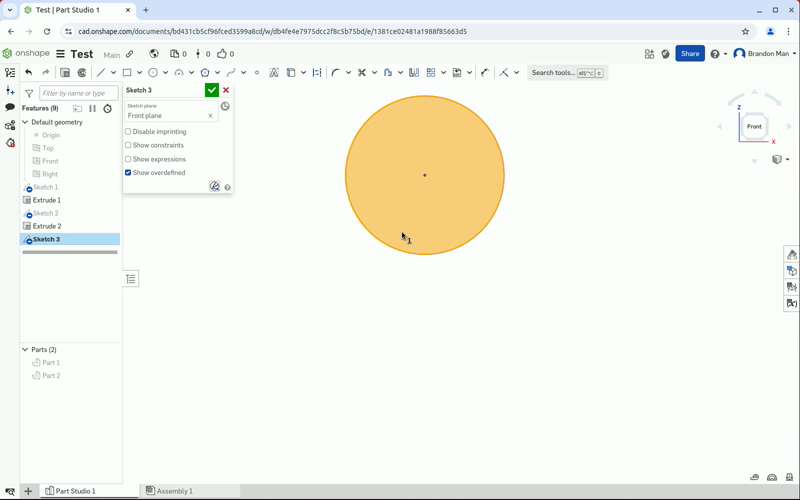
scroll(-6)
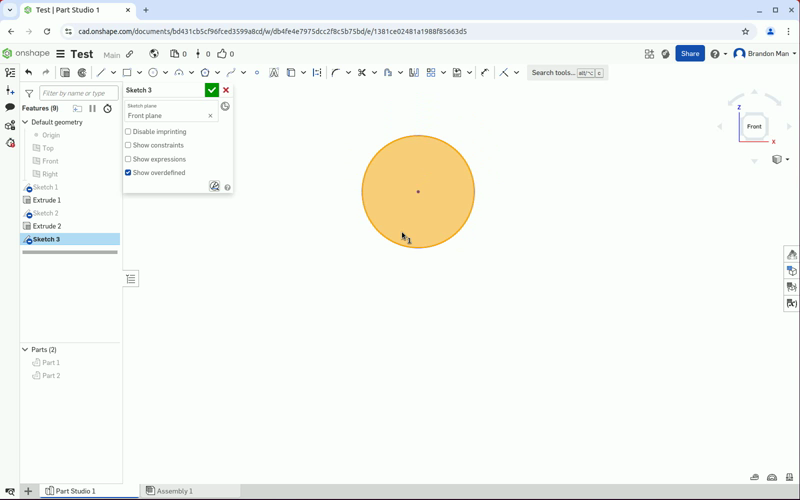
scroll(-6)
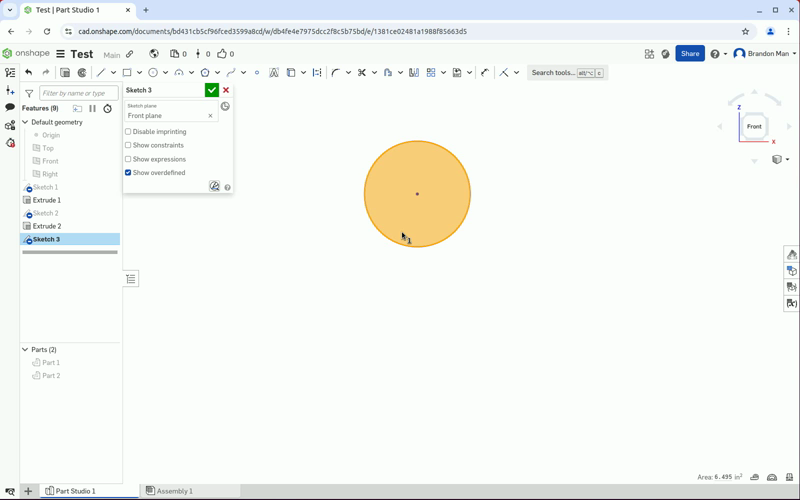
scroll(-6)
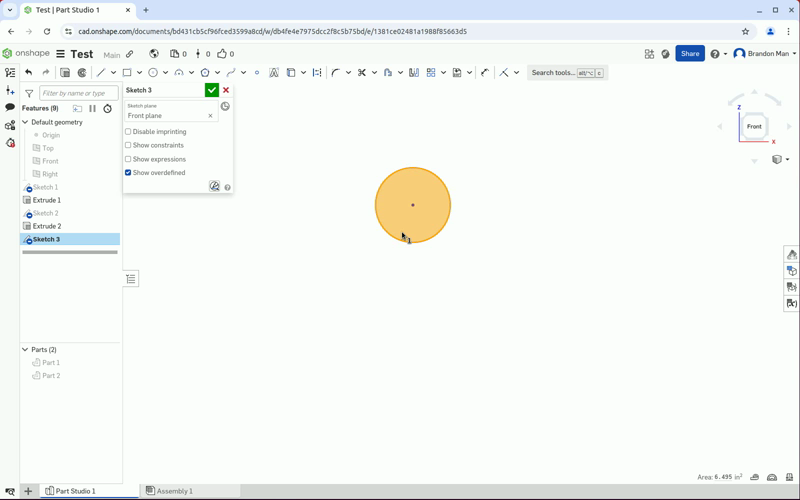
scroll(-6)
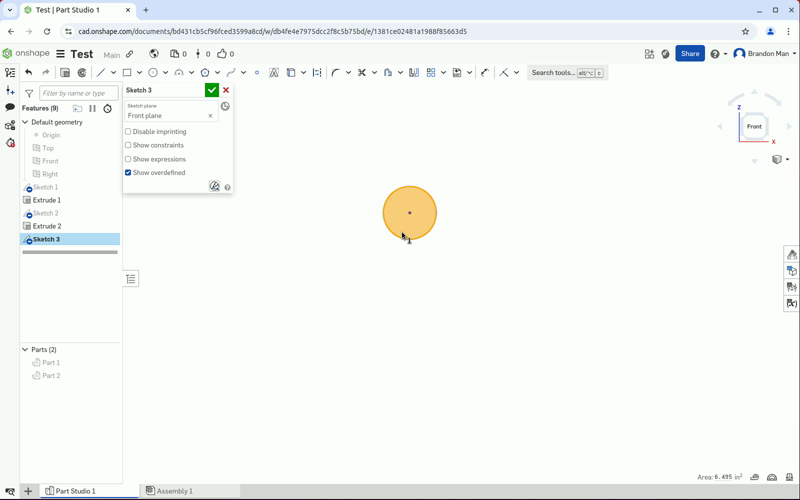
scroll(-6)
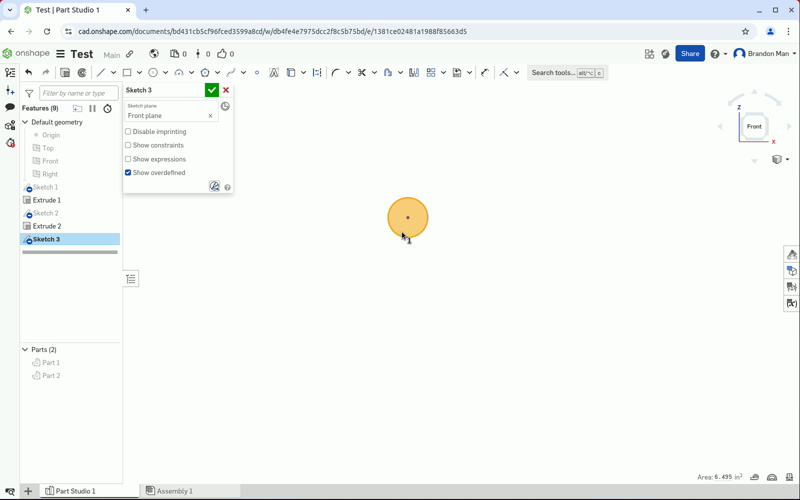
scroll(-6)
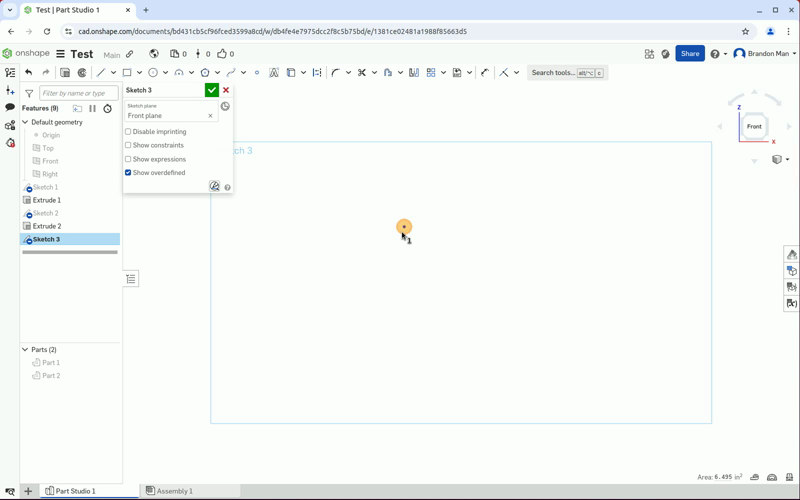
mouse_move(73, 352)
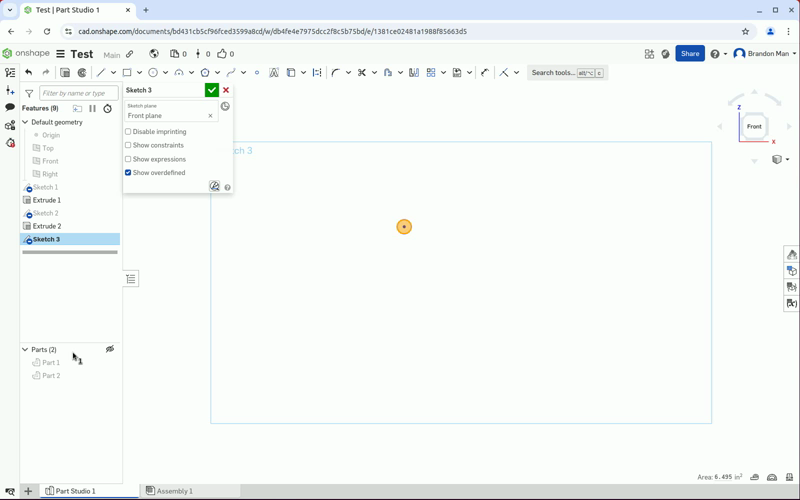
key(shift+y)
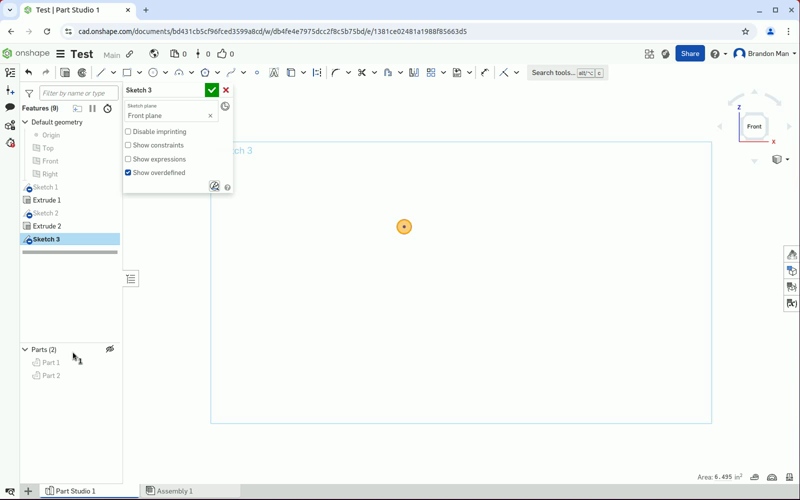
key(shift+e)
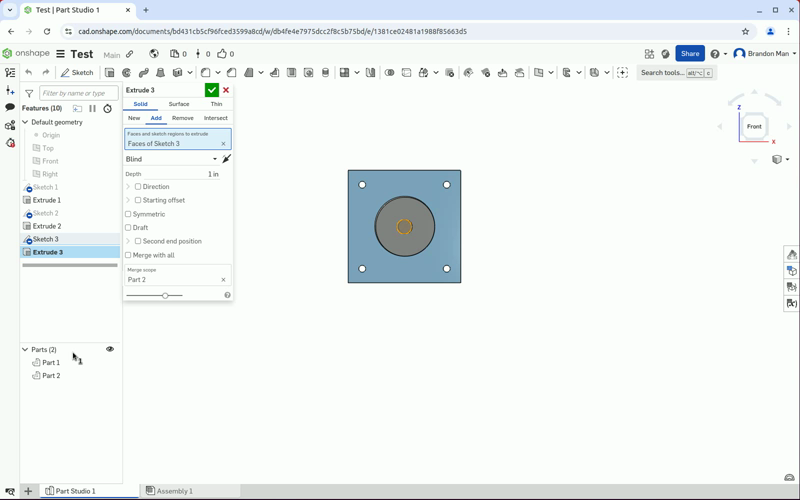
mouse_move(143, 106)
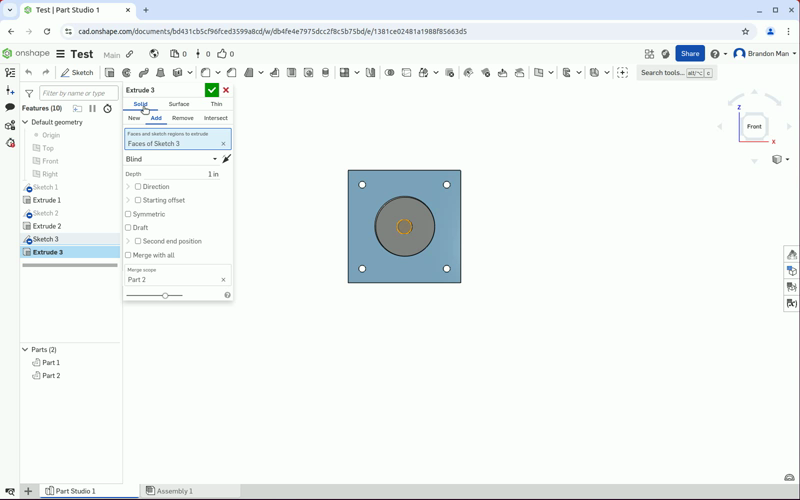
click(143, 106)
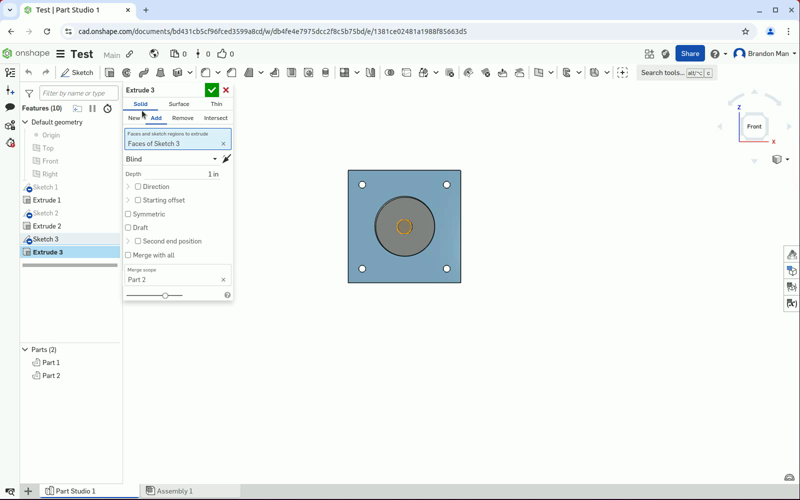
mouse_move(137, 120)
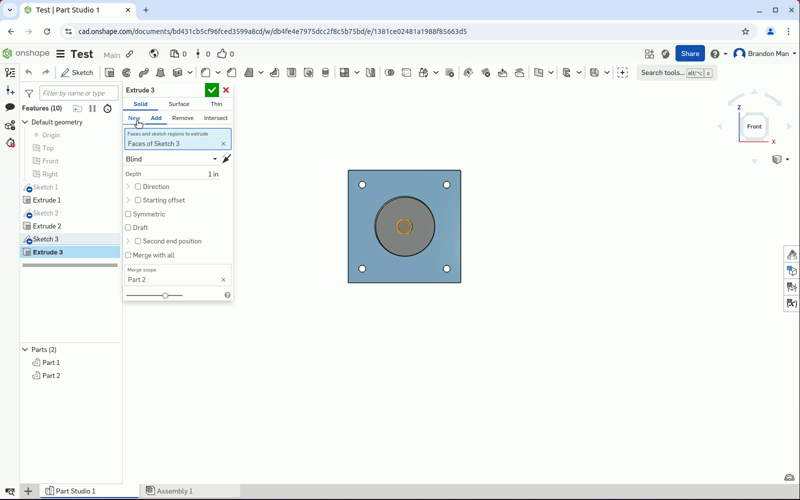
click(137, 120)
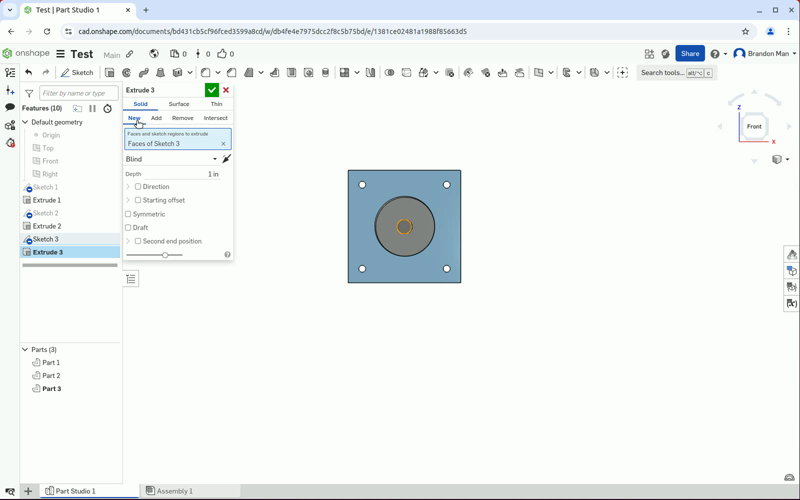
key(tab, 4)
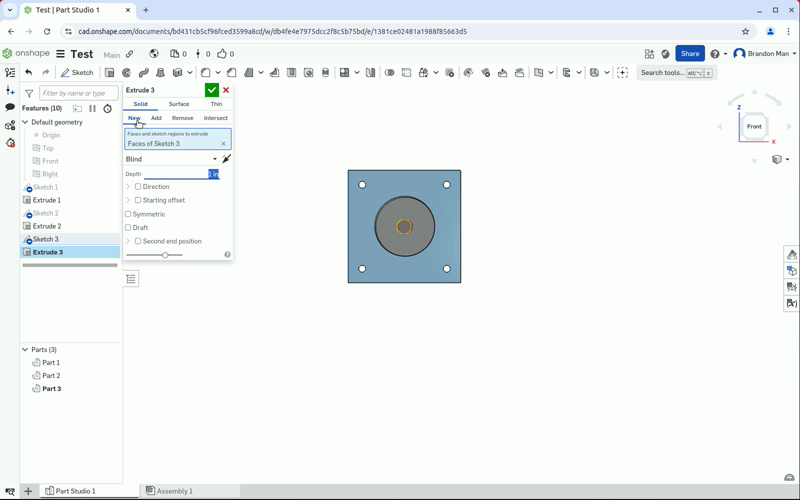
text(-18.775)
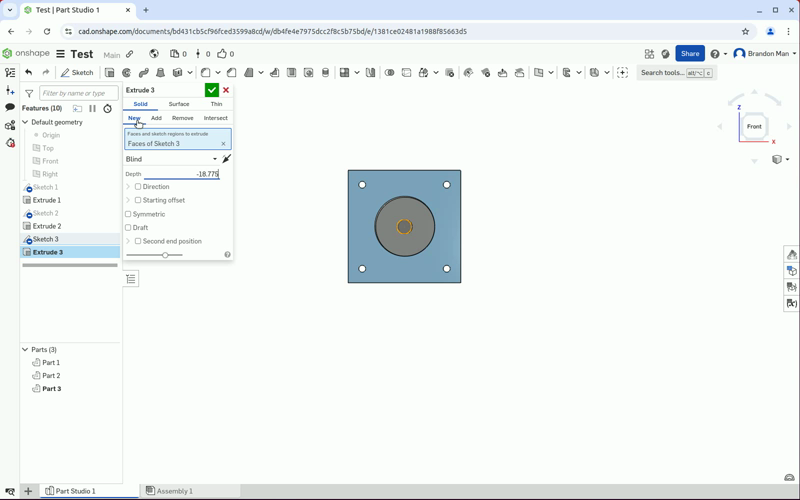
key(enter)
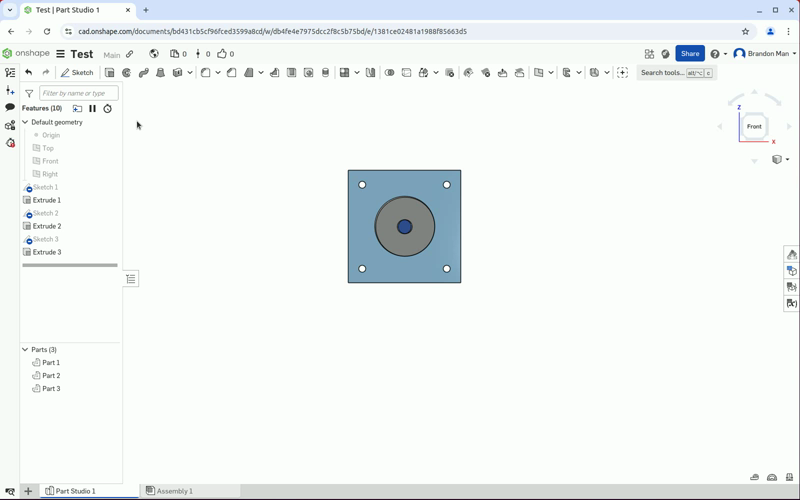
key(shift+h)
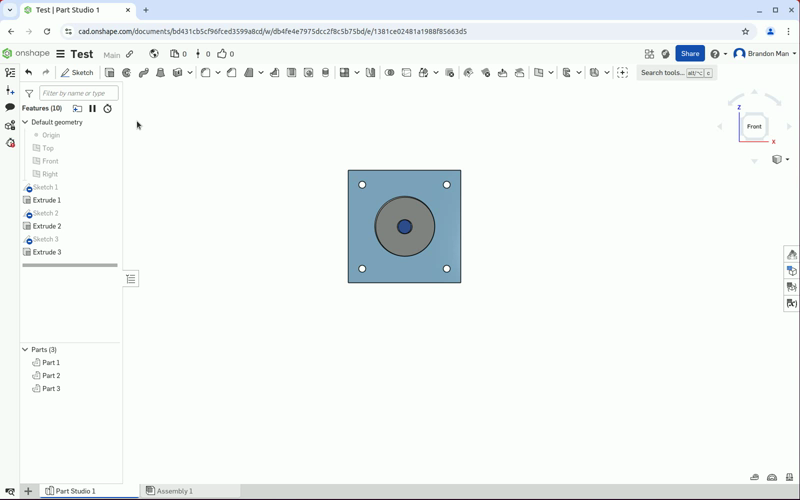
key(shift+h)
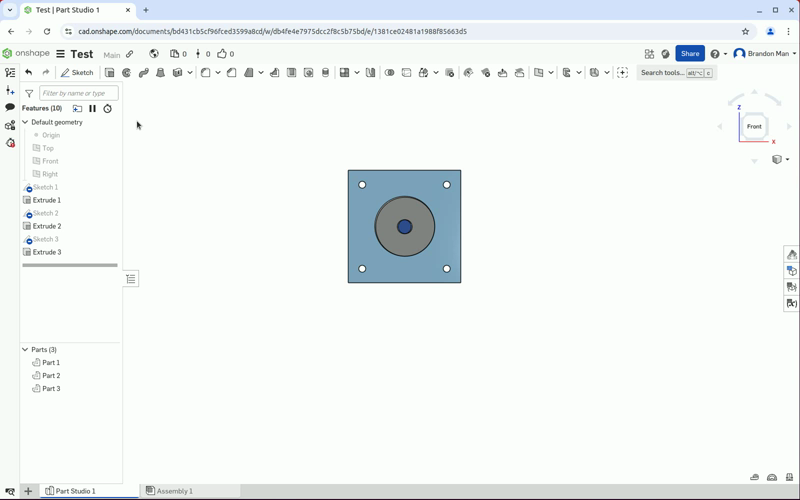
mouse_move(73, 189)
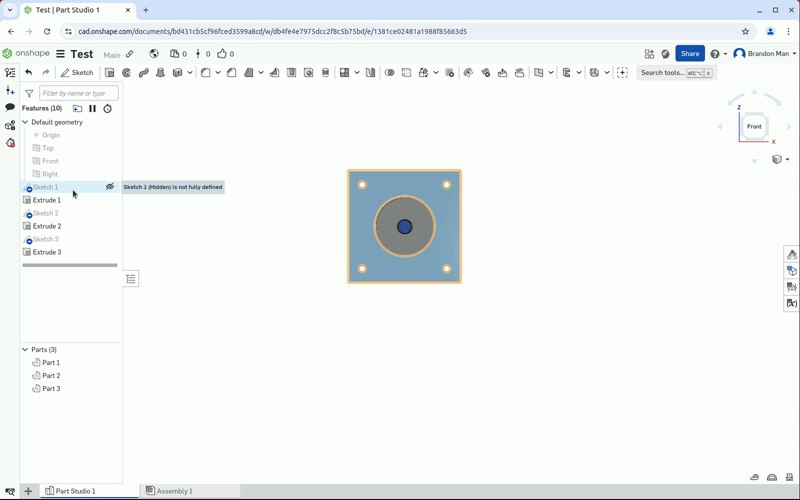
click(73, 189)
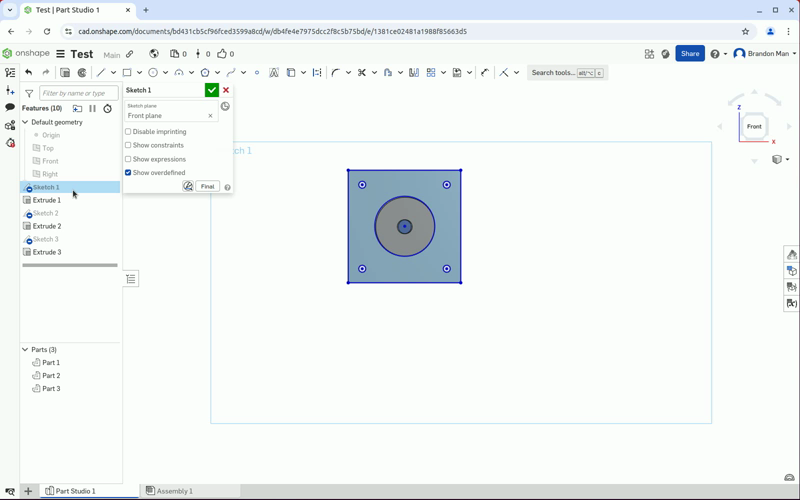
mouse_move(229, 92)
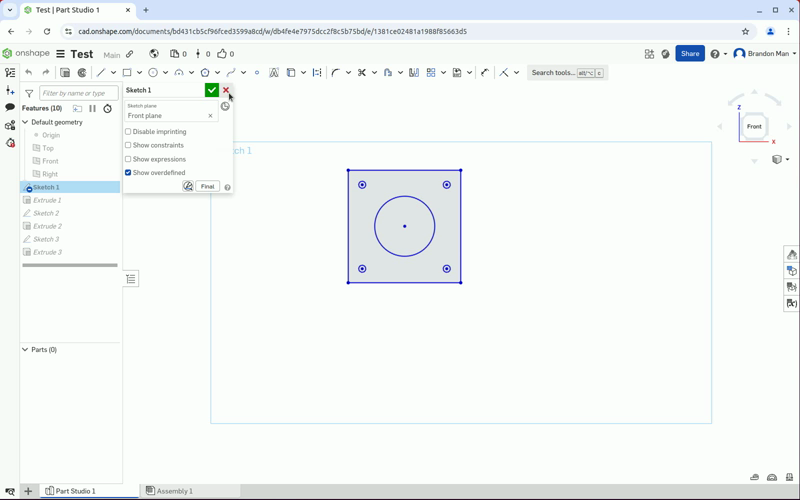
click(229, 92)
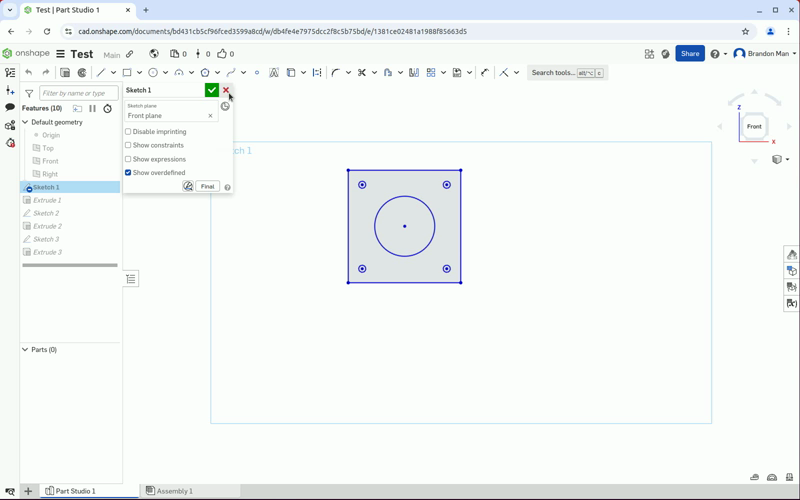
key(shift+s)
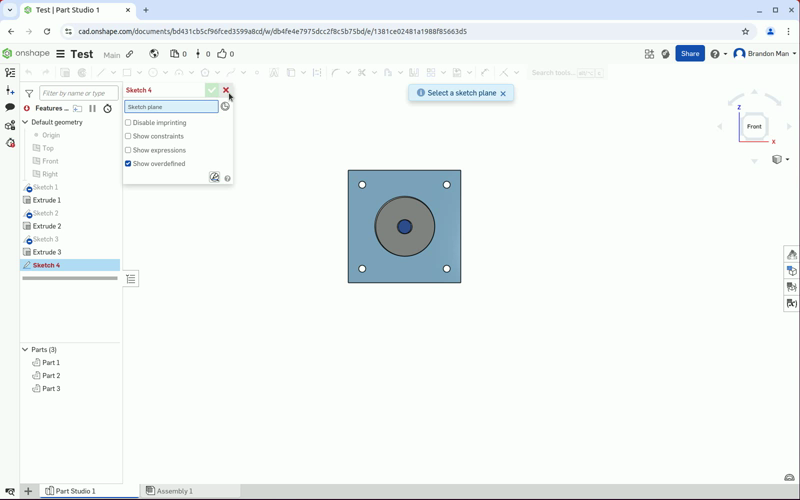
mouse_move(73, 163)
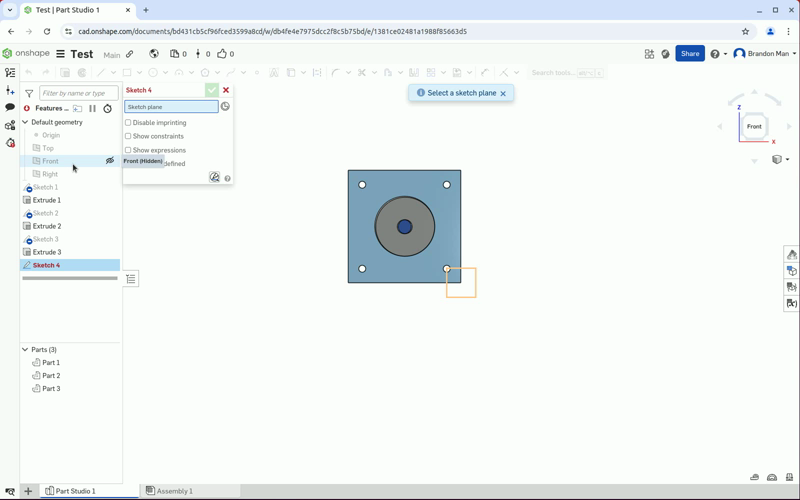
click(73, 163)
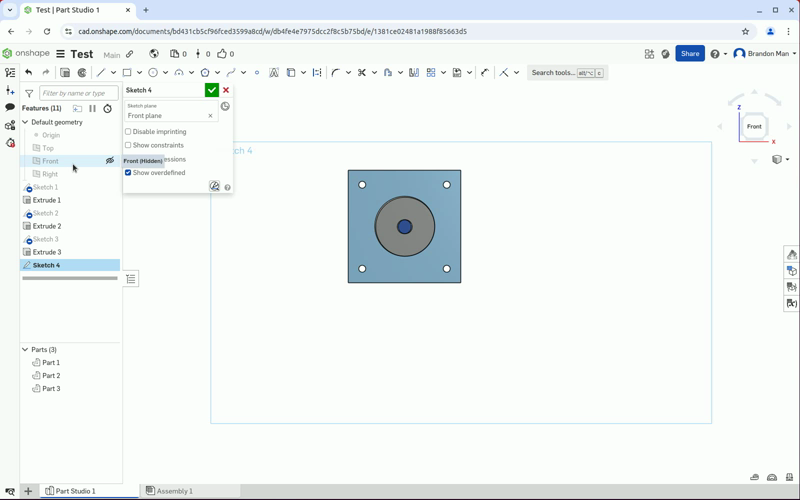
mouse_move(73, 352)
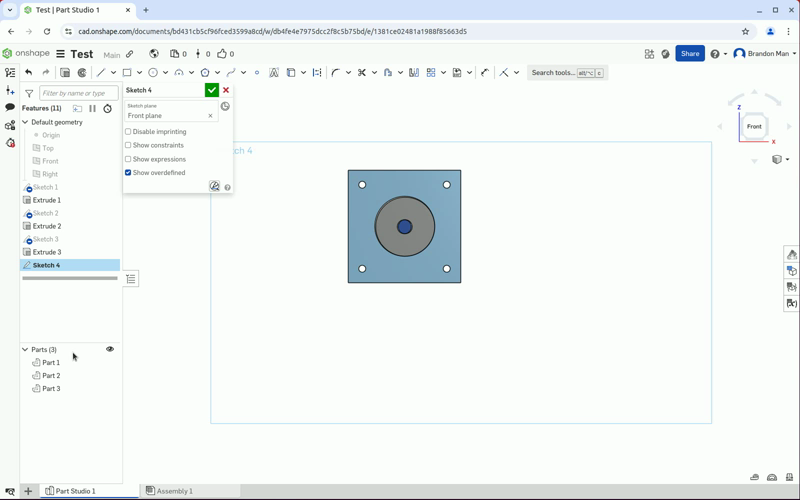
key(y)
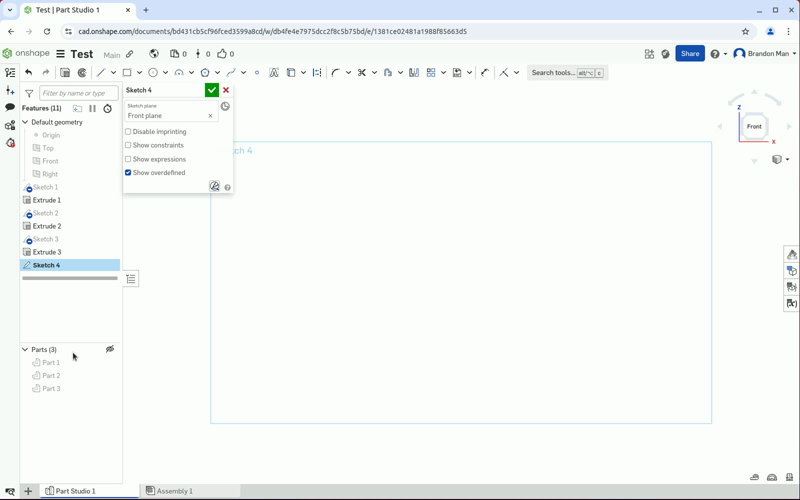
key(c)
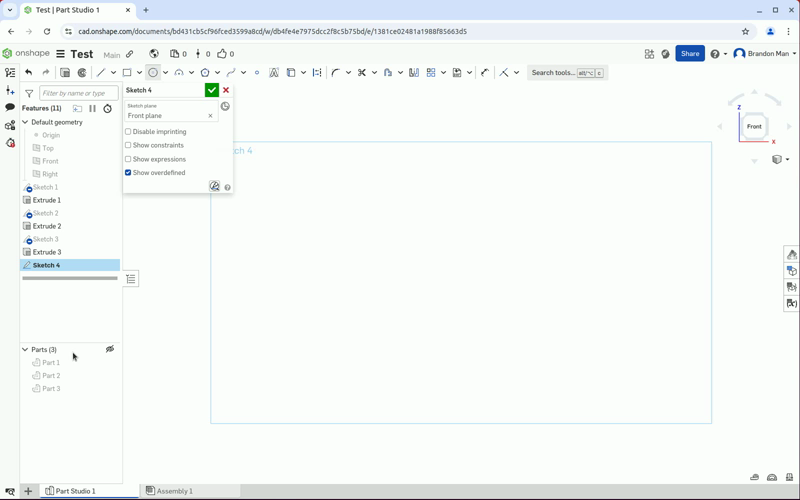
key_down(shift)
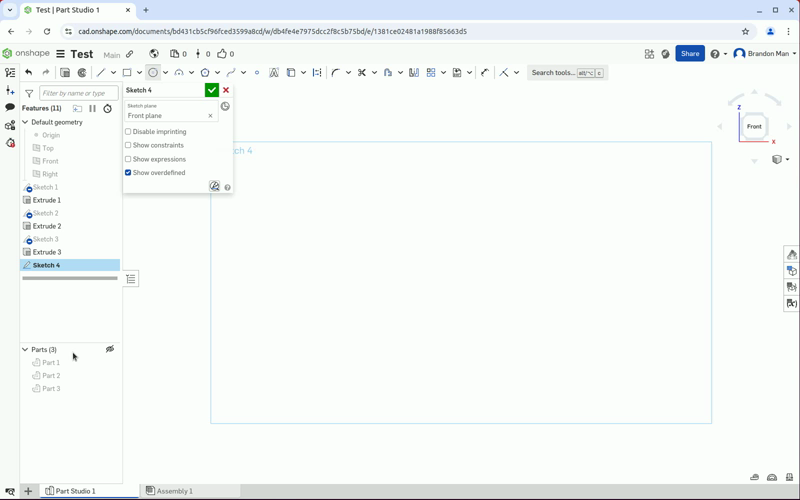
mouse_move(404, 226)
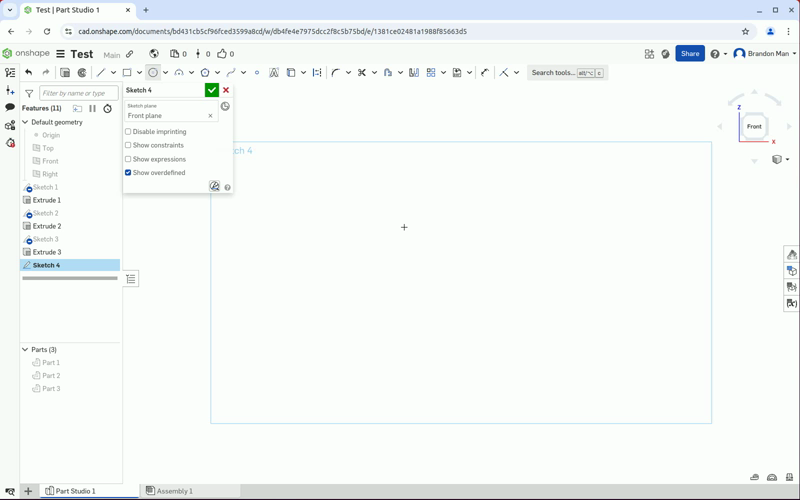
click(404, 226)
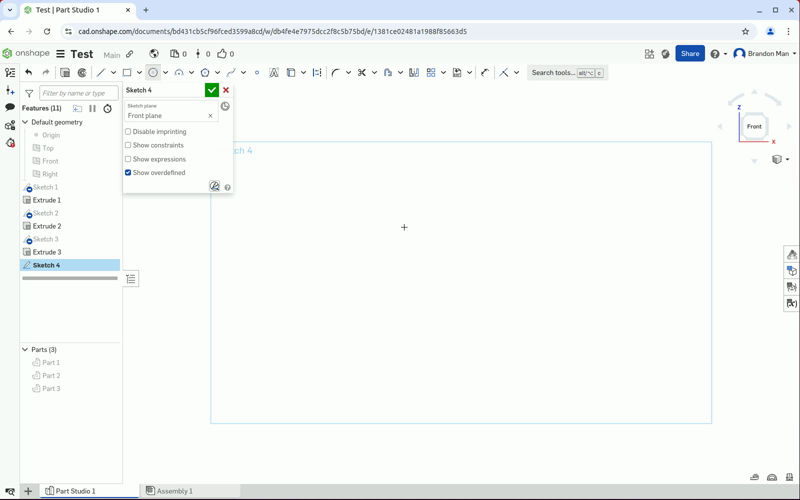
key_up(shift)
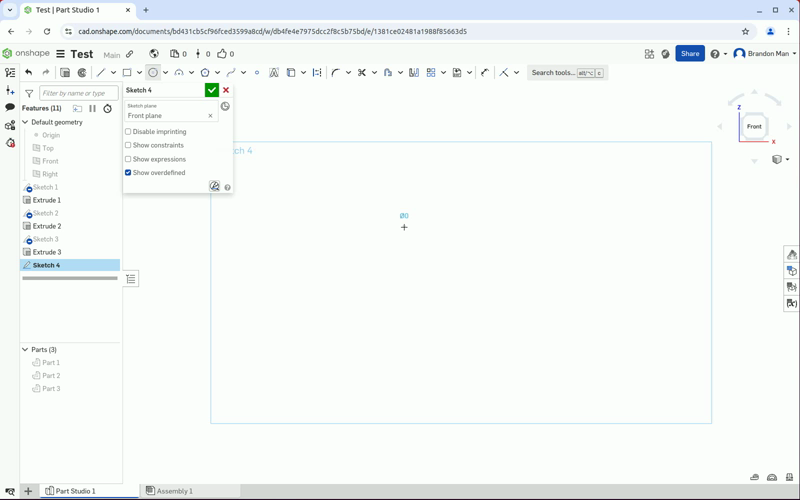
mouse_move(411, 226)
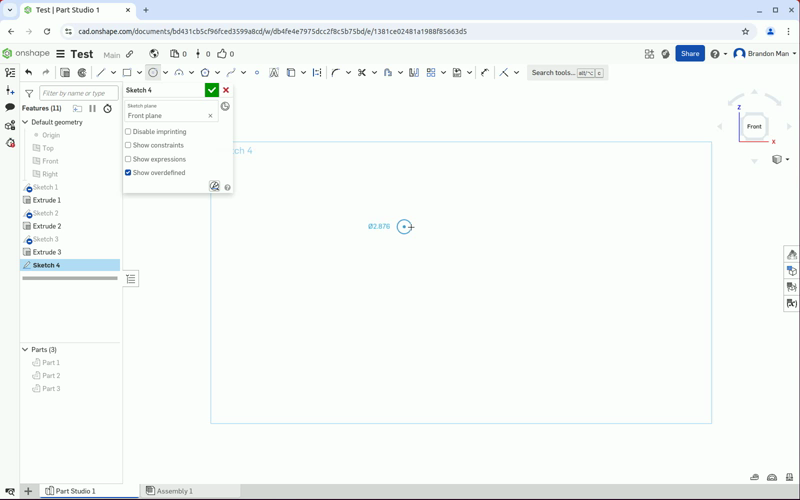
click(411, 226)
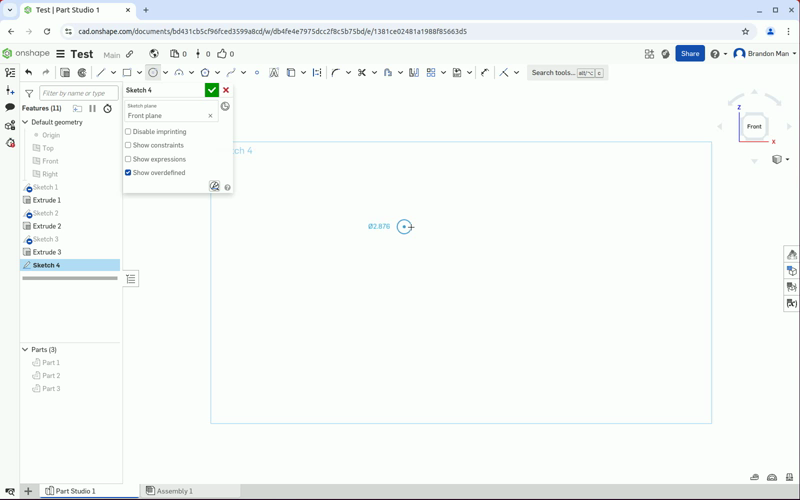
key(esc)
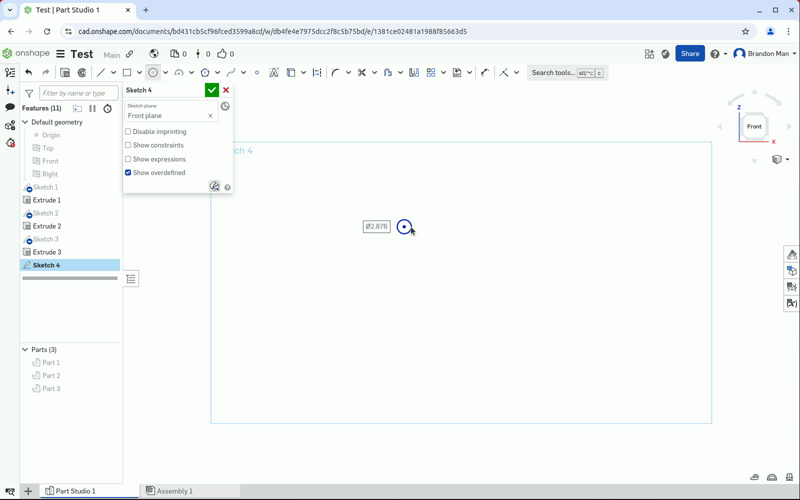
mouse_move(402, 229)
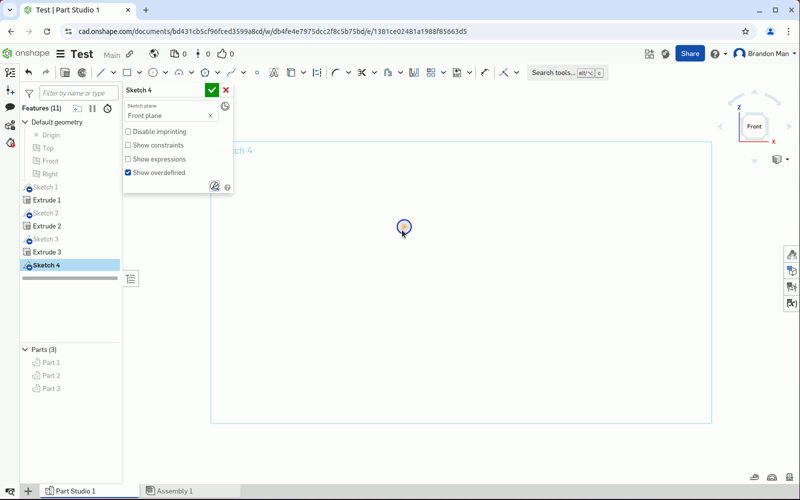
scroll(6)
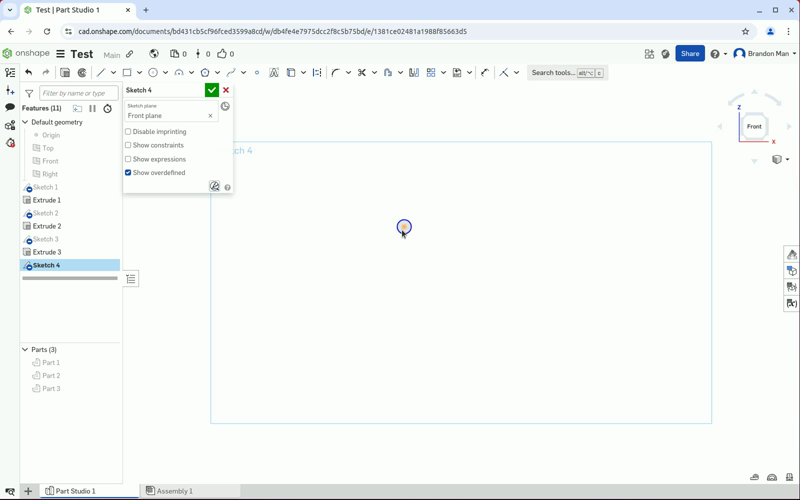
scroll(6)
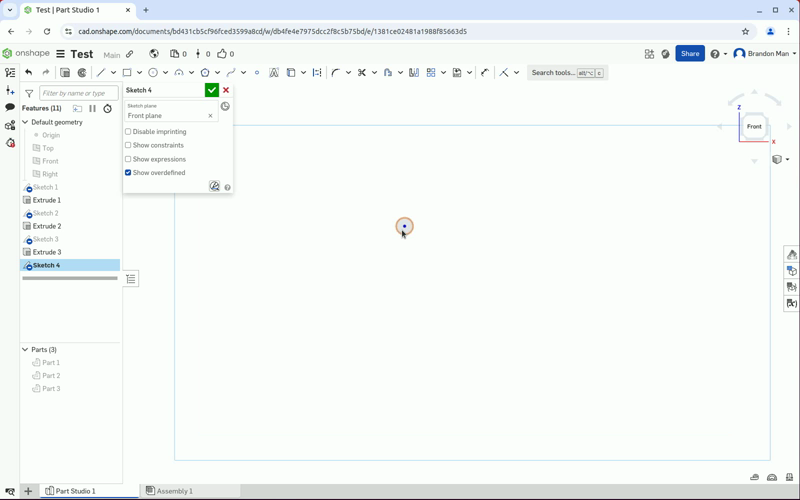
scroll(6)
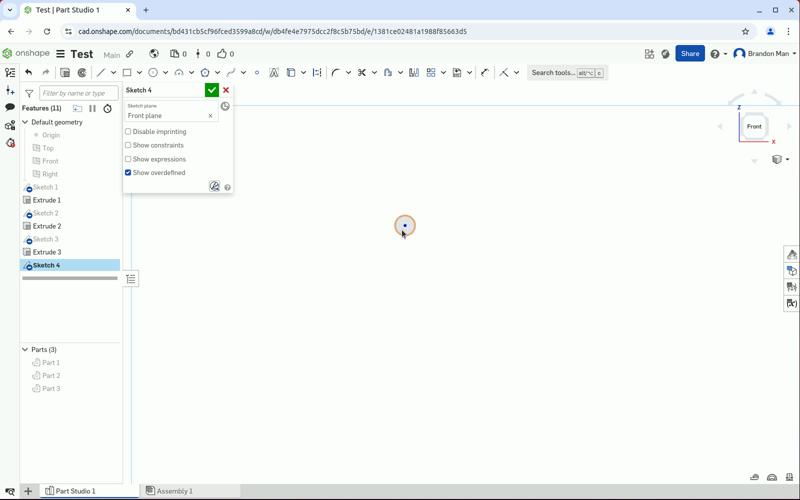
scroll(6)
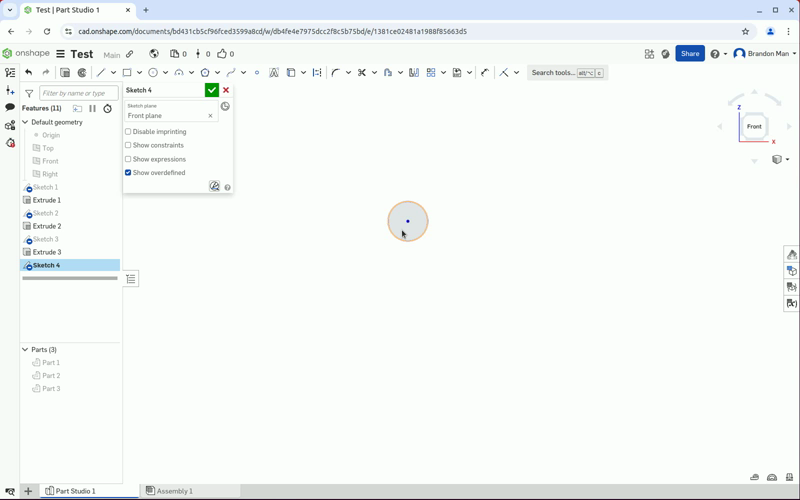
scroll(6)
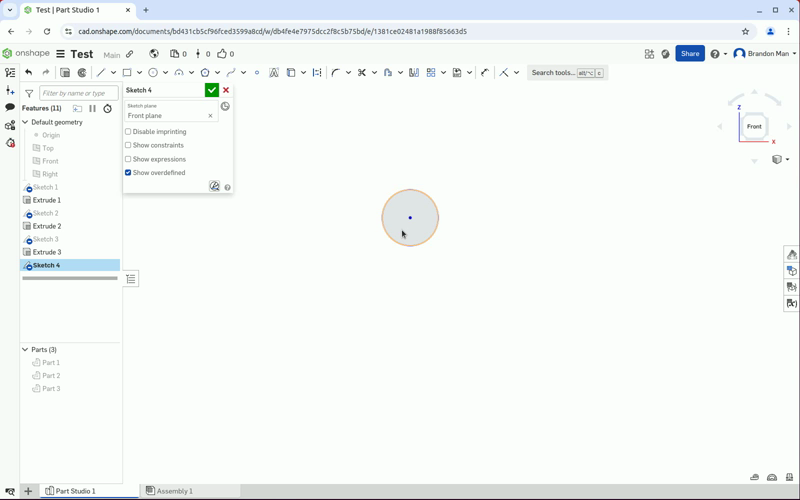
scroll(6)
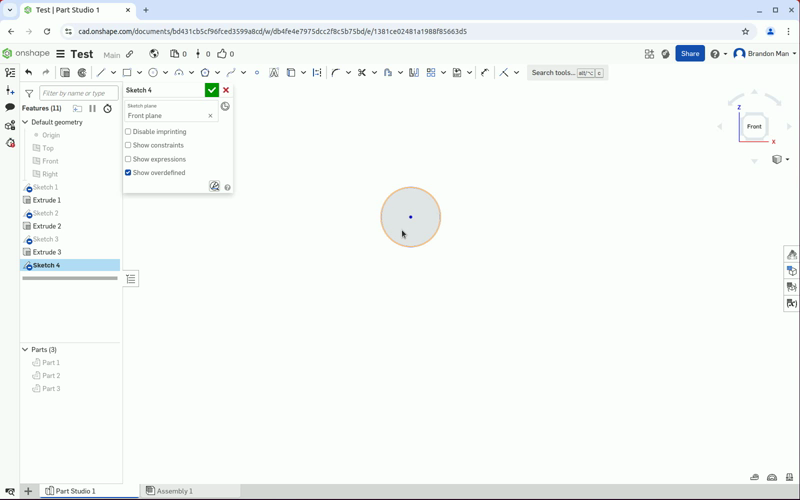
scroll(6)
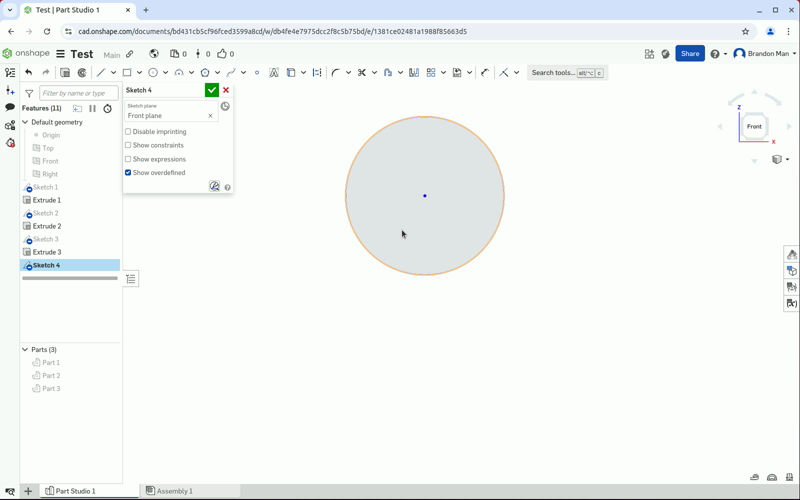
click(402, 229)
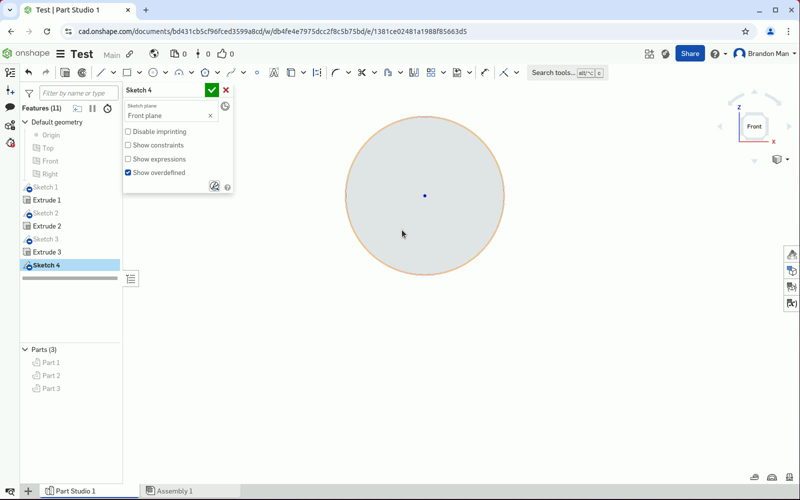
scroll(-6)
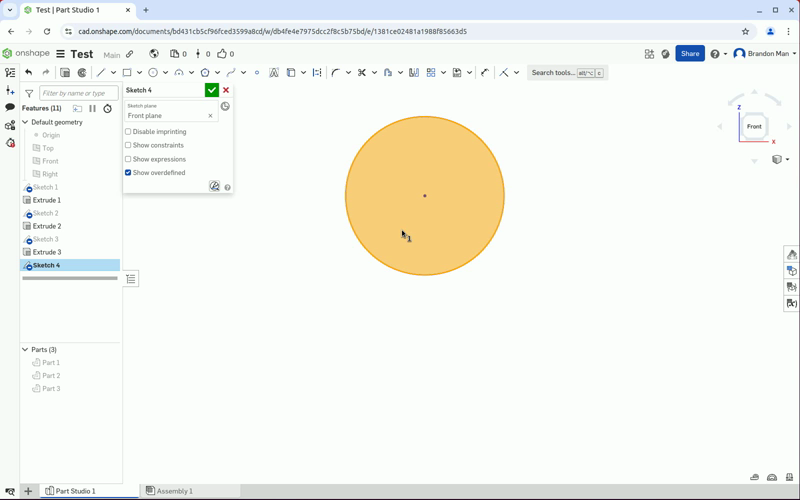
scroll(-6)
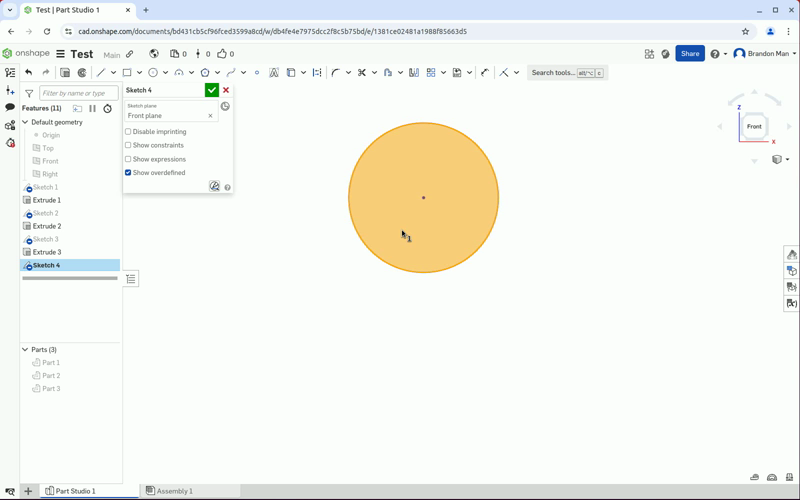
scroll(-6)
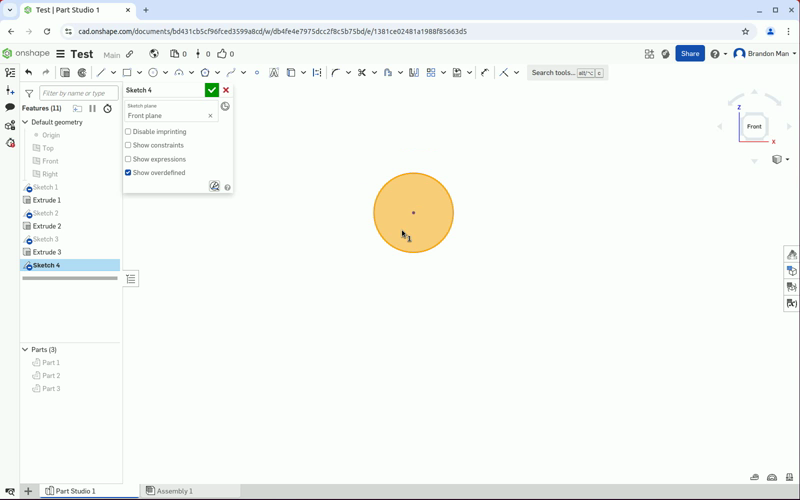
scroll(-6)
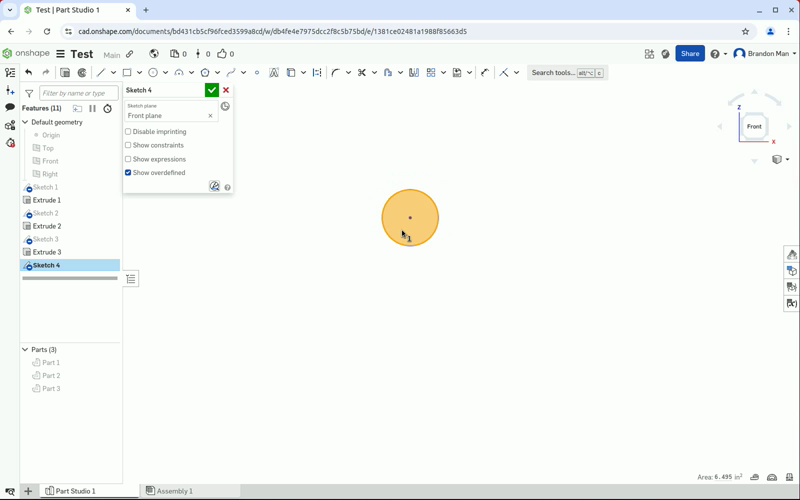
scroll(-6)
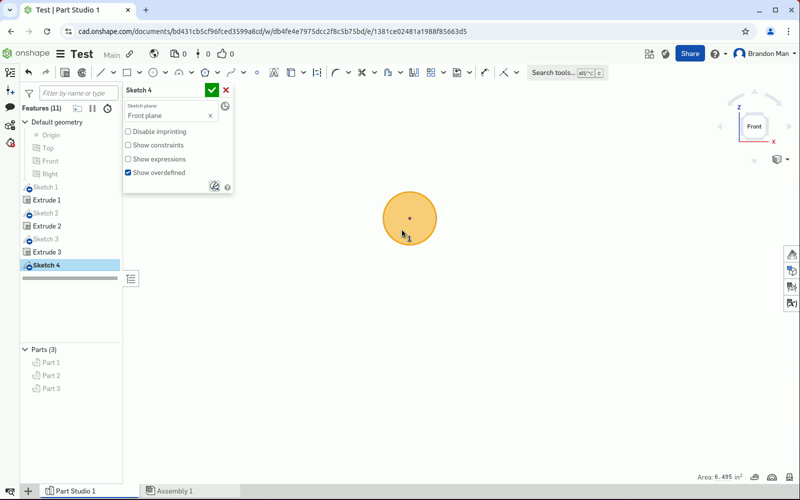
scroll(-6)
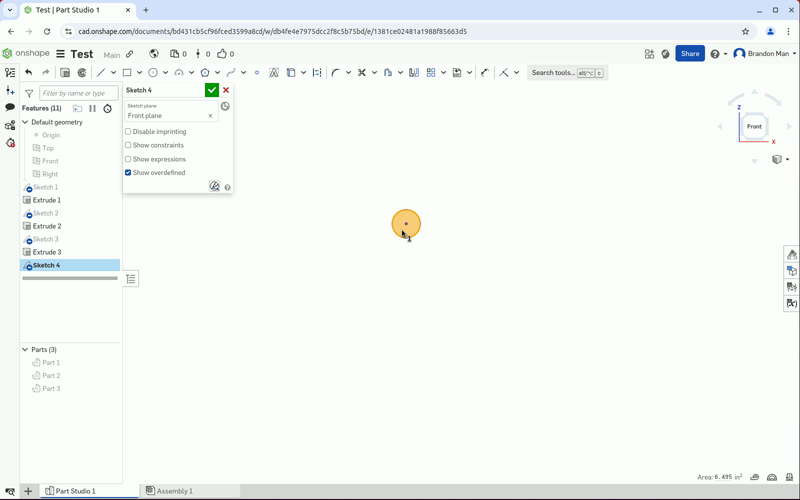
scroll(-6)
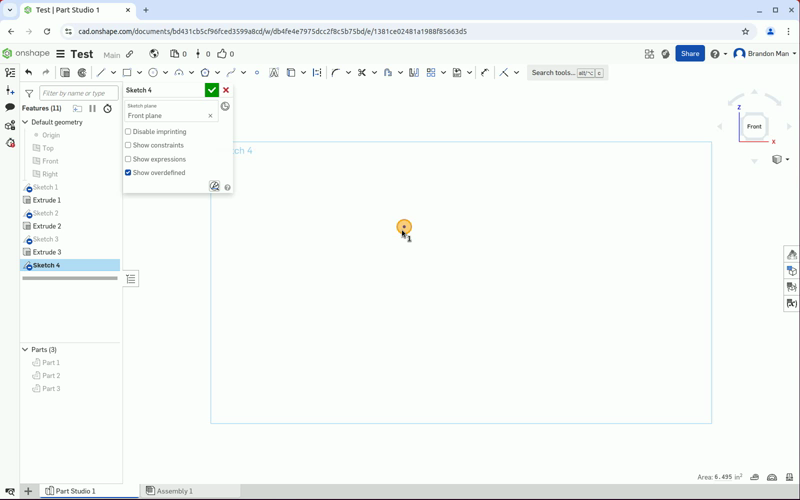
mouse_move(73, 352)
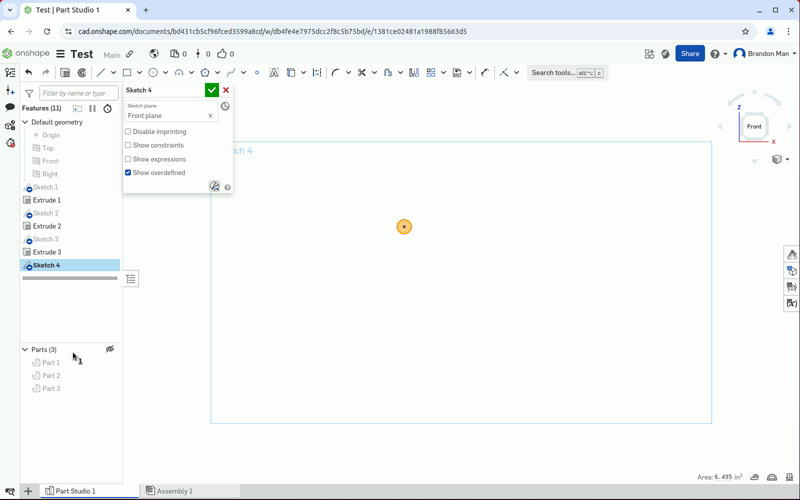
key(shift+y)
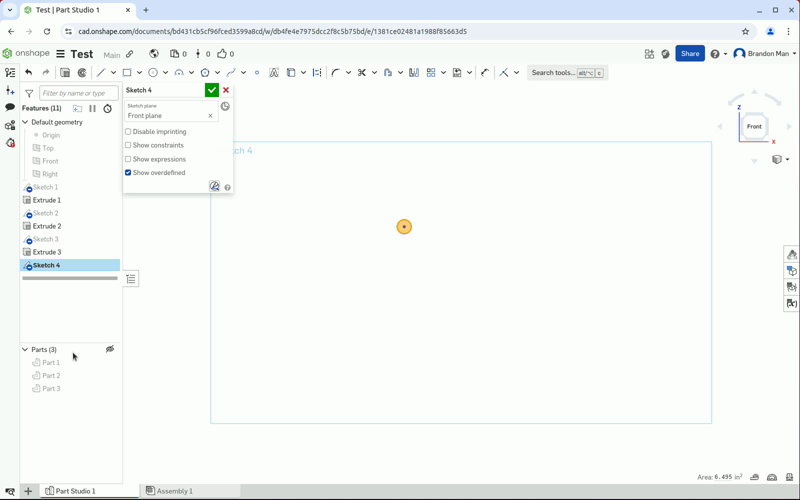
key(shift+e)
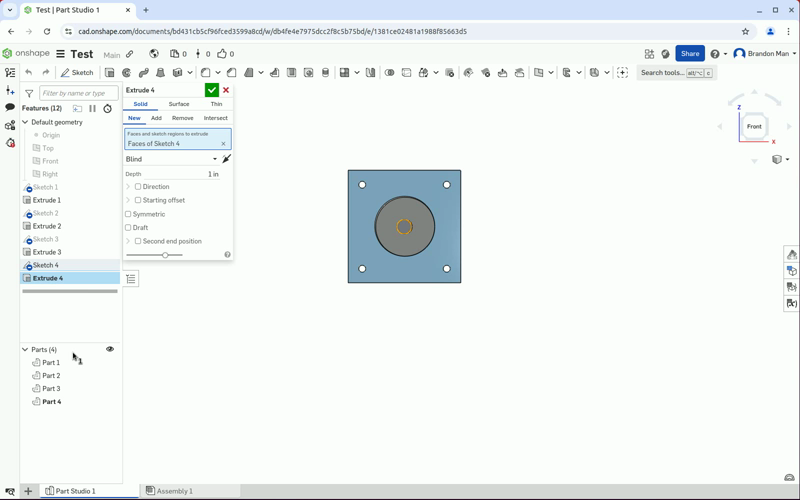
mouse_move(143, 106)
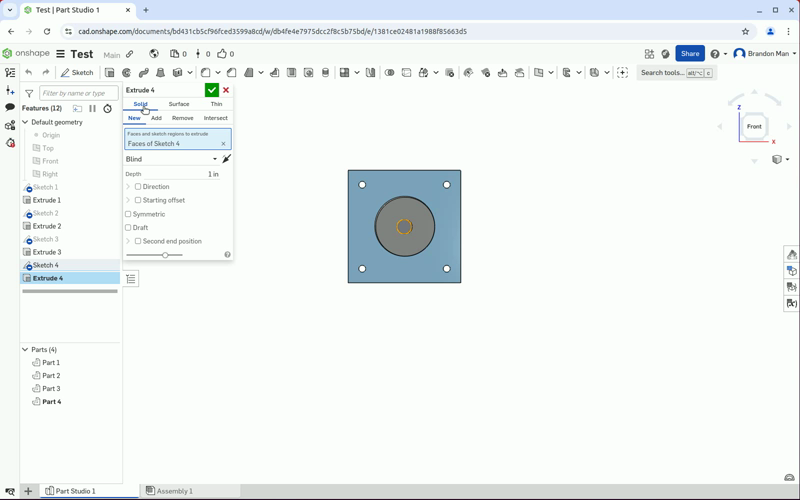
click(143, 106)
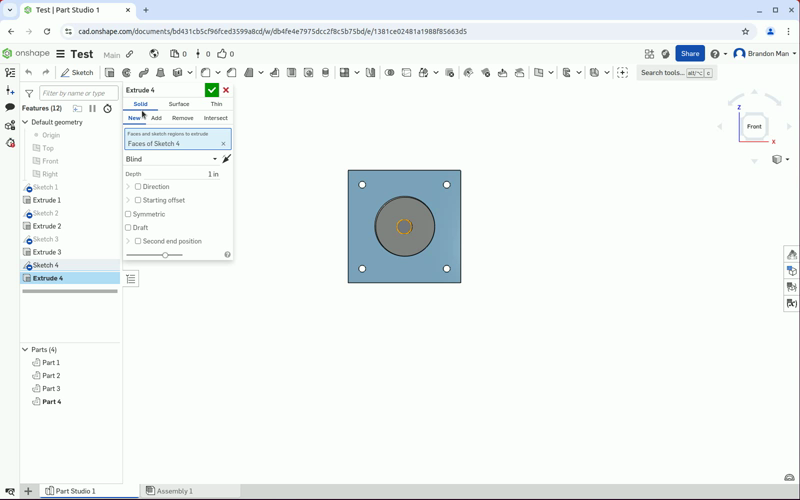
mouse_move(137, 120)
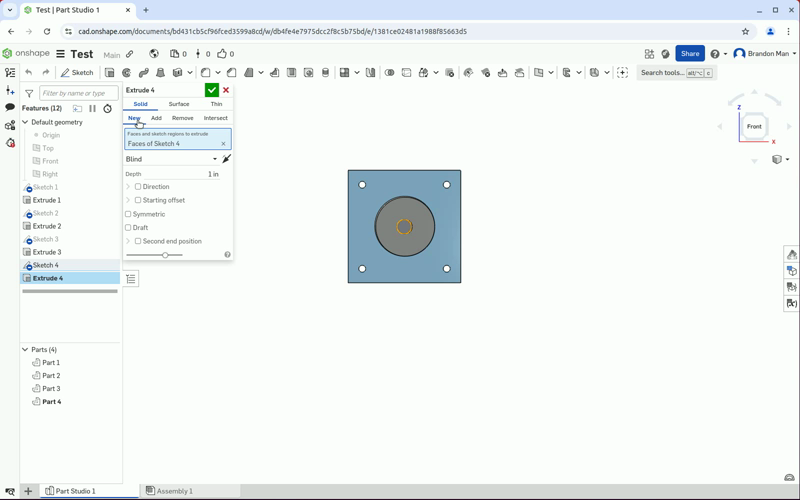
click(137, 120)
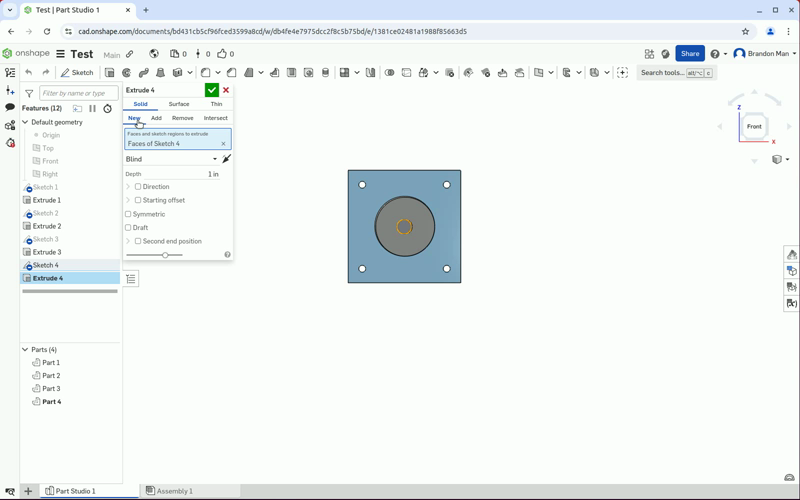
key(tab, 4)
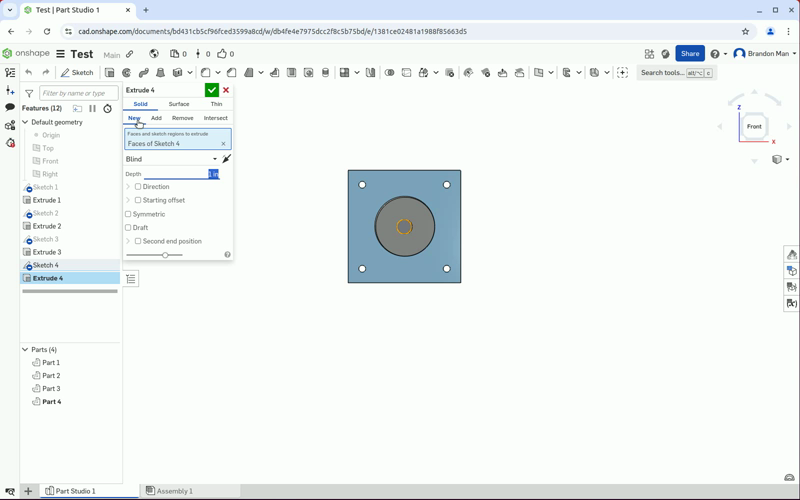
text(13.239)
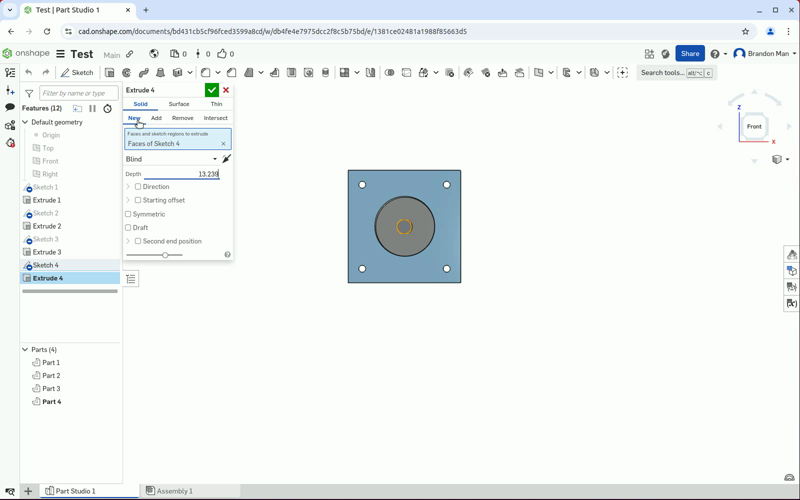
key(enter)
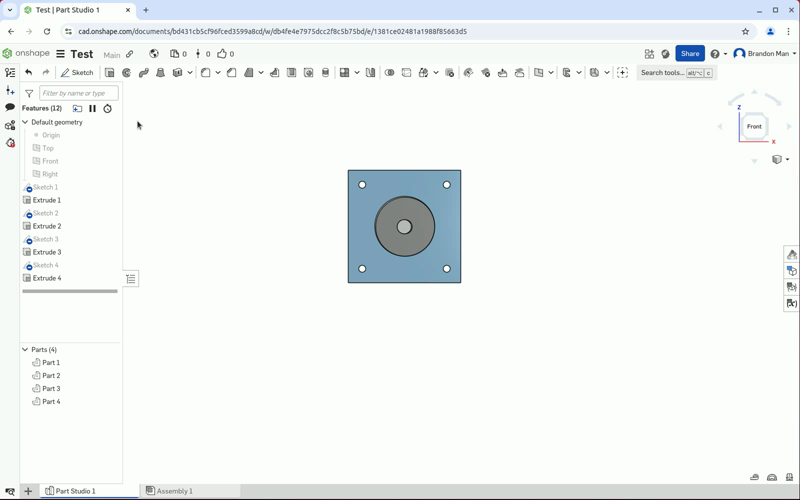
key(shift+h)
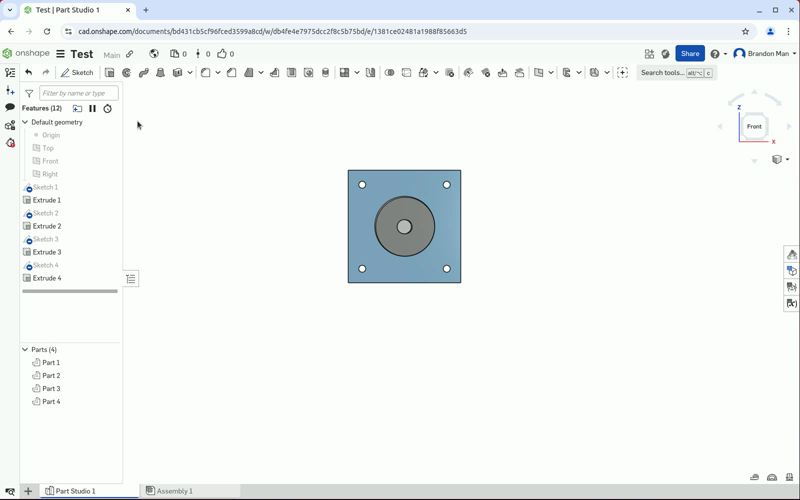
key(shift+h)
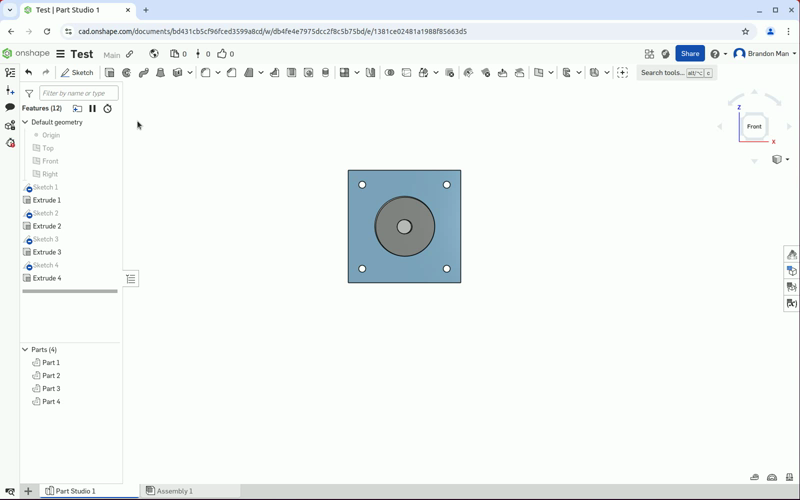
mouse_move(73, 189)
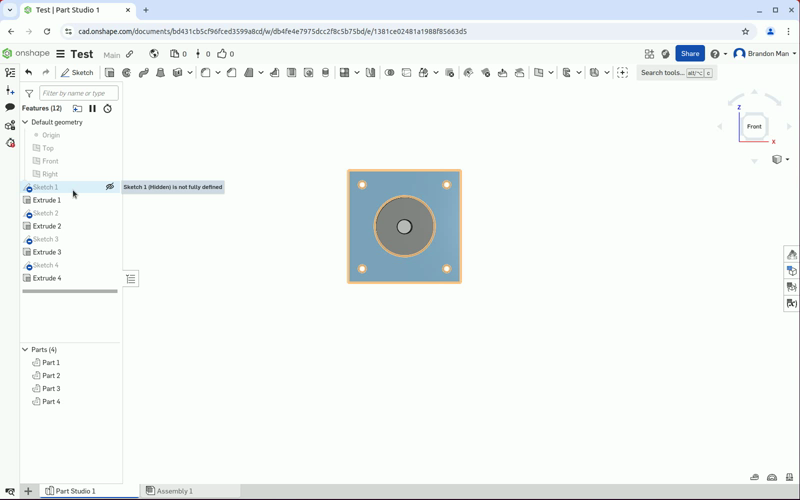
click(73, 189)
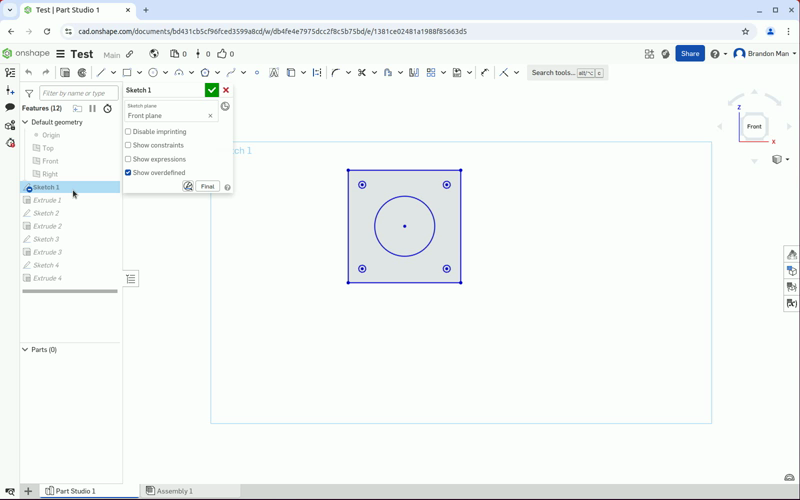
mouse_move(229, 92)
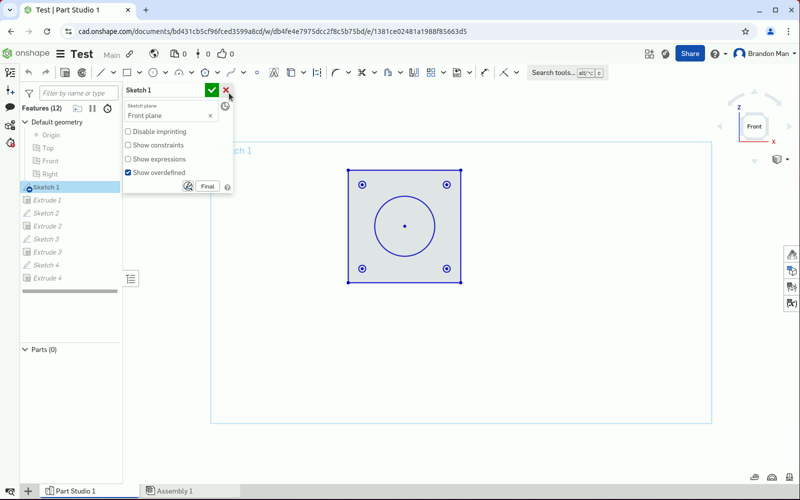
click(229, 92)
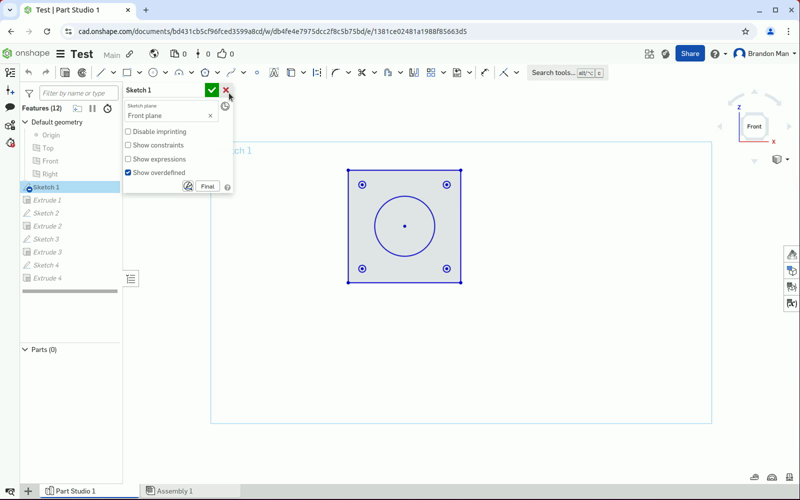
key(shift+s)
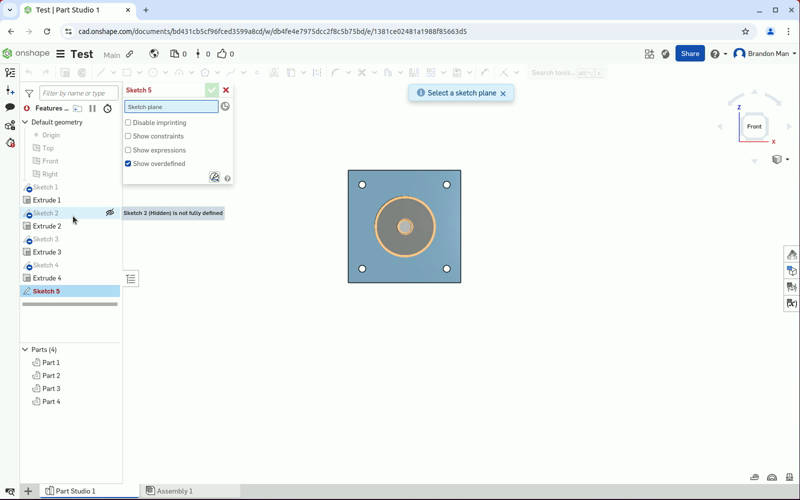
scroll(3)
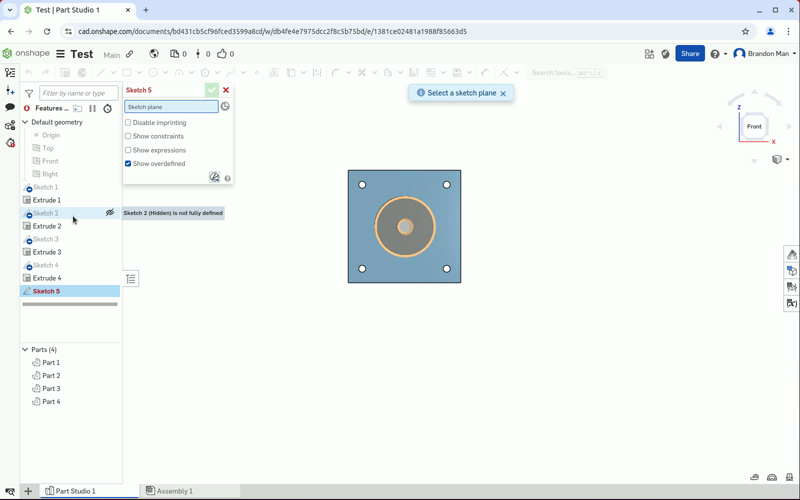
mouse_move(73, 163)
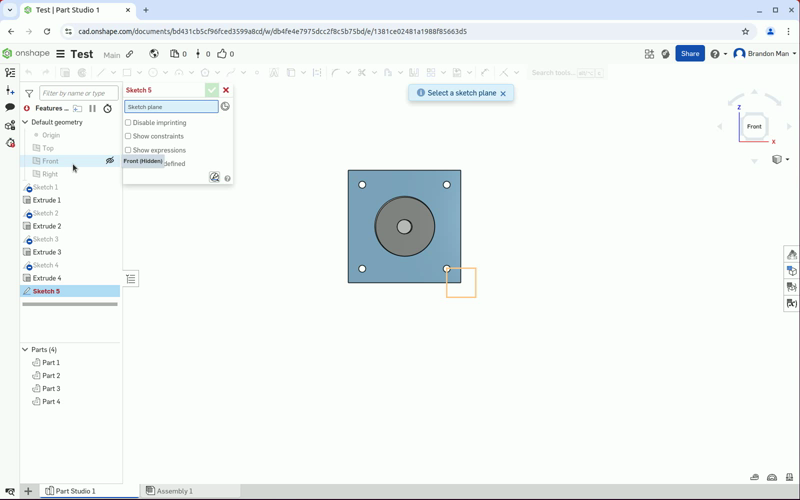
click(73, 163)
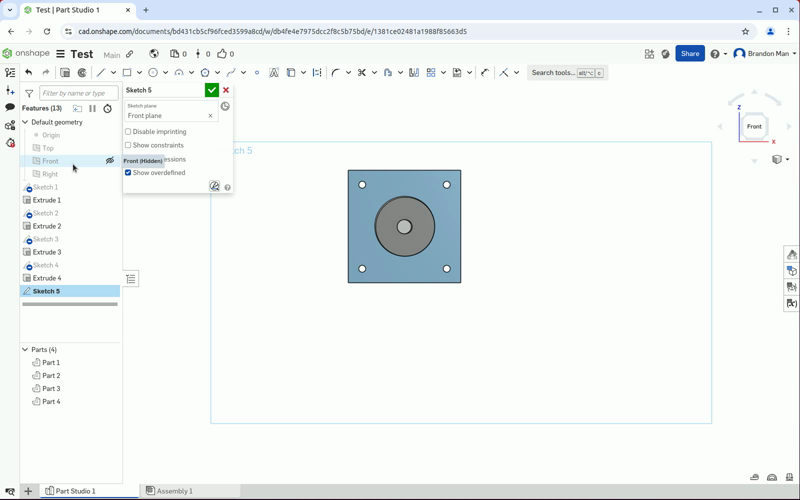
mouse_move(73, 352)
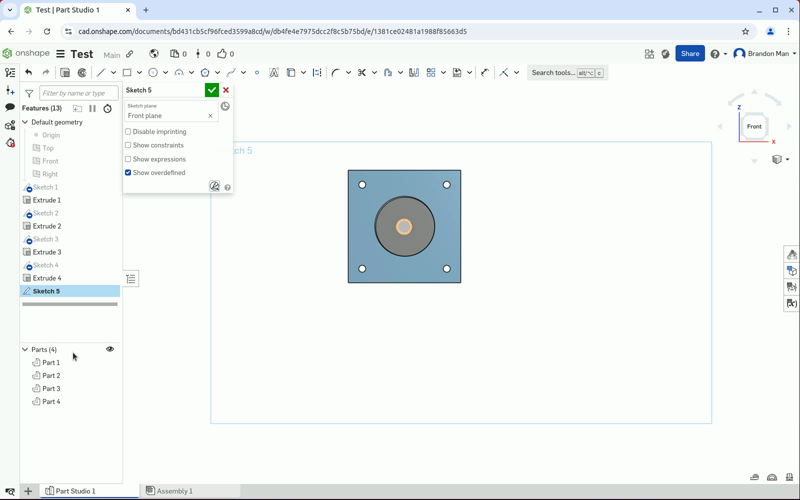
key(y)
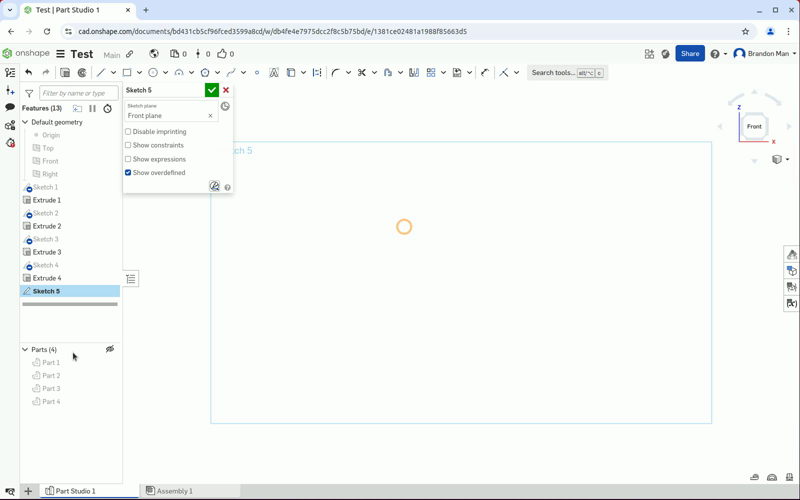
key(c)
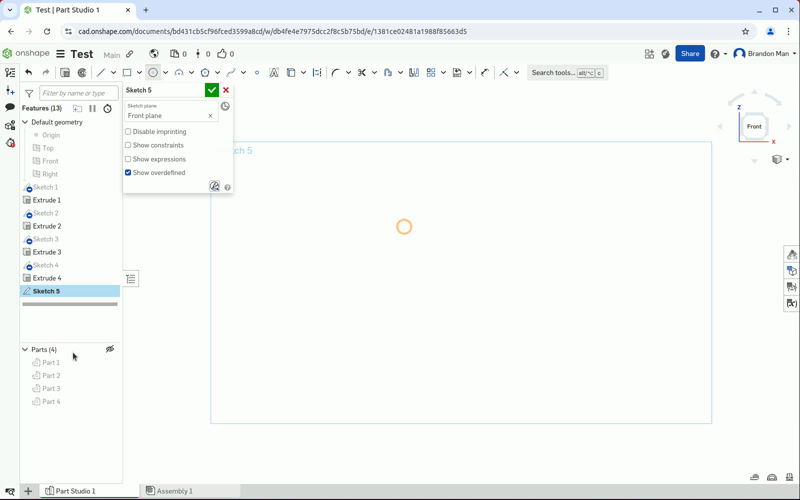
key_down(shift)
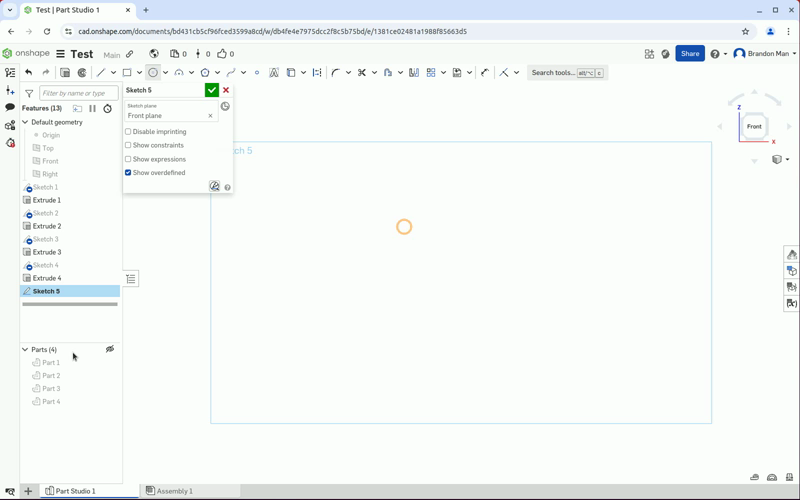
mouse_move(405, 226)
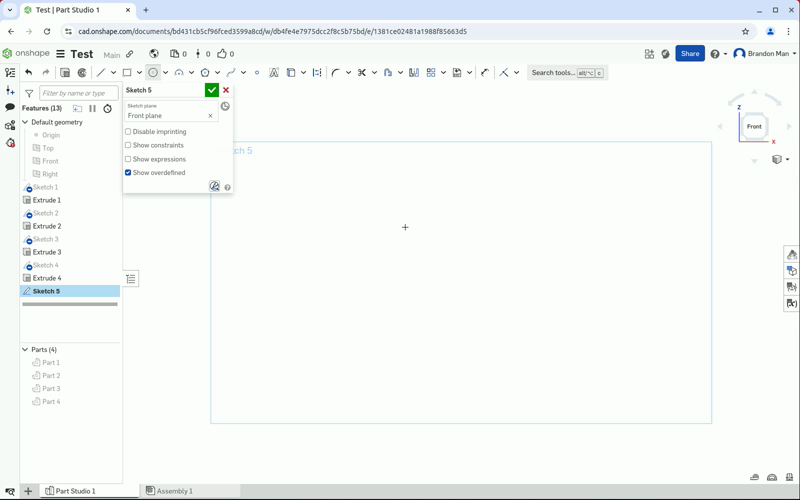
click(405, 226)
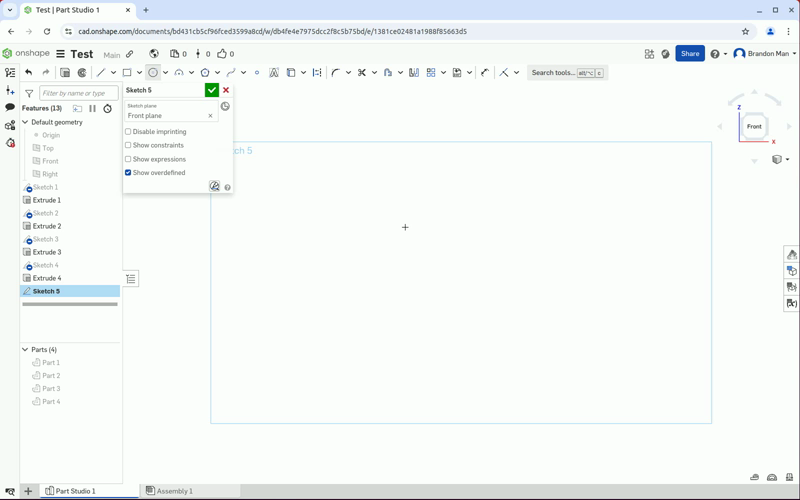
key_up(shift)
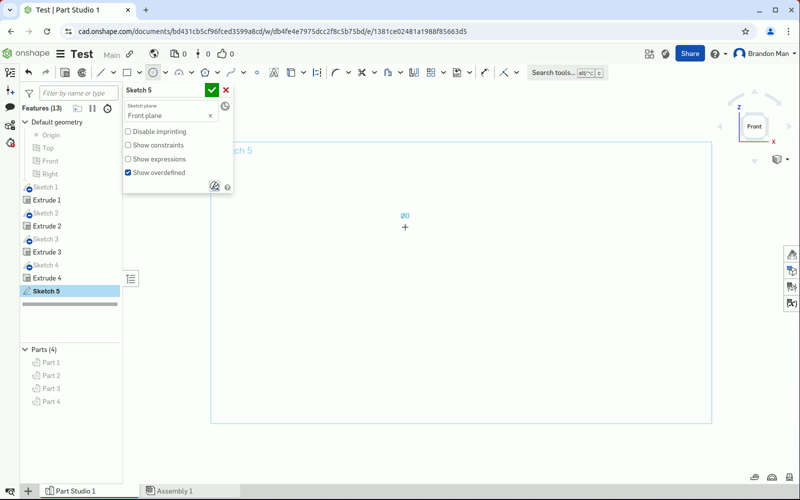
mouse_move(434, 226)
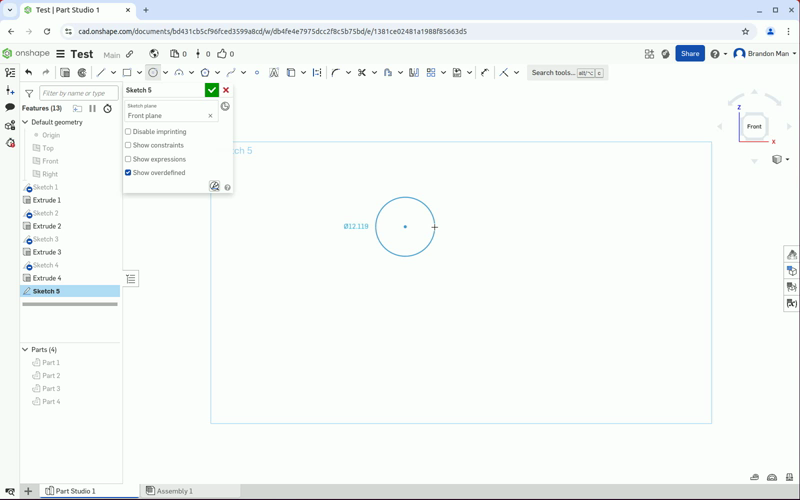
click(434, 226)
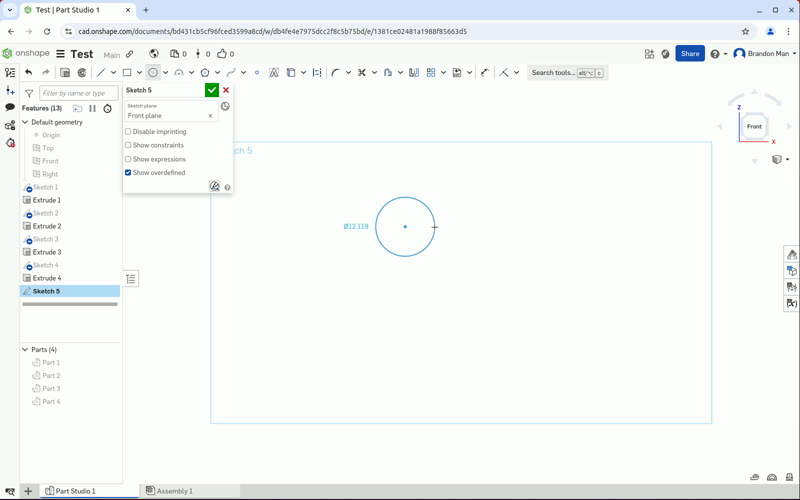
key(esc)
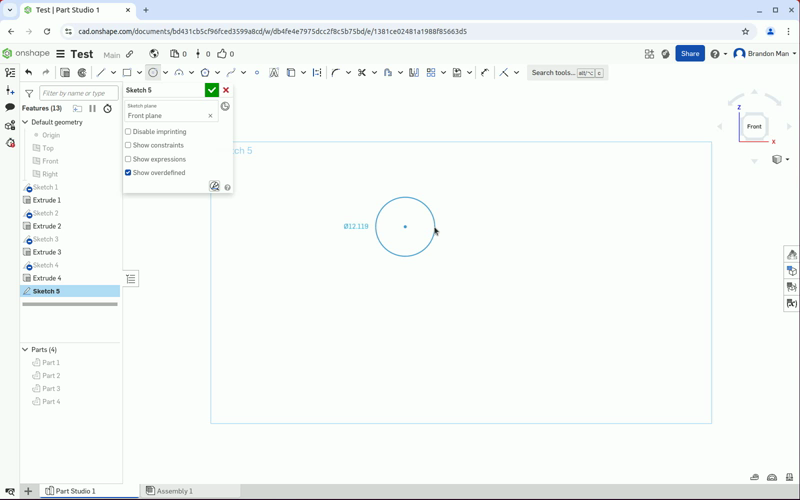
key(c)
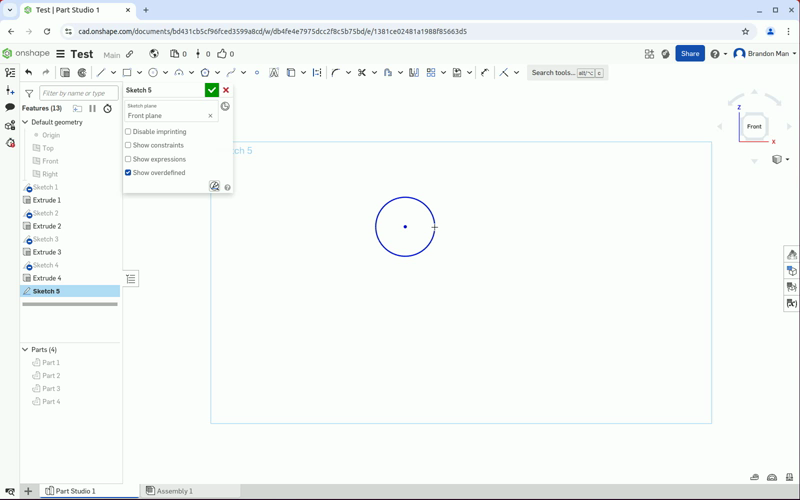
key_down(shift)
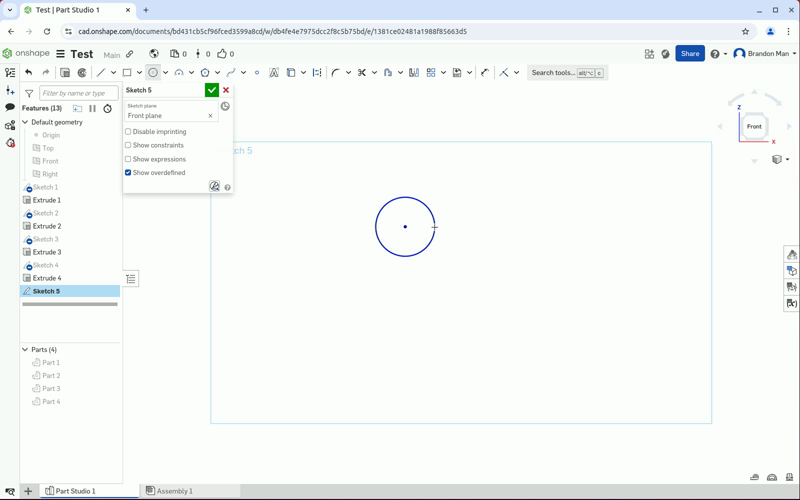
mouse_move(405, 226)
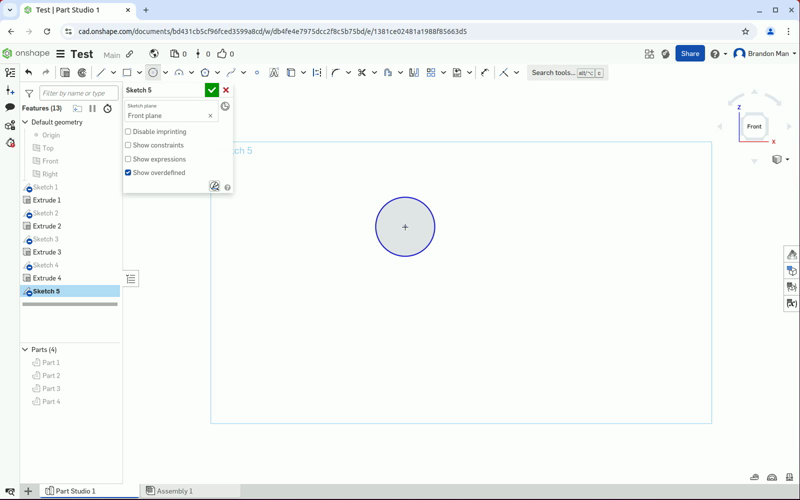
click(405, 226)
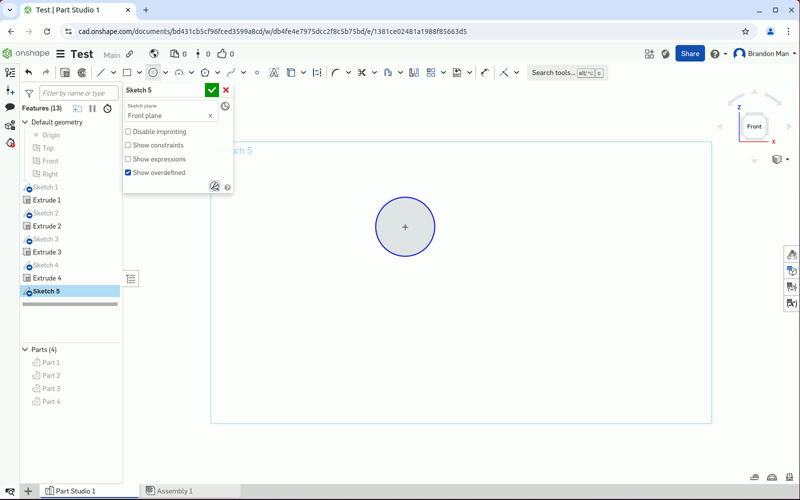
key_up(shift)
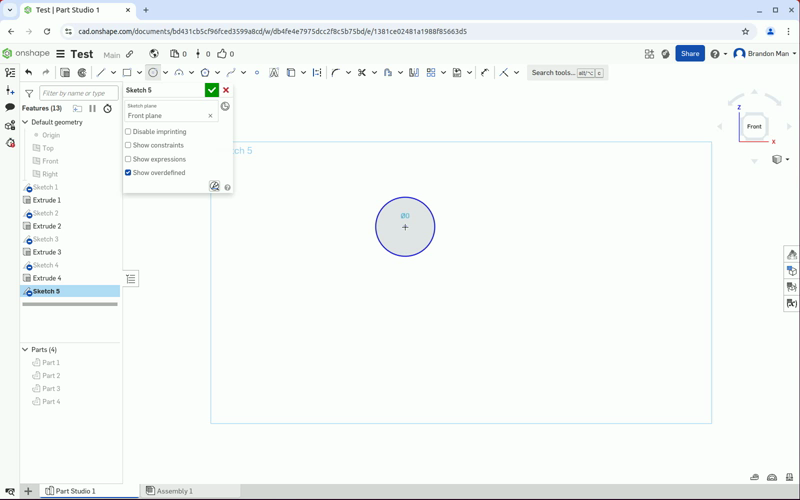
mouse_move(412, 226)
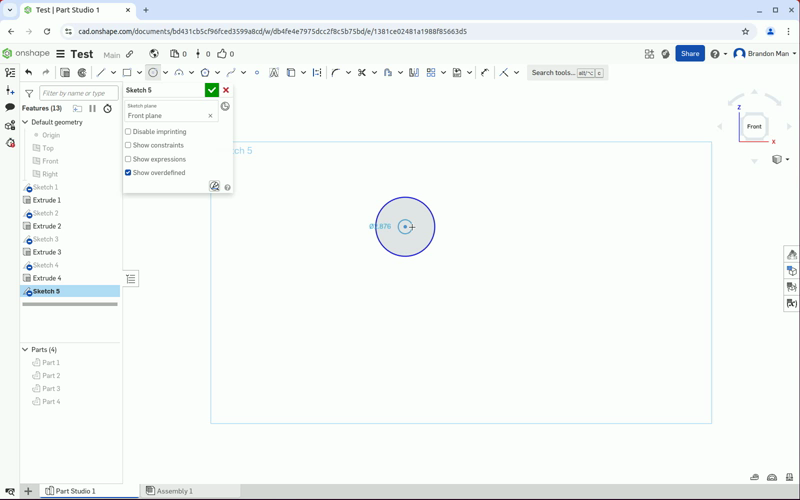
click(412, 226)
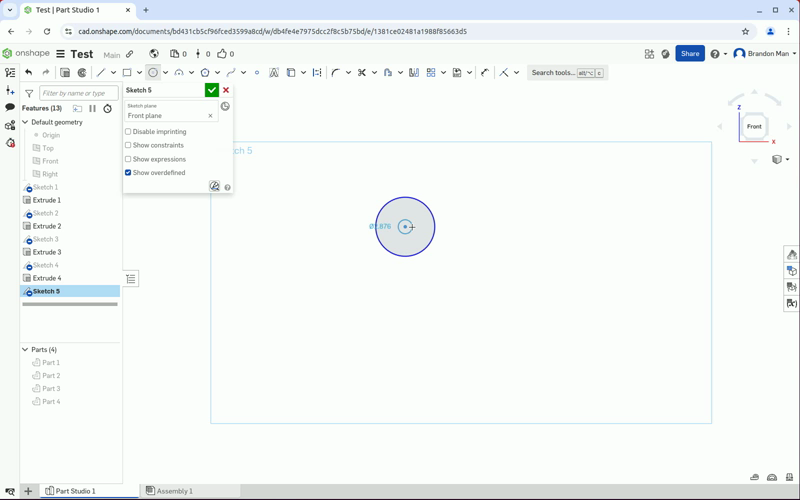
key(esc)
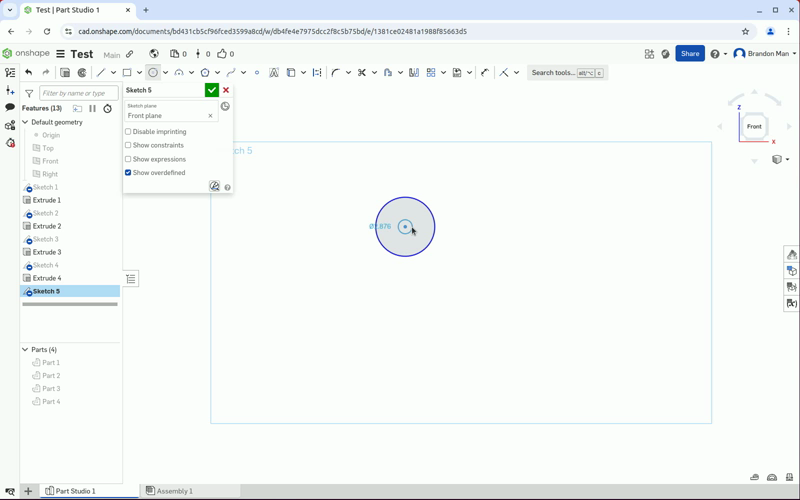
mouse_move(386, 217)
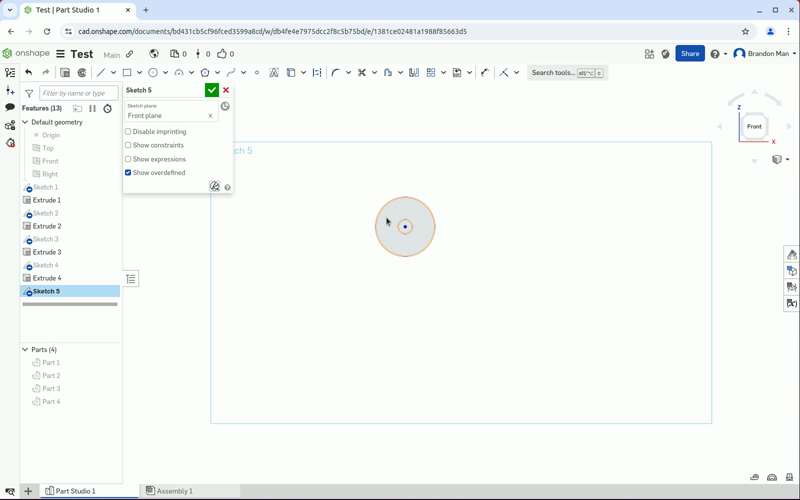
click(386, 217)
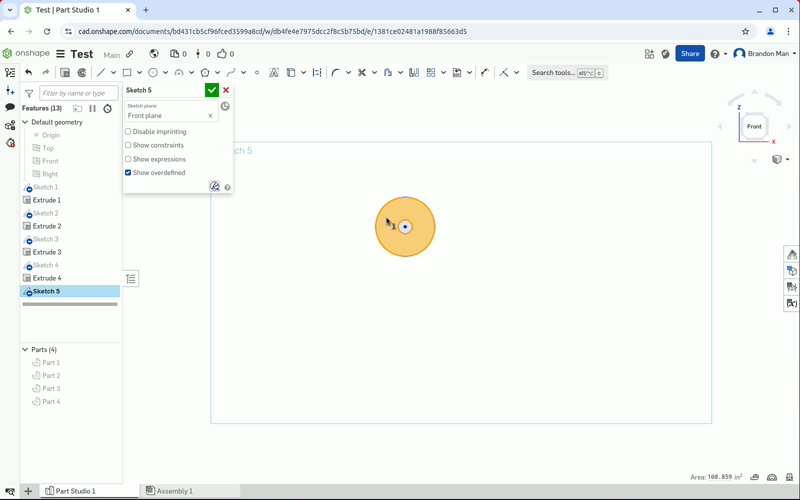
mouse_move(73, 352)
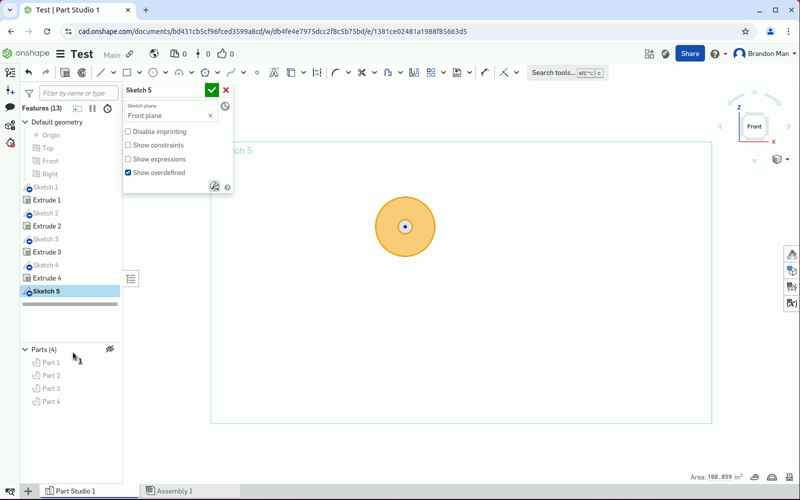
key(shift+y)
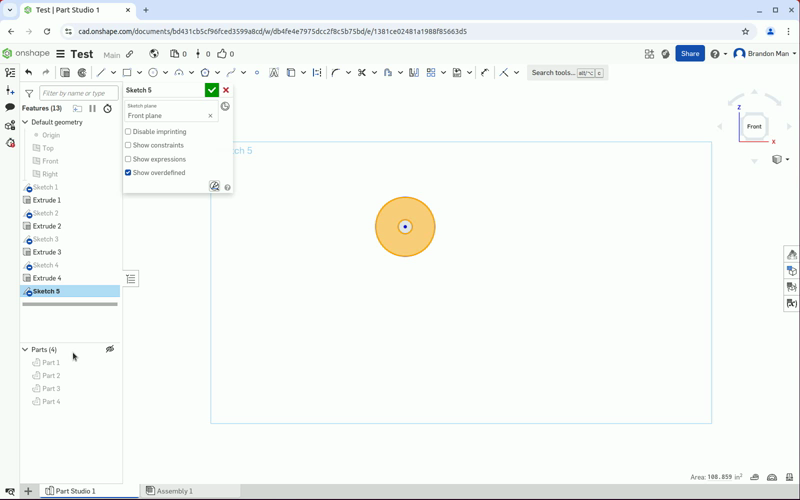
key(shift+e)
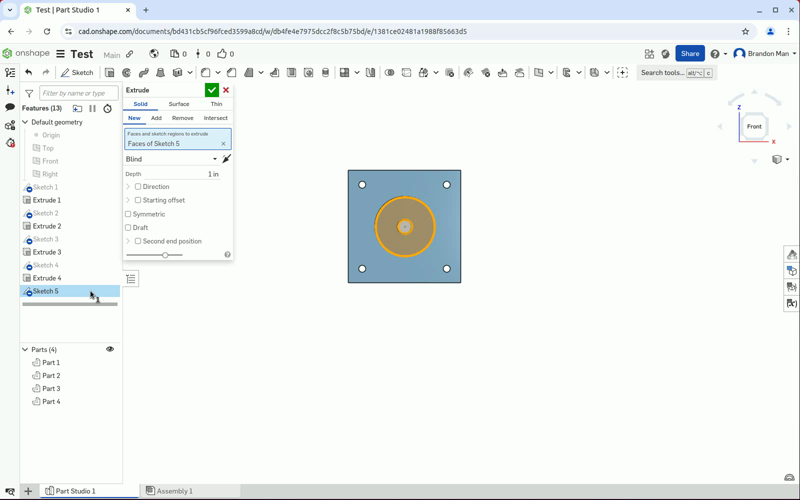
mouse_move(143, 106)
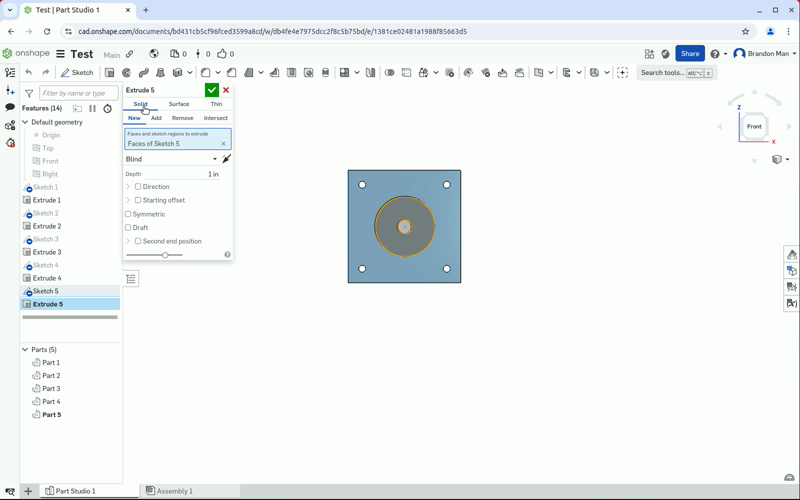
click(143, 106)
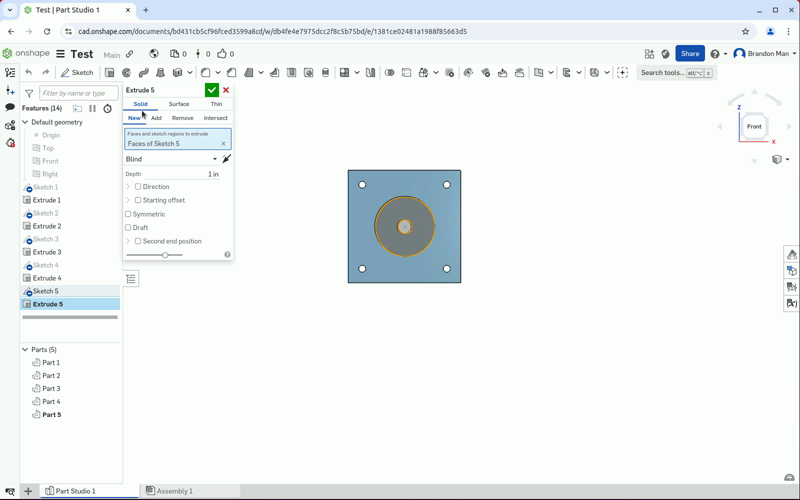
mouse_move(137, 120)
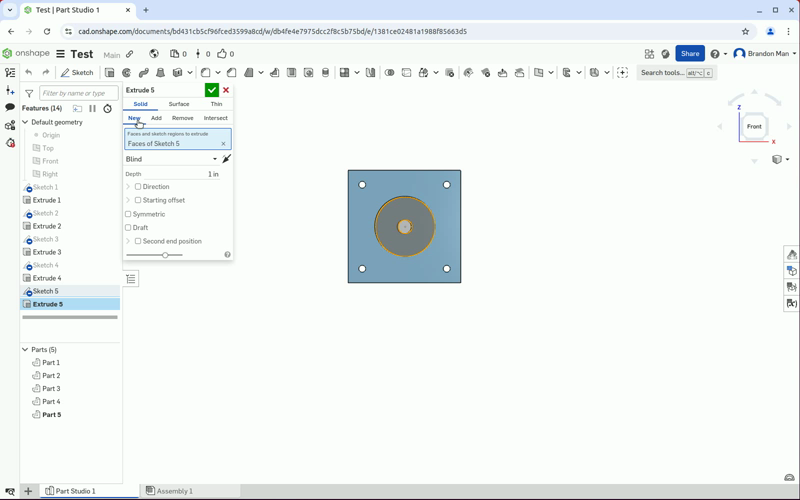
click(137, 120)
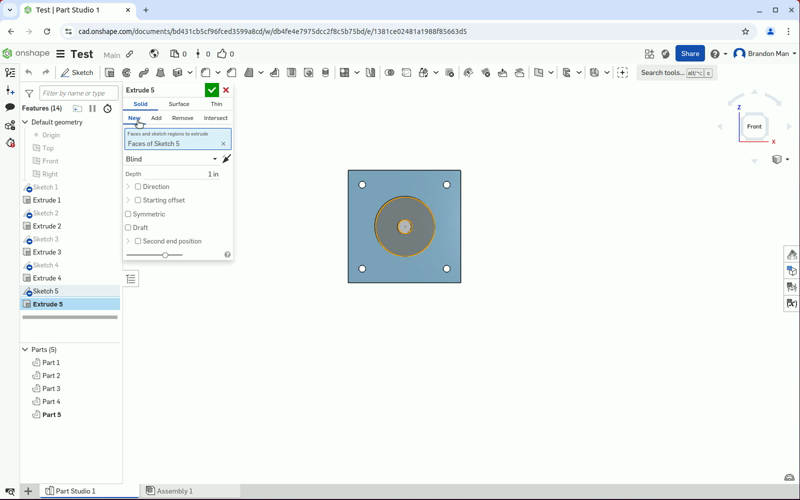
key(tab, 4)
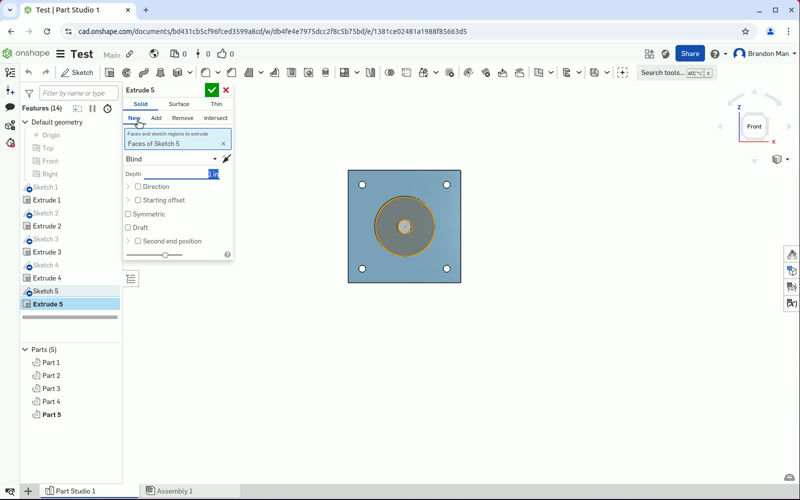
text(1.204)
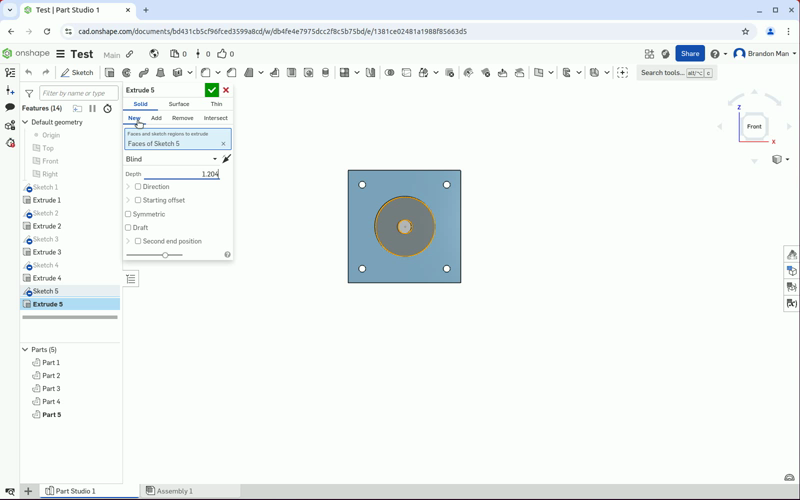
key(enter)
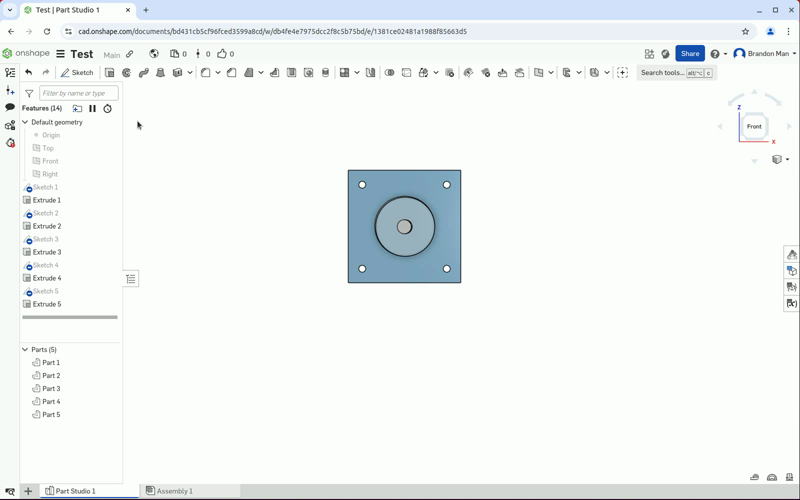
key(shift+h)
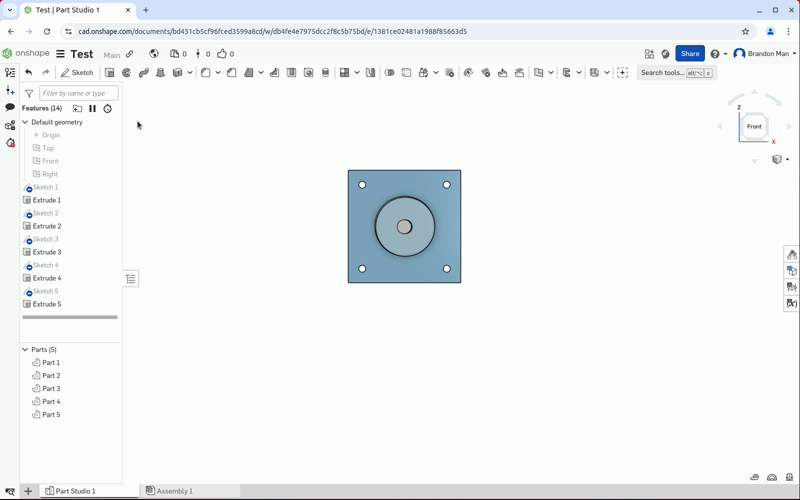
key(shift+h)
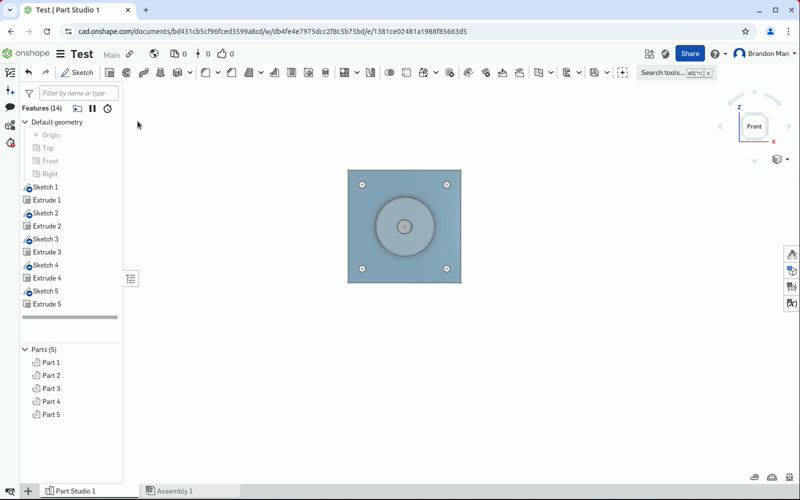
key(shift+7)
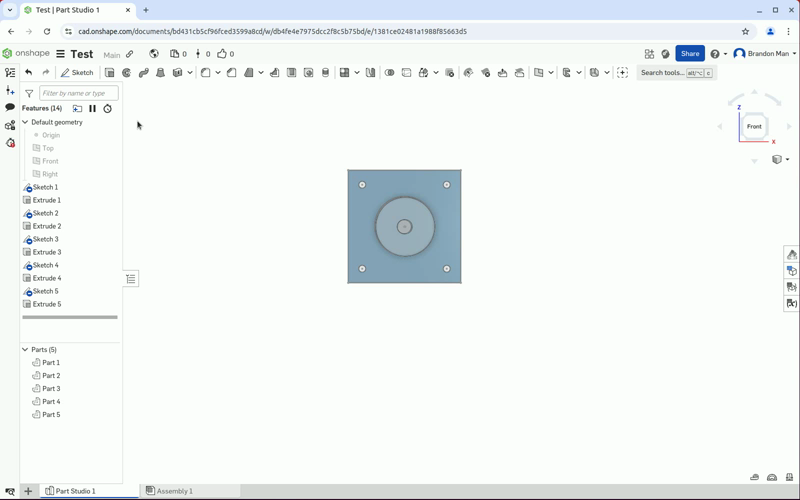
key(left, 2)
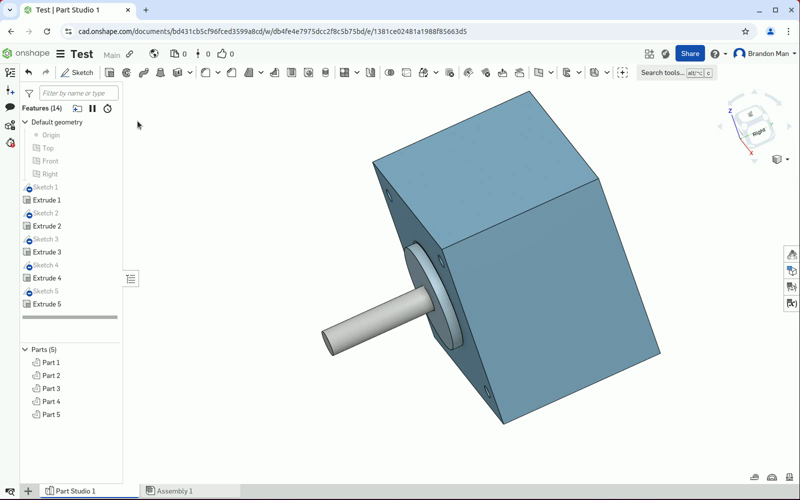
key(down, 2)
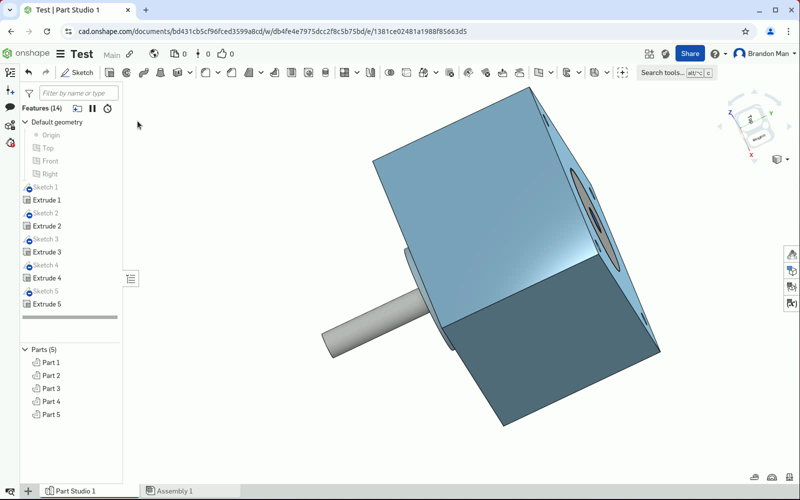
key(up, 2)
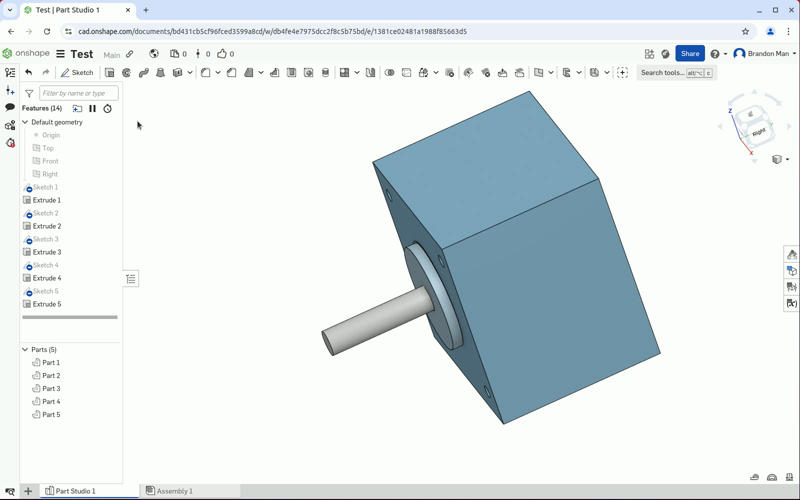
key(right, 2)
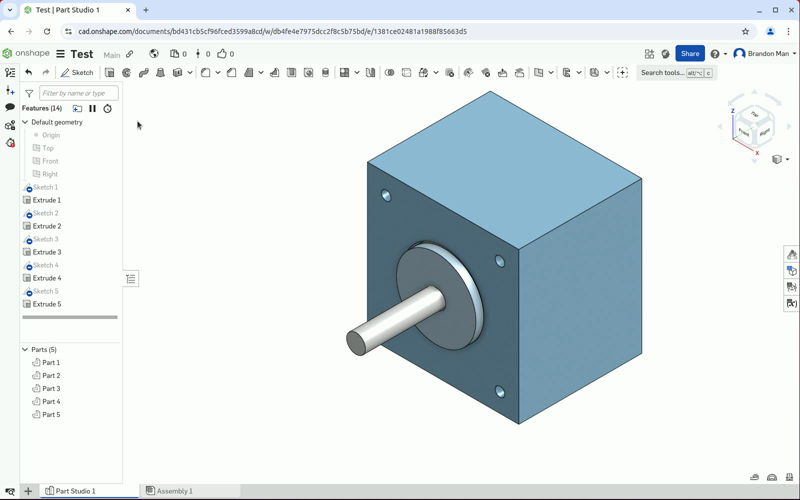
mouse_move(73, 189)
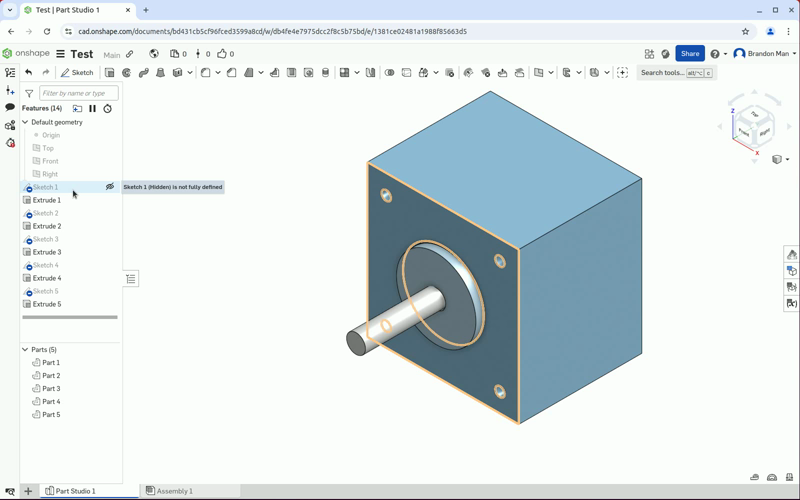
click(73, 189)